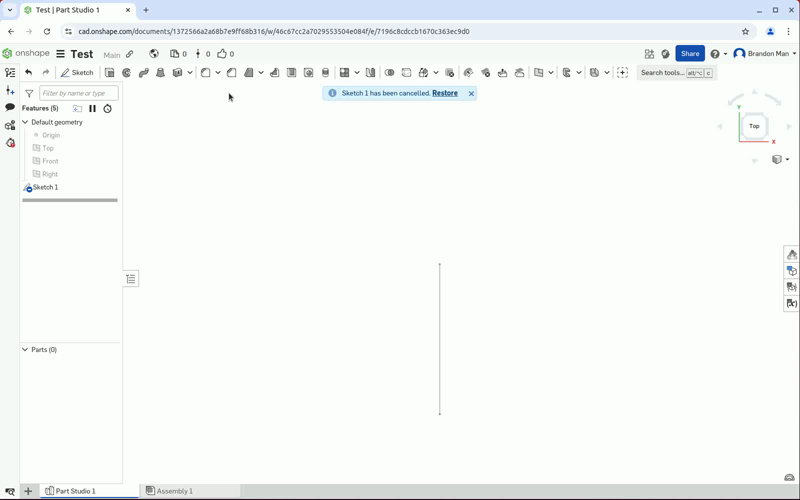
key(shift+h)
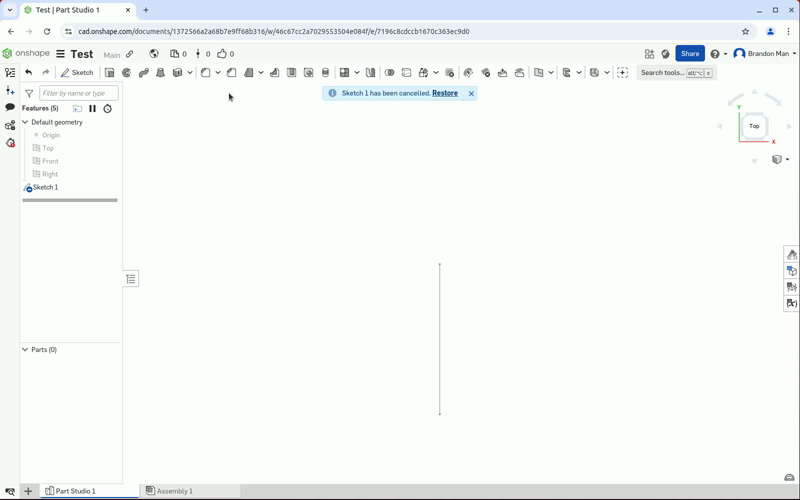
key(shift+s)
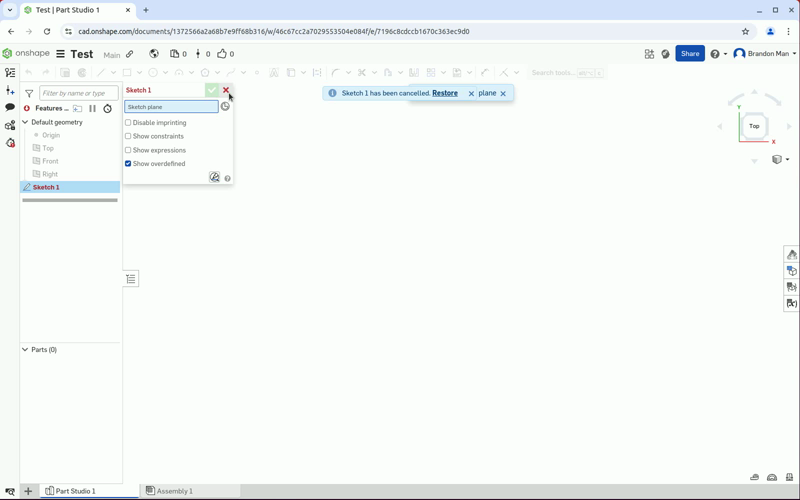
mouse_move(73, 150)
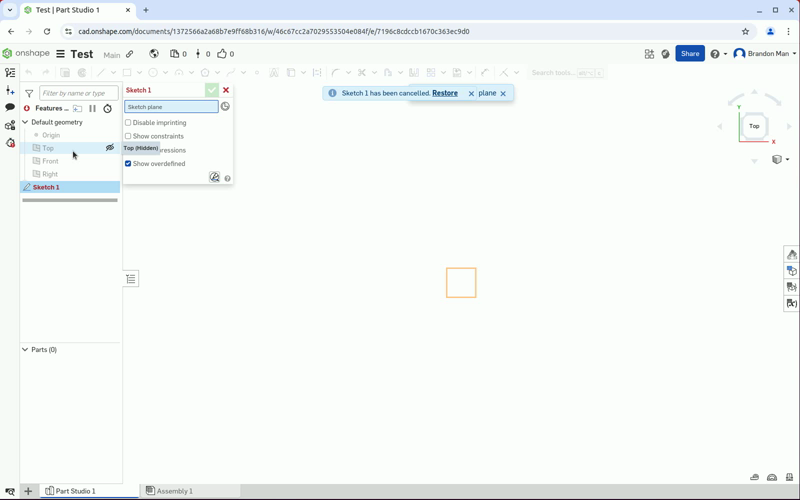
click(73, 150)
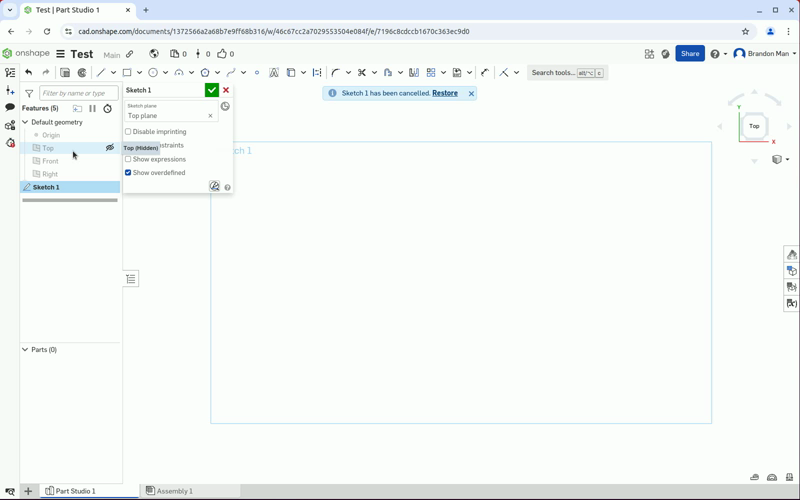
mouse_move(73, 352)
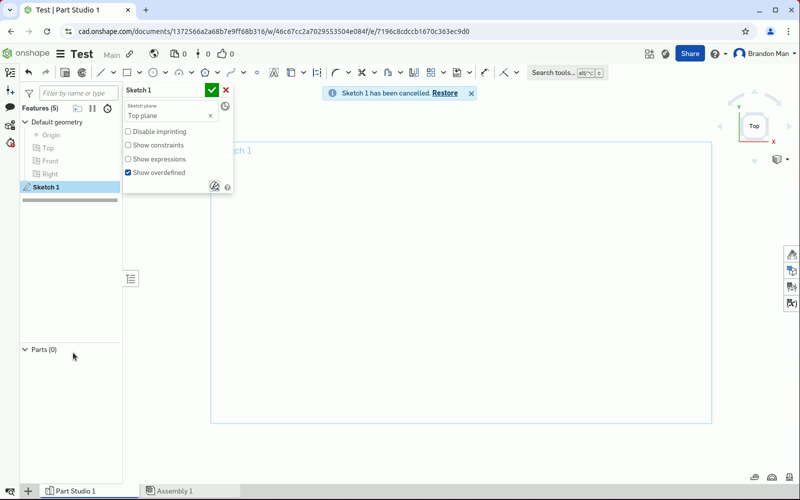
key(y)
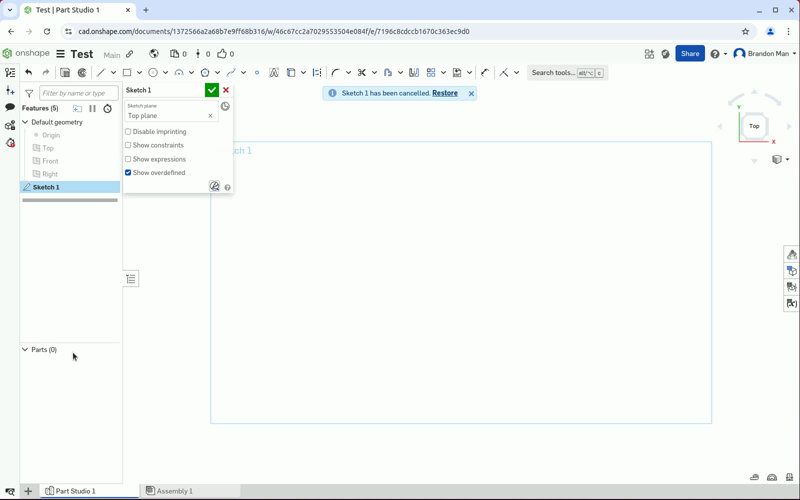
key(l)
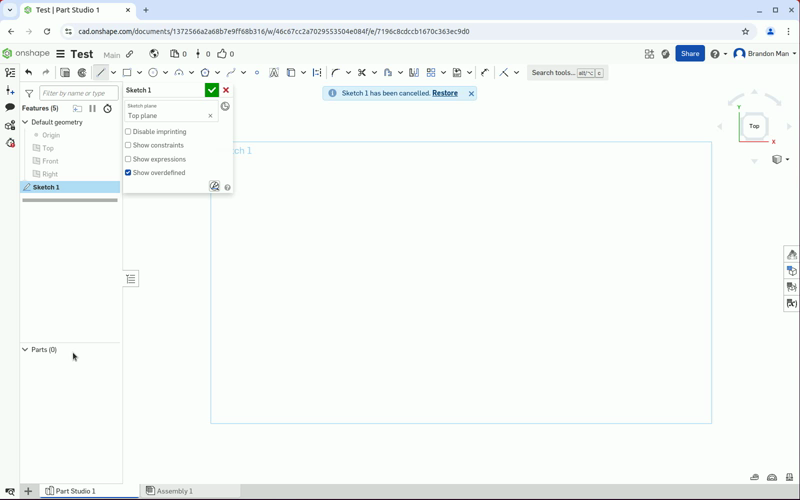
key_down(shift)
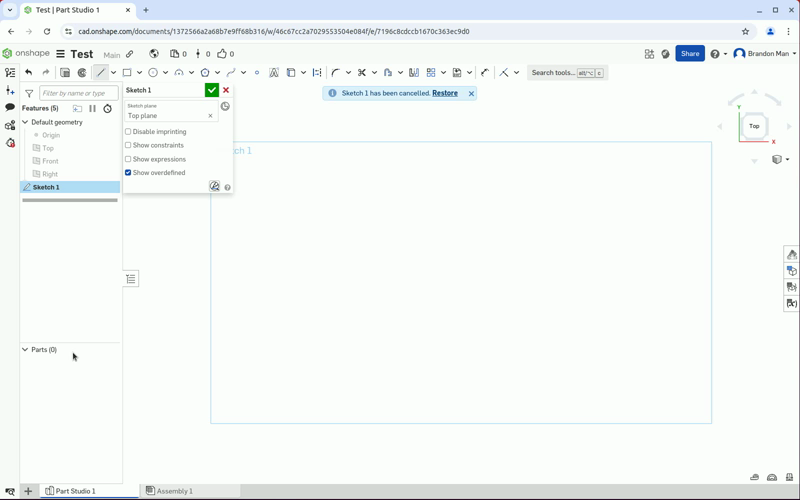
mouse_move(348, 322)
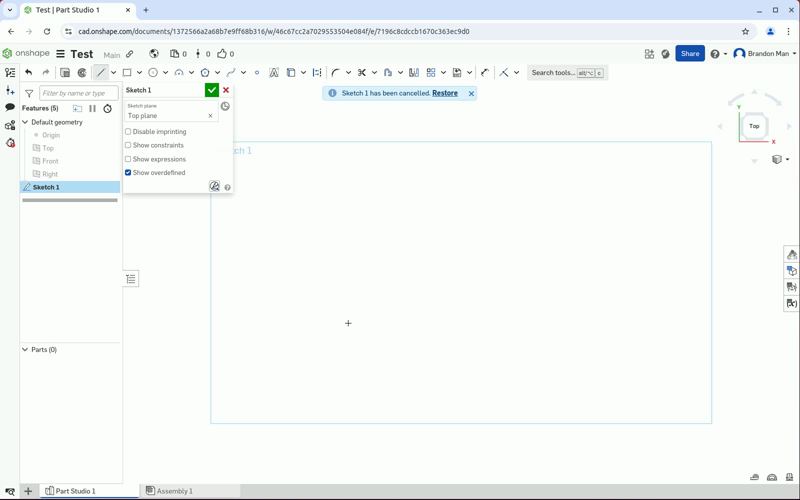
click(348, 322)
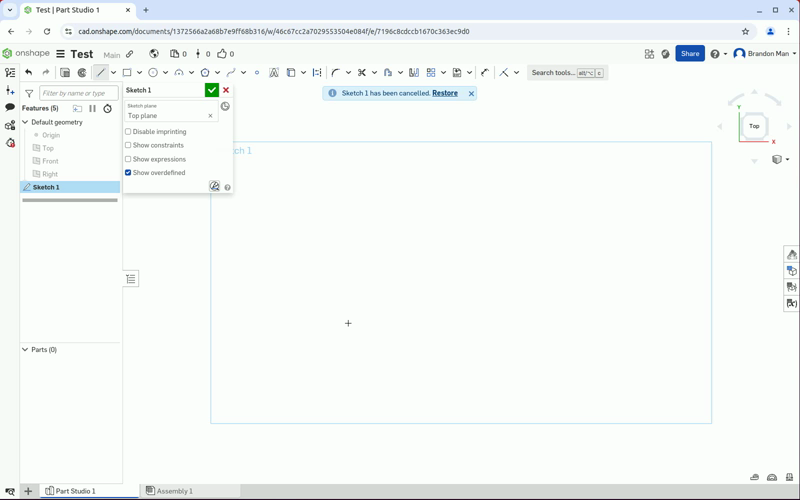
key_up(shift)
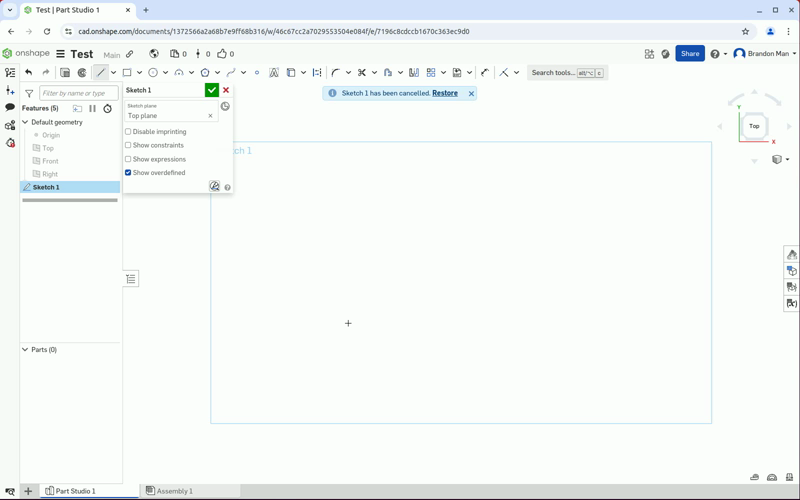
key_down(shift)
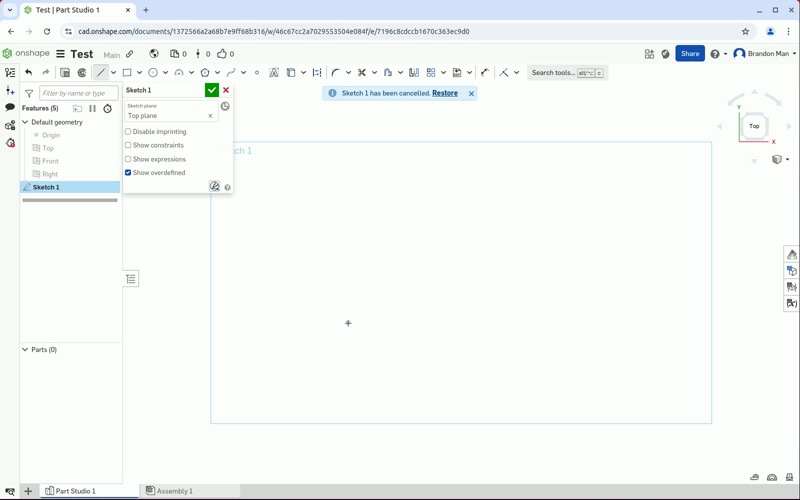
mouse_move(487, 322)
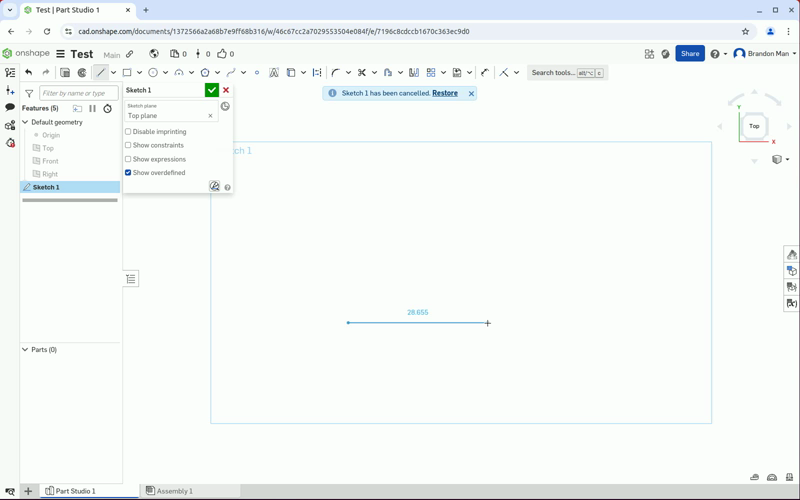
click(487, 322)
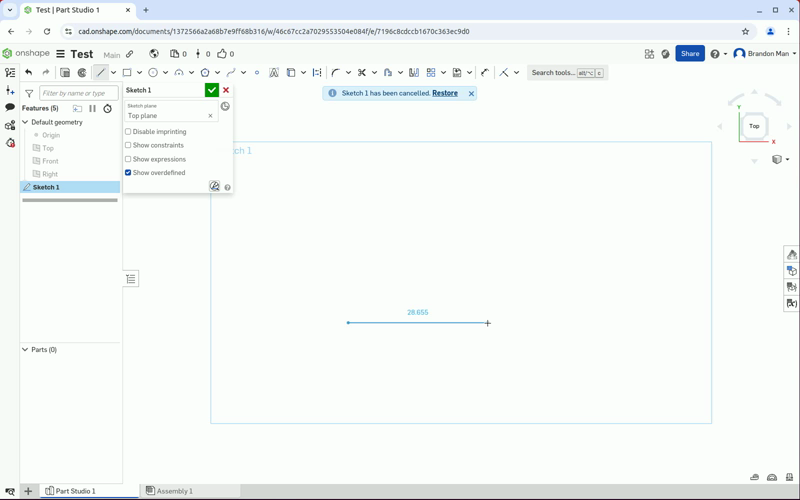
key_up(shift)
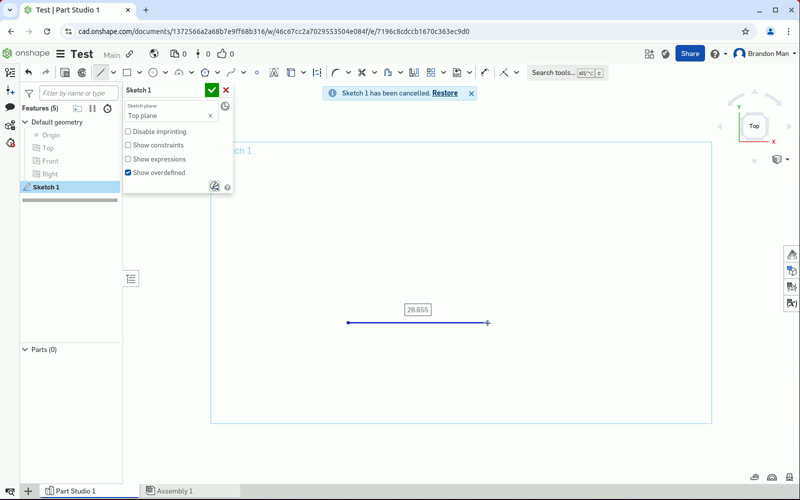
key_down(shift)
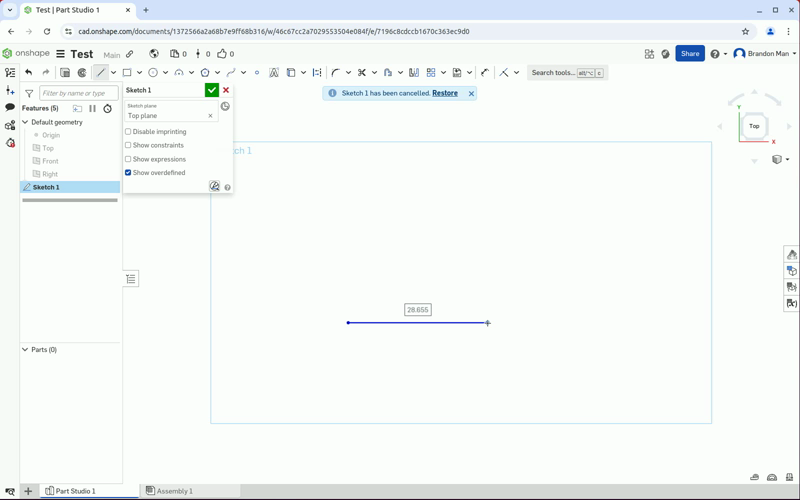
mouse_move(487, 262)
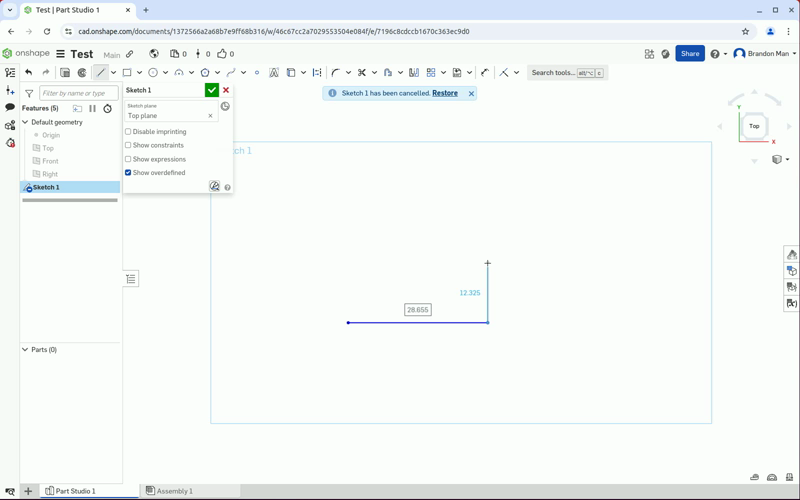
click(487, 262)
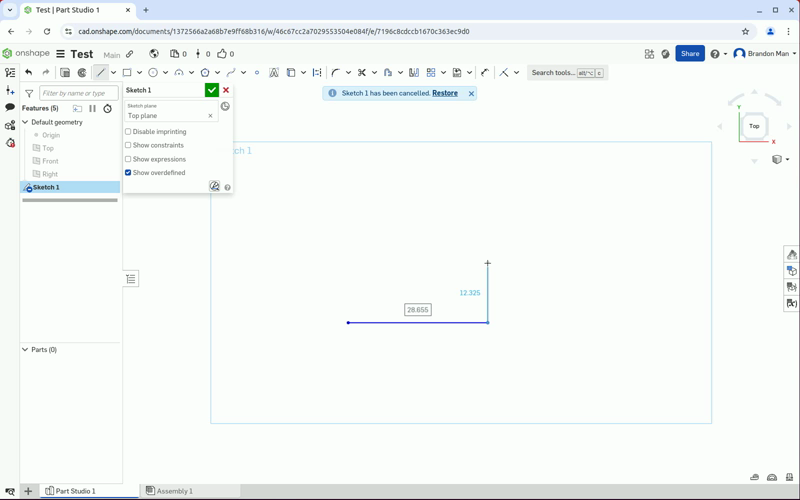
key_up(shift)
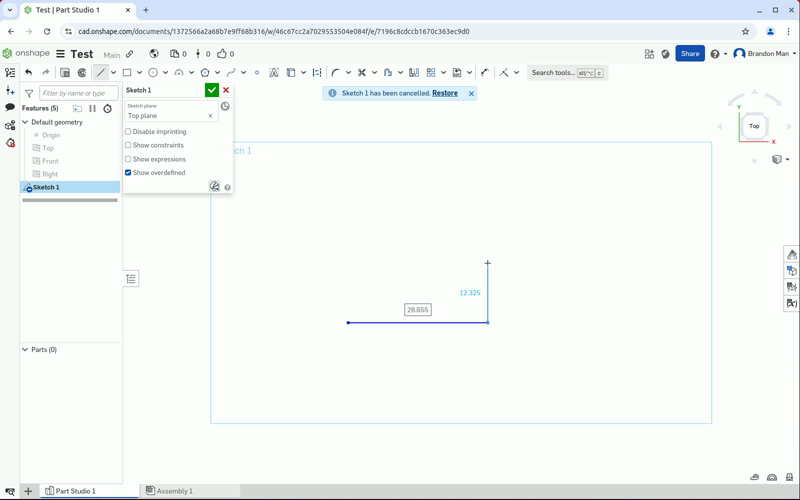
key_down(shift)
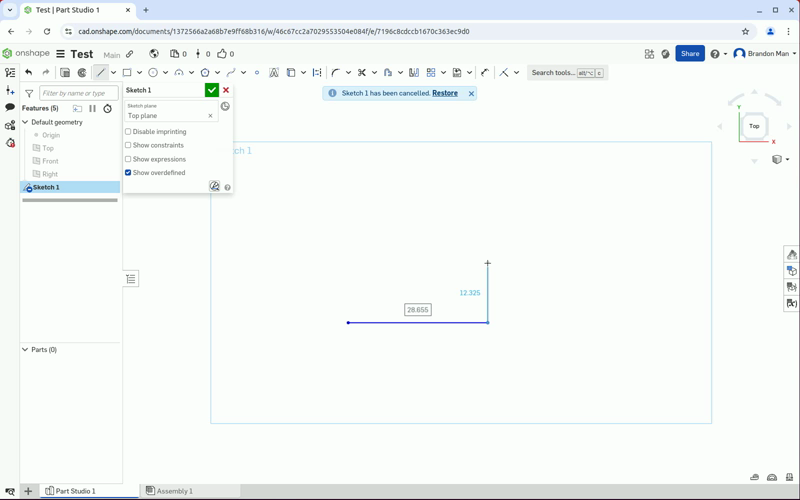
mouse_move(418, 217)
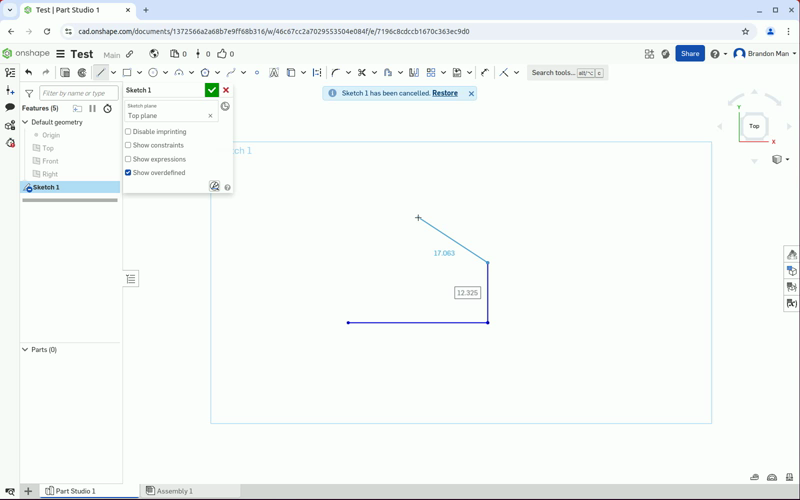
click(418, 217)
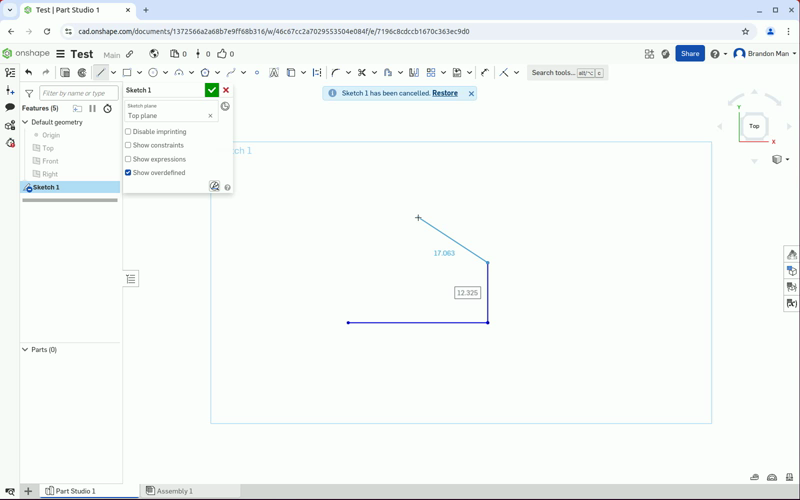
key_up(shift)
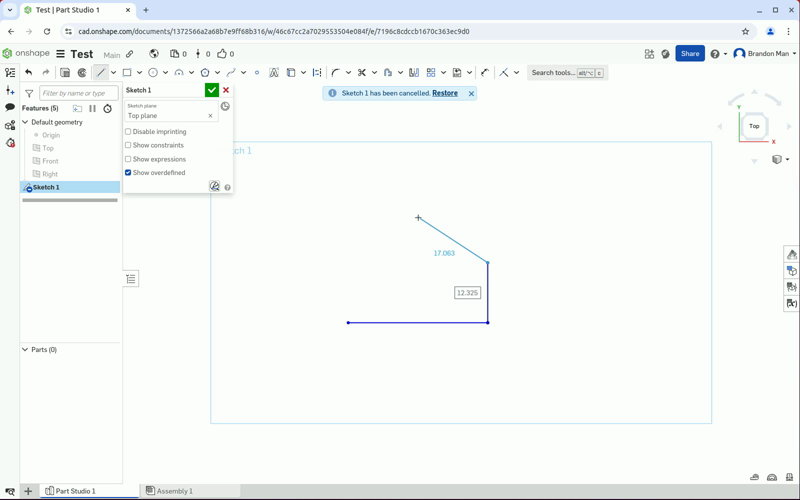
key_down(shift)
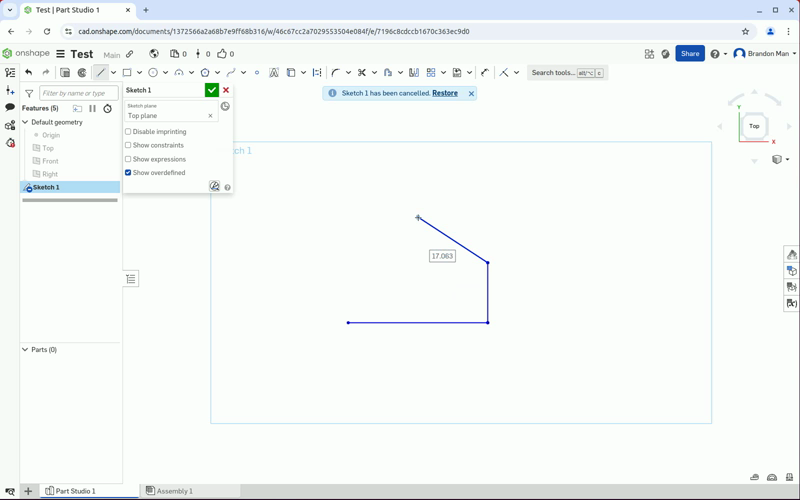
mouse_move(448, 217)
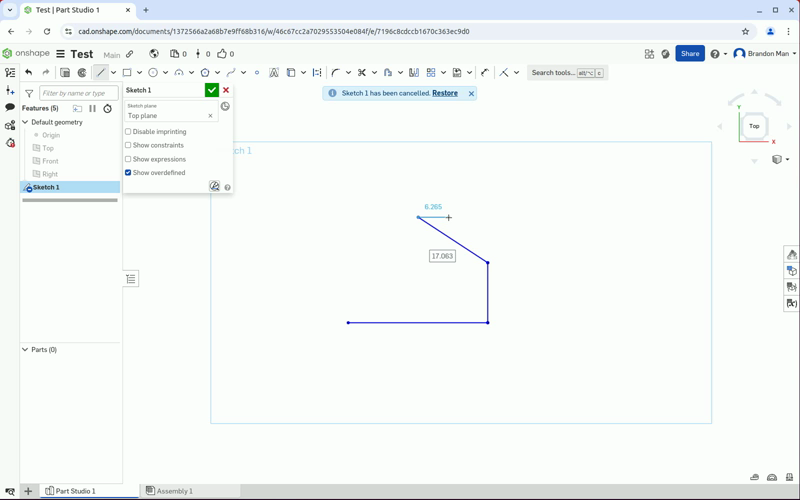
mouse_move(411, 227)
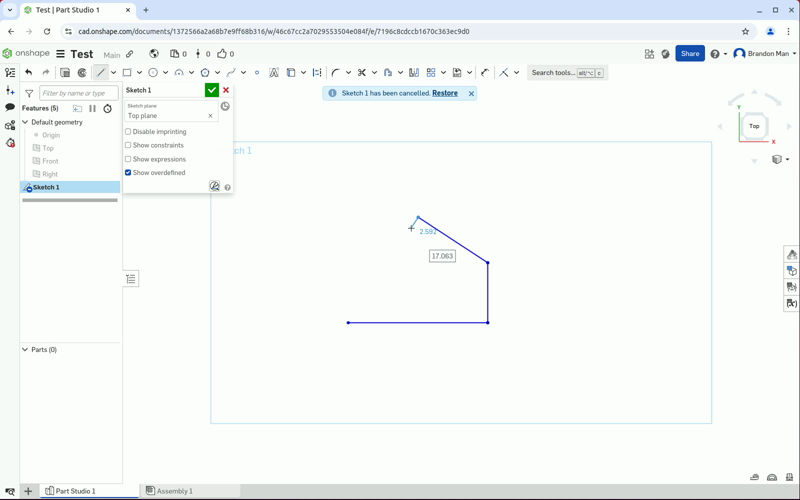
click(411, 227)
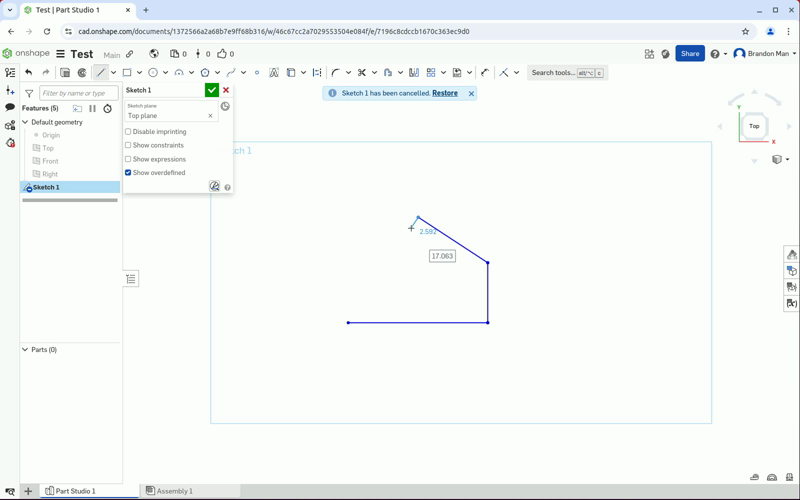
key_up(shift)
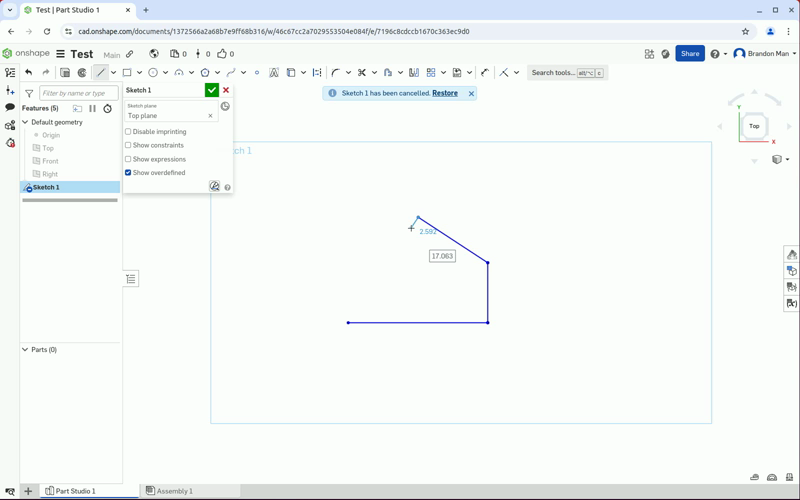
key_down(shift)
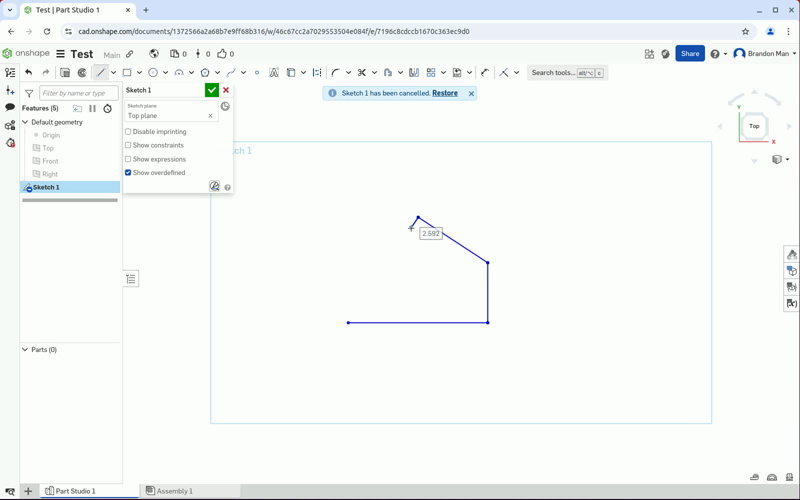
mouse_move(441, 227)
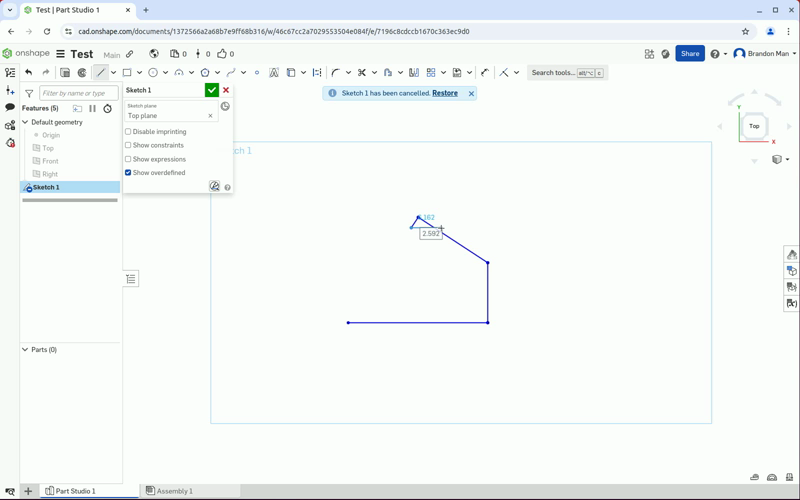
mouse_move(419, 233)
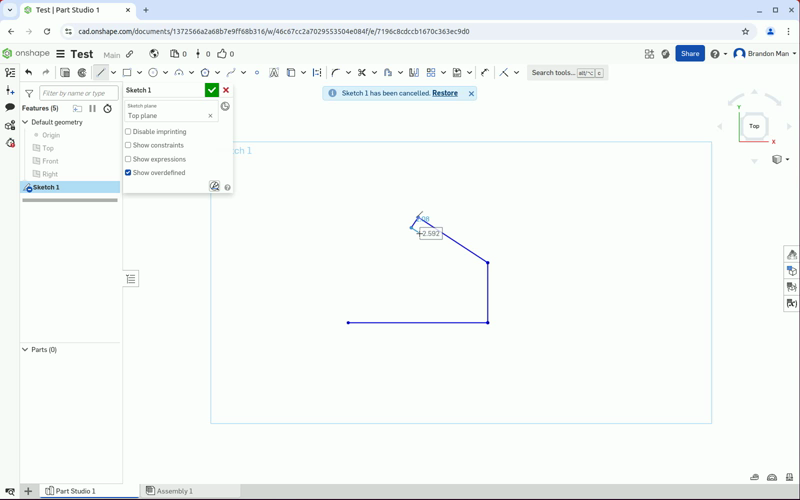
click(419, 233)
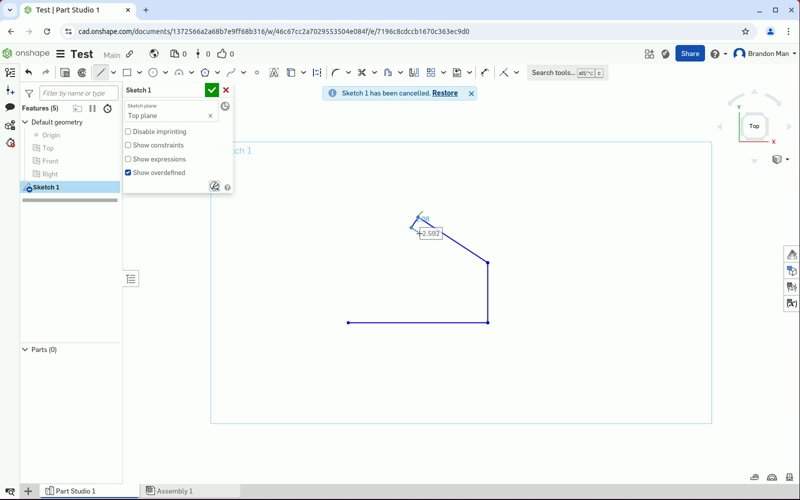
key_up(shift)
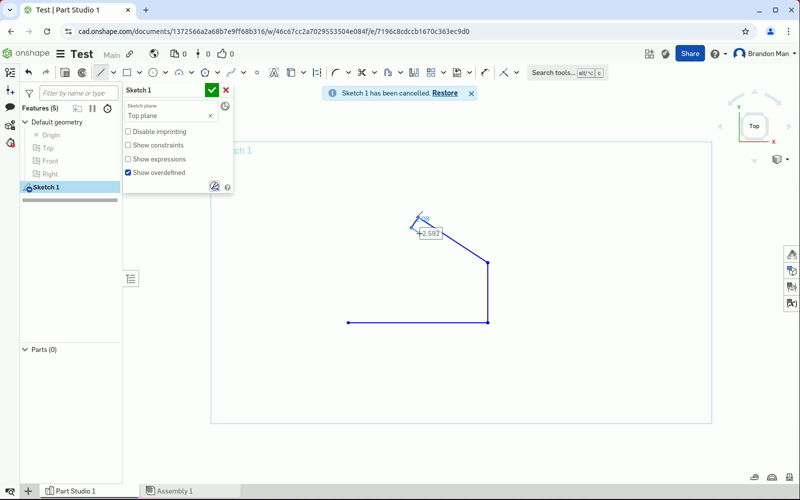
key_down(shift)
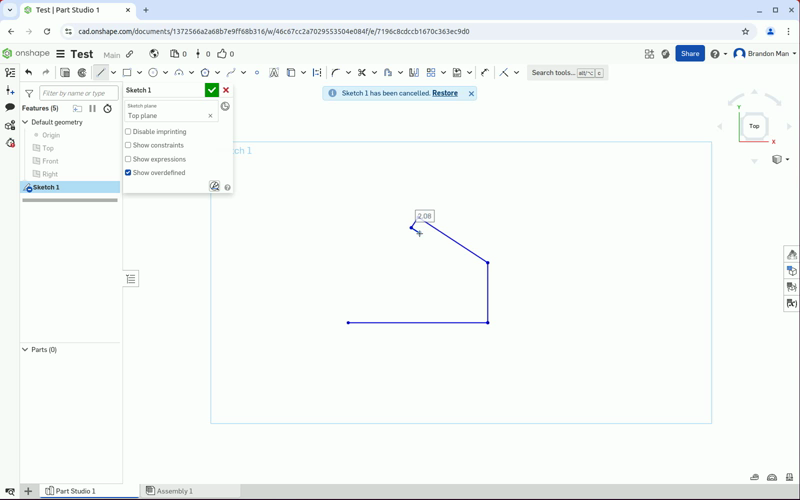
mouse_move(450, 233)
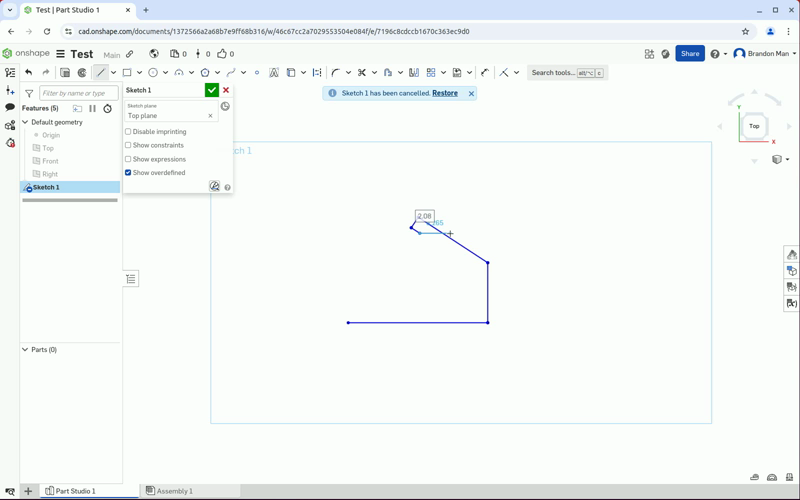
mouse_move(408, 251)
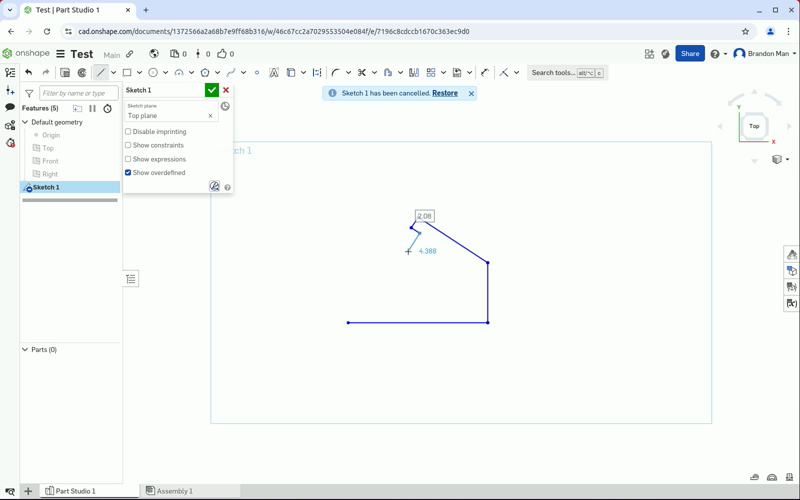
click(408, 251)
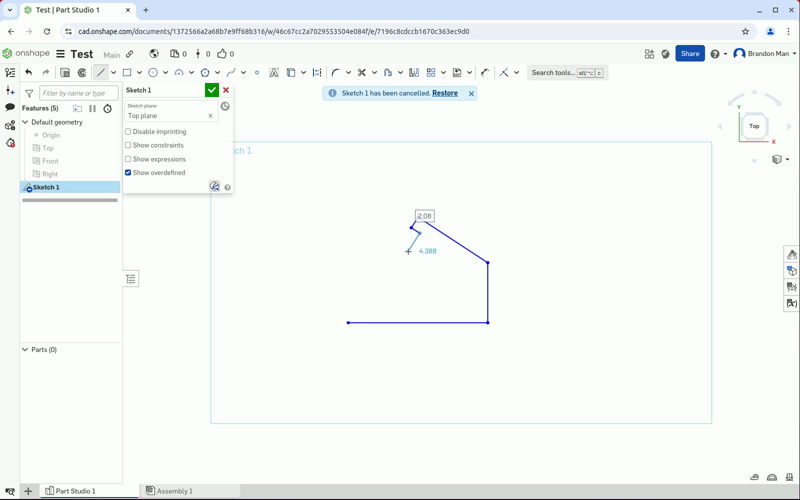
key_up(shift)
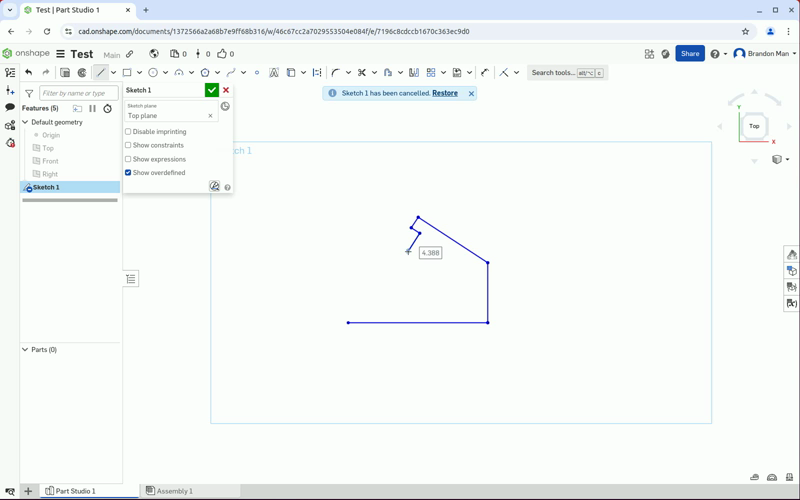
key_down(shift)
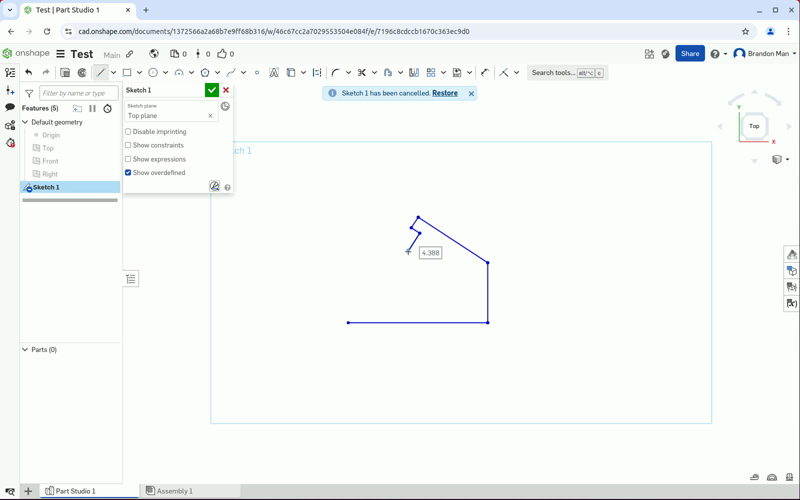
mouse_move(438, 251)
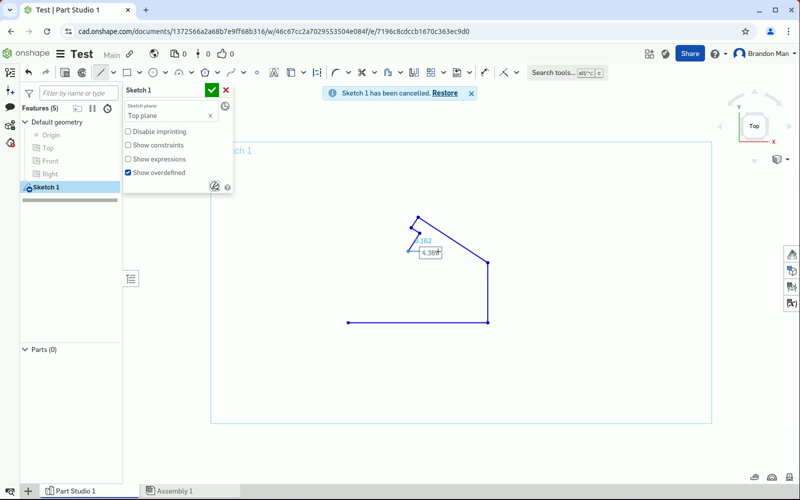
mouse_move(399, 245)
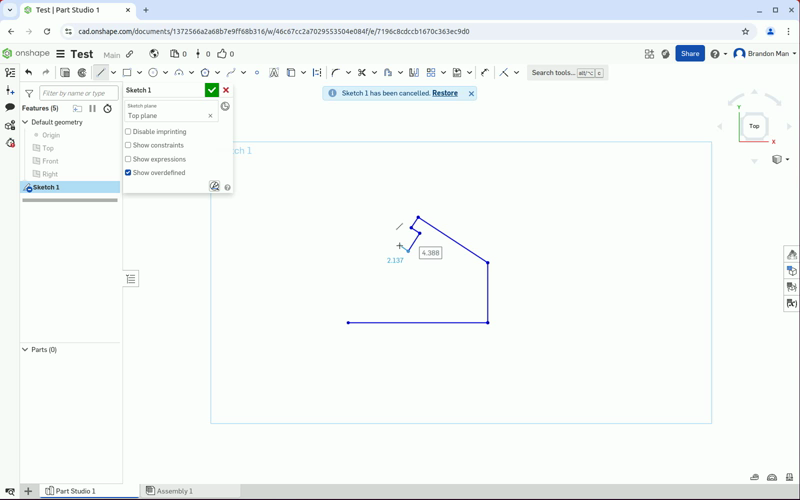
click(399, 245)
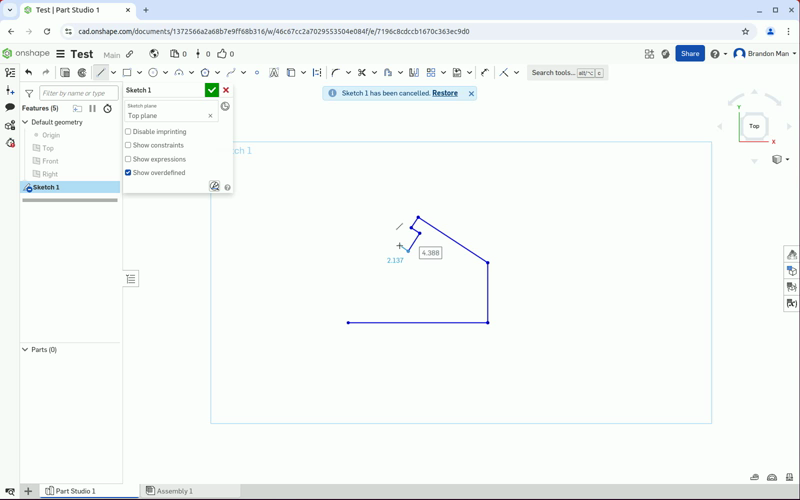
key_up(shift)
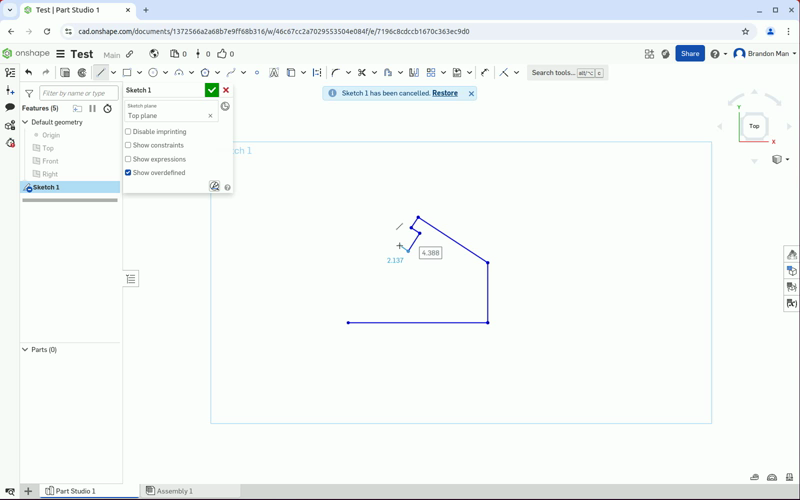
key_down(shift)
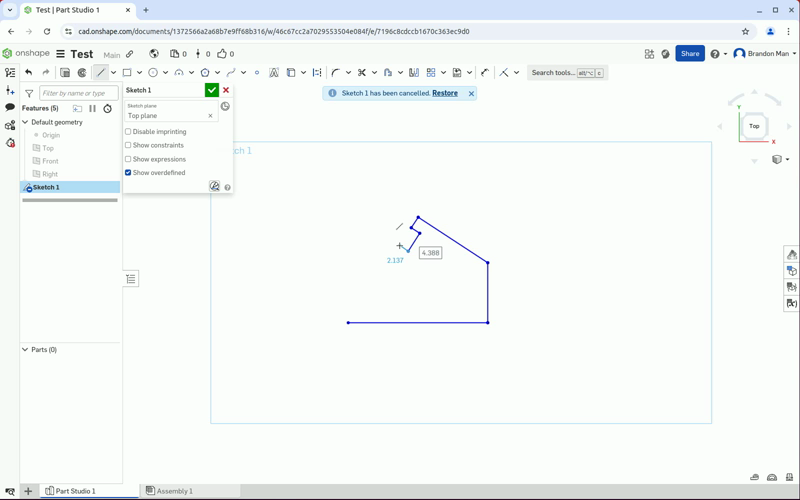
mouse_move(348, 322)
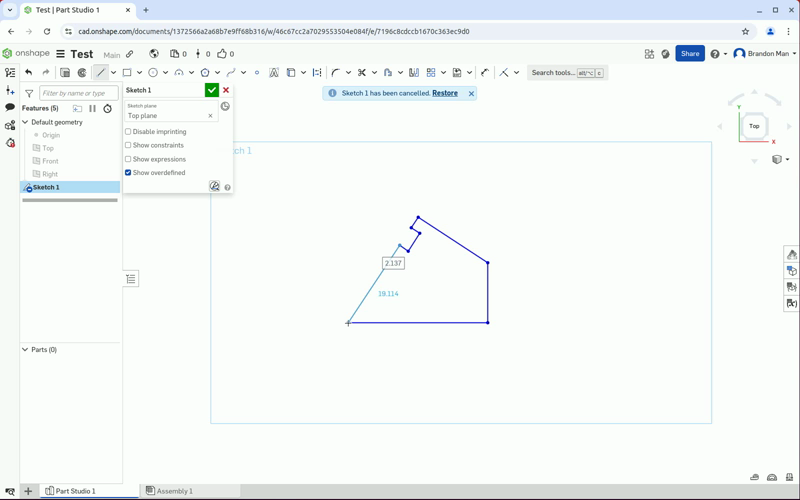
key_up(shift)
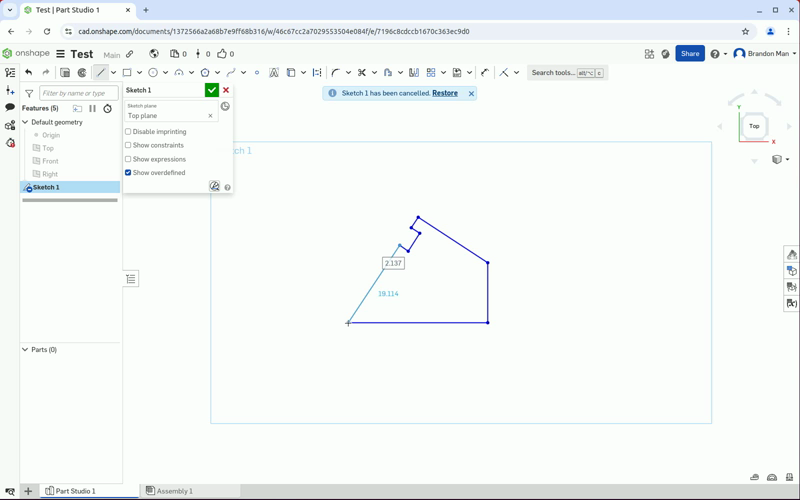
click(348, 322)
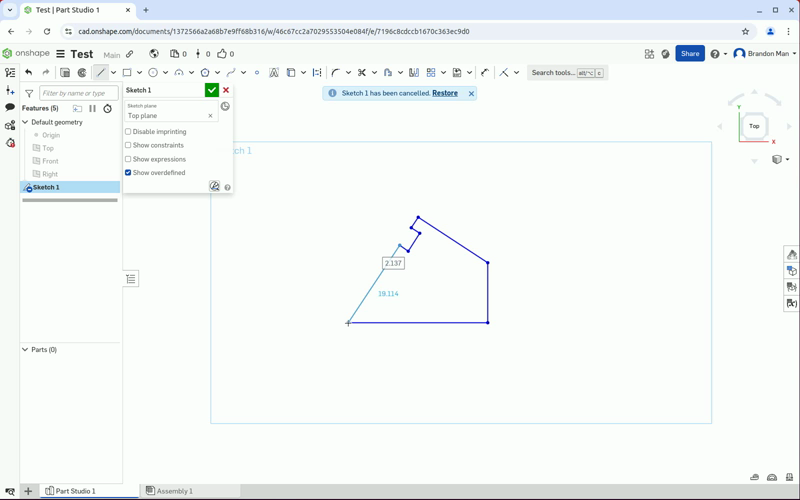
key(esc)
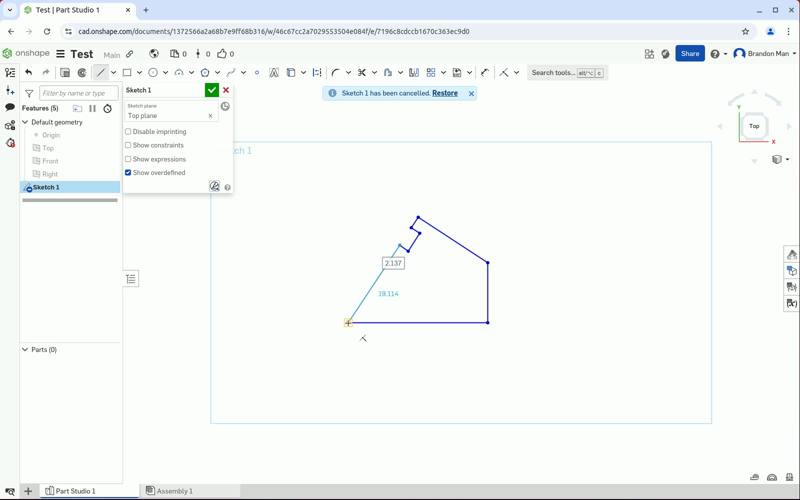
key(c)
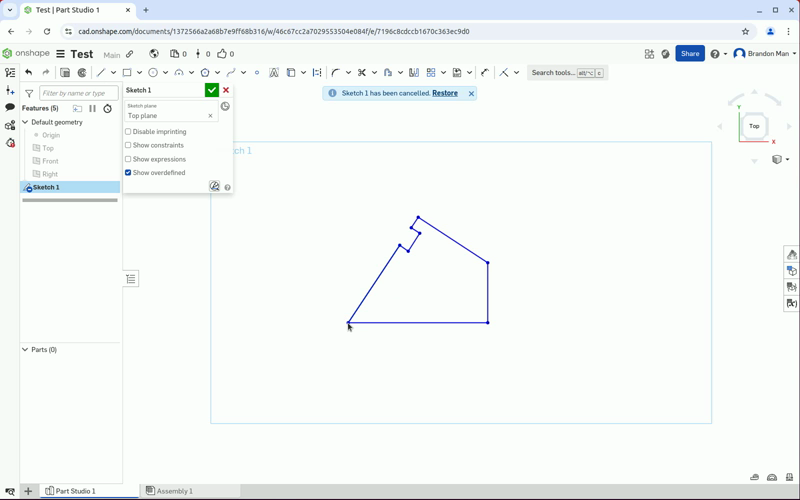
key_down(shift)
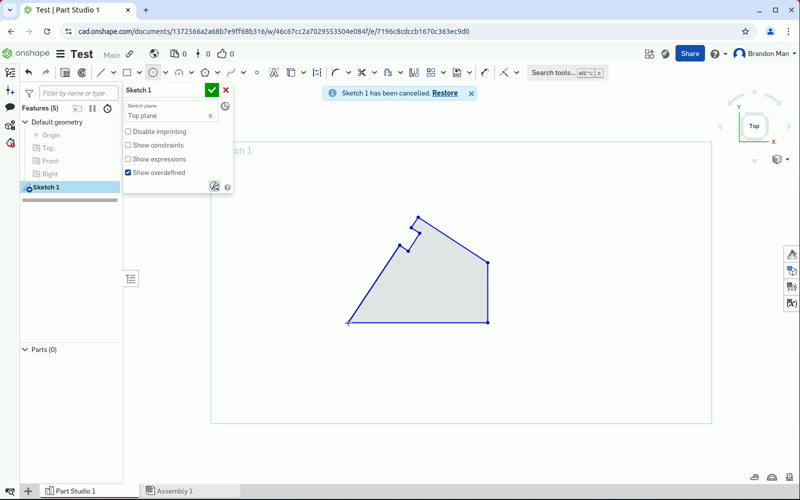
mouse_move(443, 239)
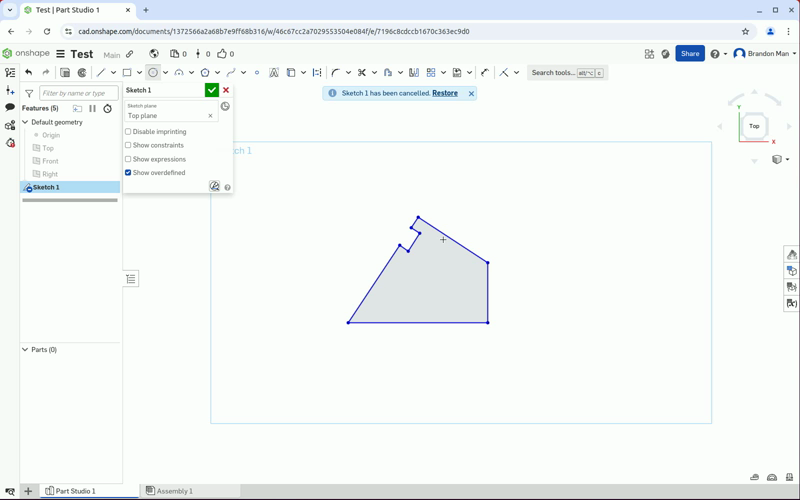
click(443, 239)
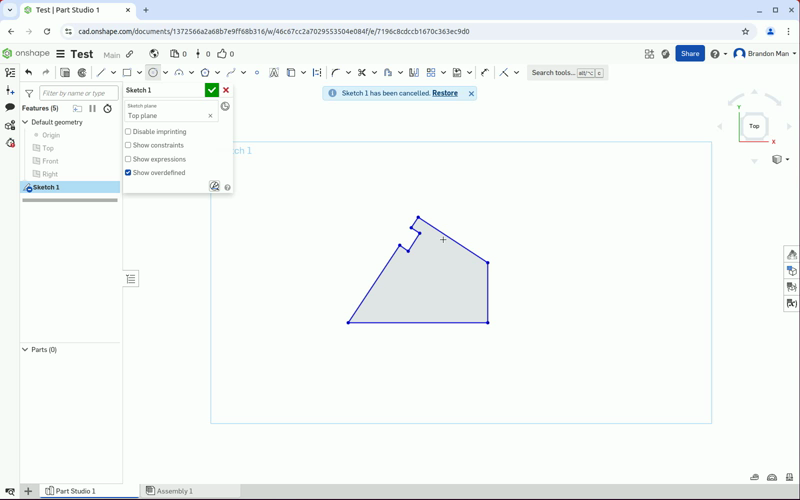
key_up(shift)
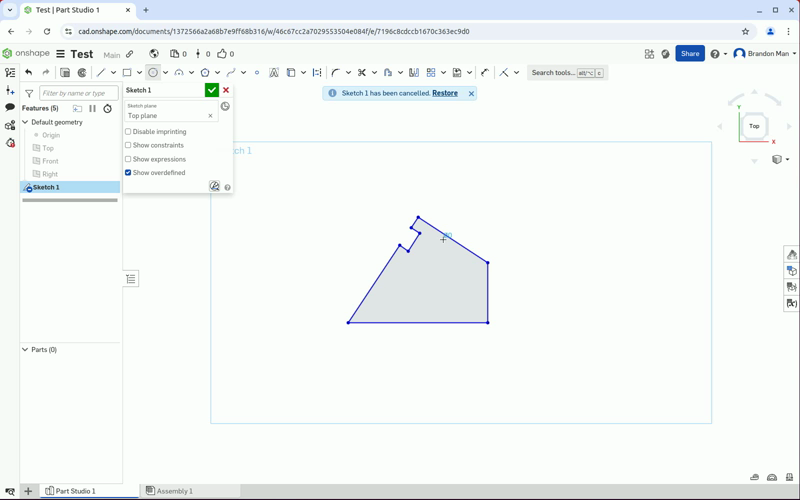
mouse_move(444, 239)
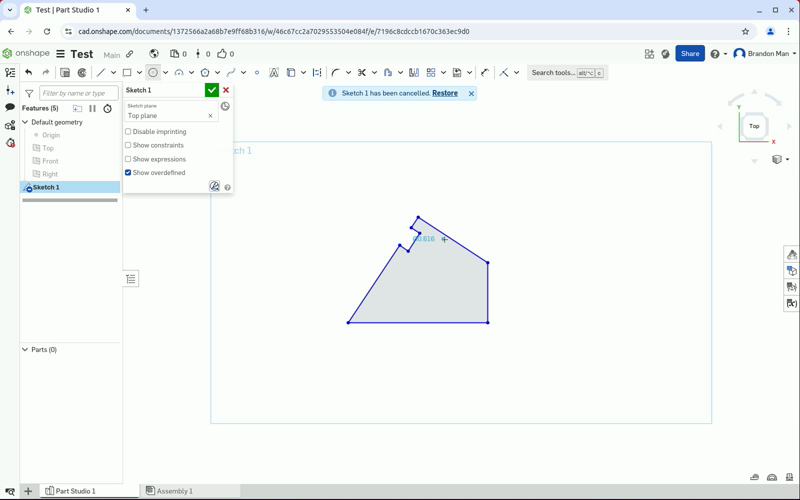
scroll(6)
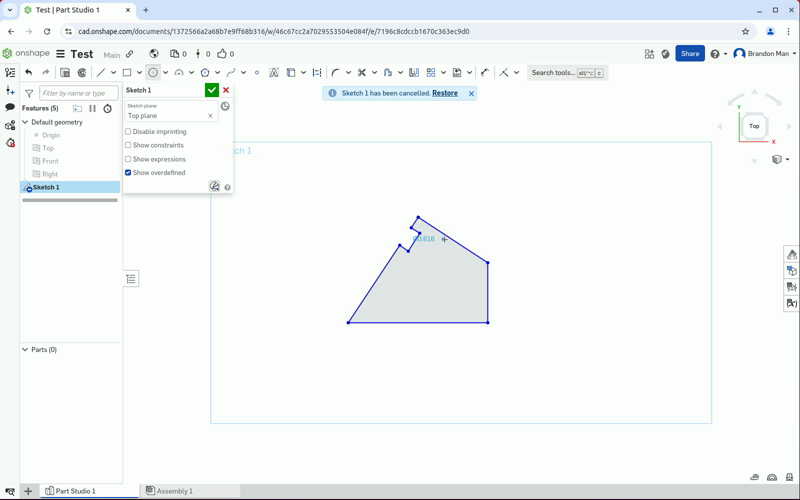
scroll(6)
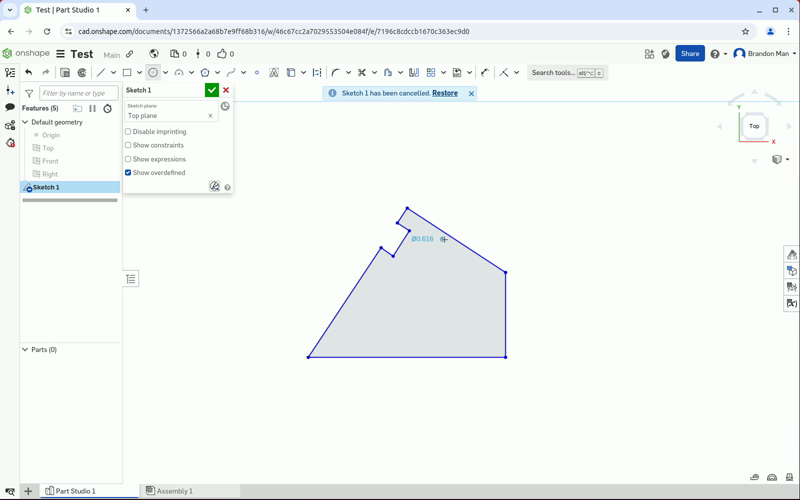
scroll(6)
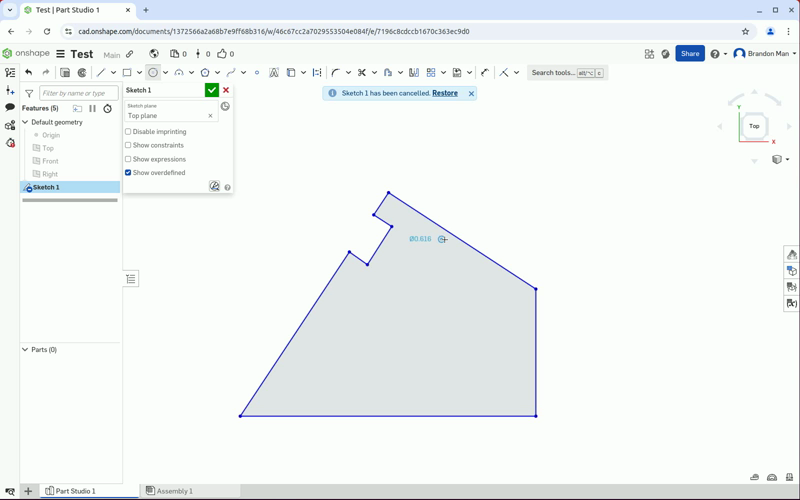
scroll(6)
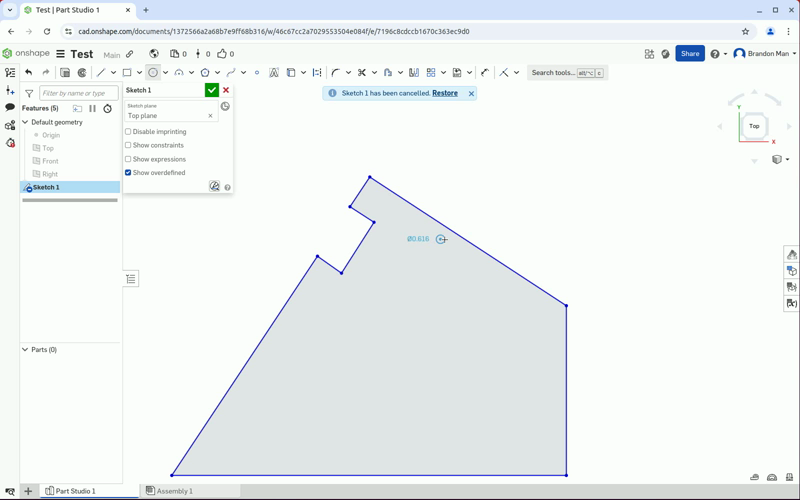
scroll(6)
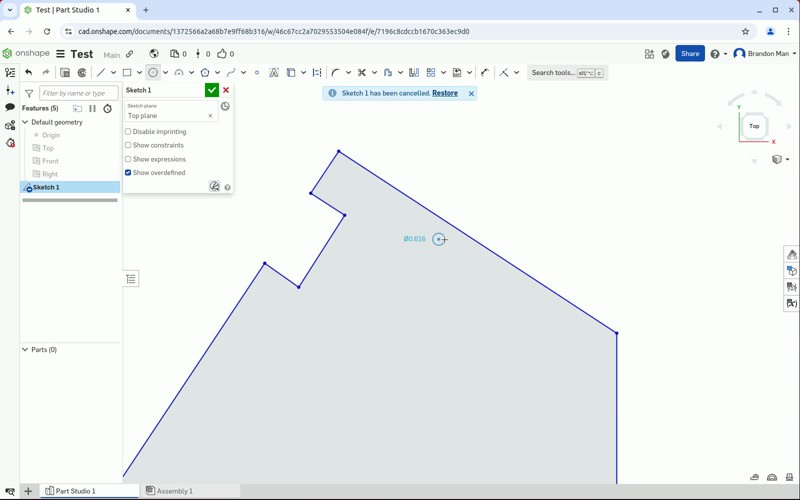
scroll(6)
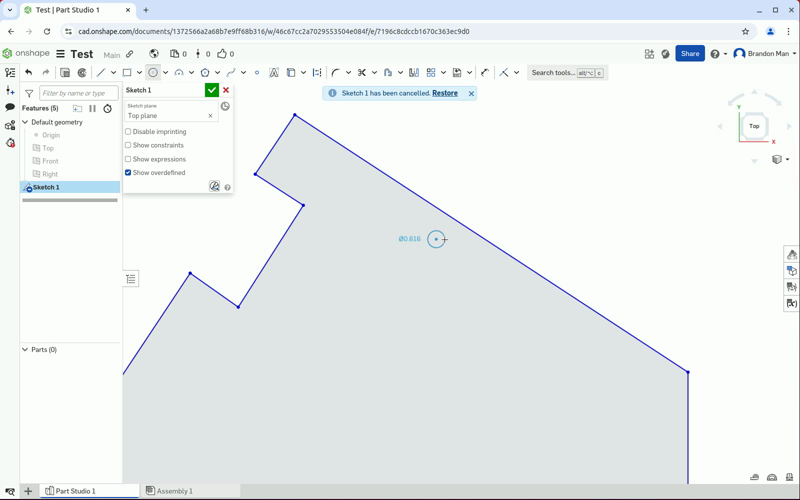
scroll(6)
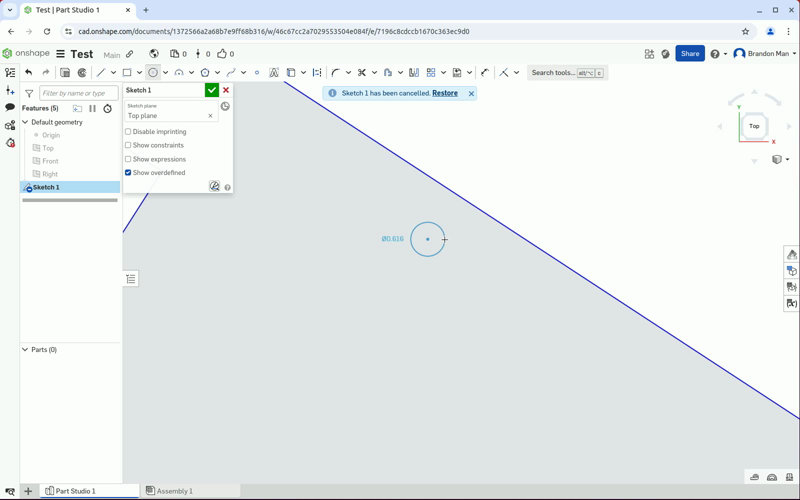
click(444, 239)
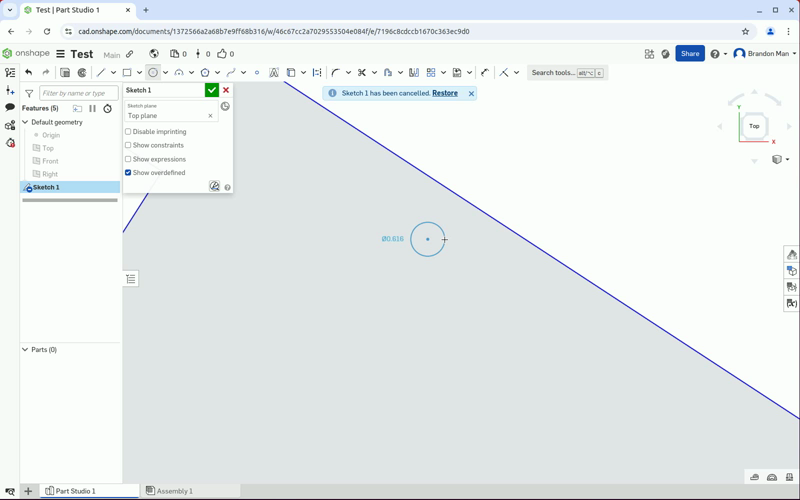
scroll(-6)
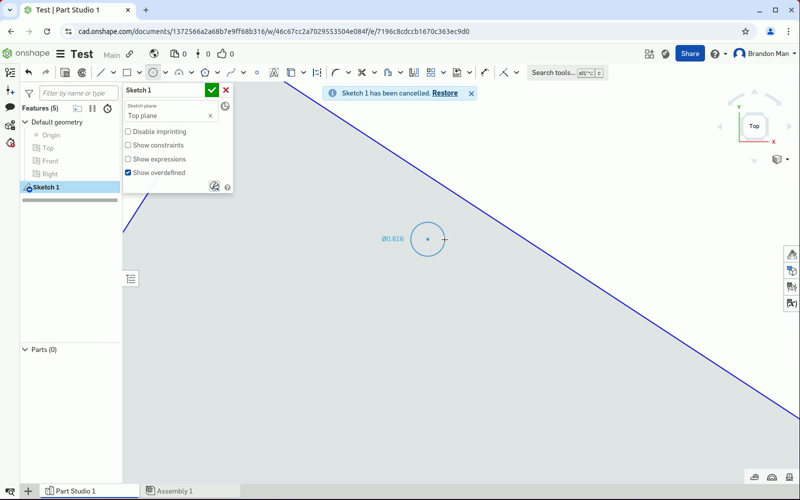
scroll(-6)
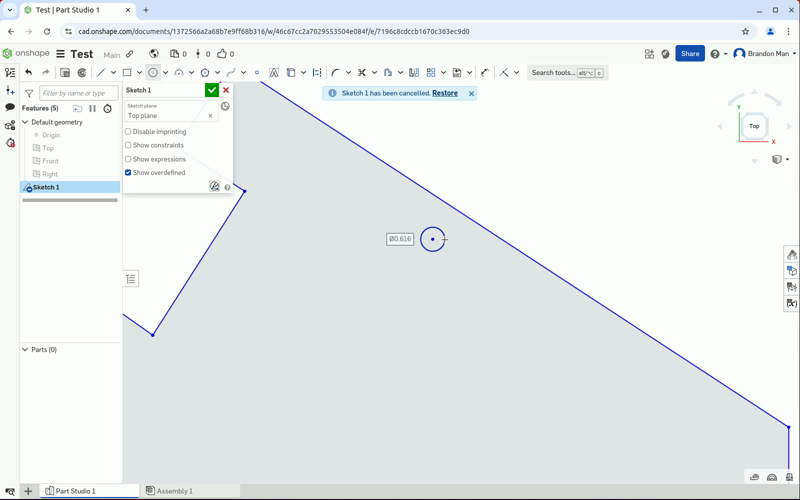
scroll(-6)
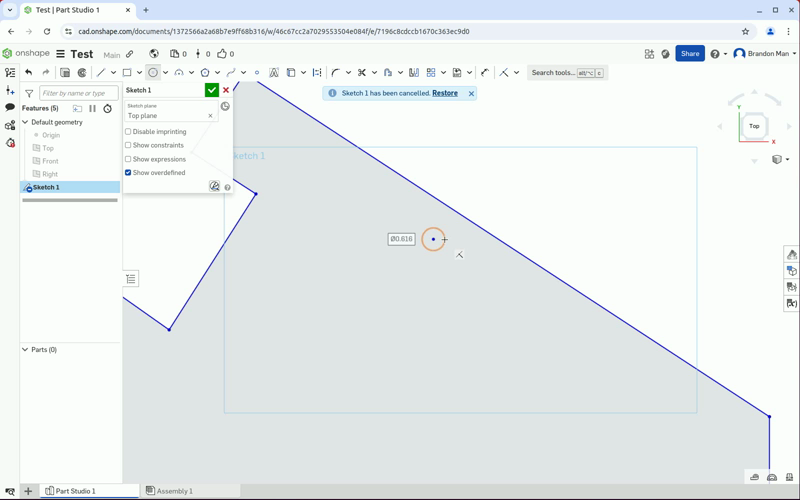
scroll(-6)
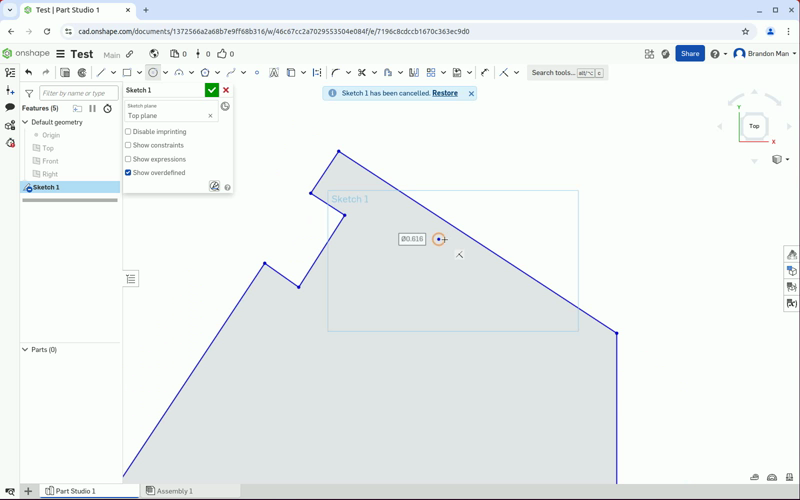
scroll(-6)
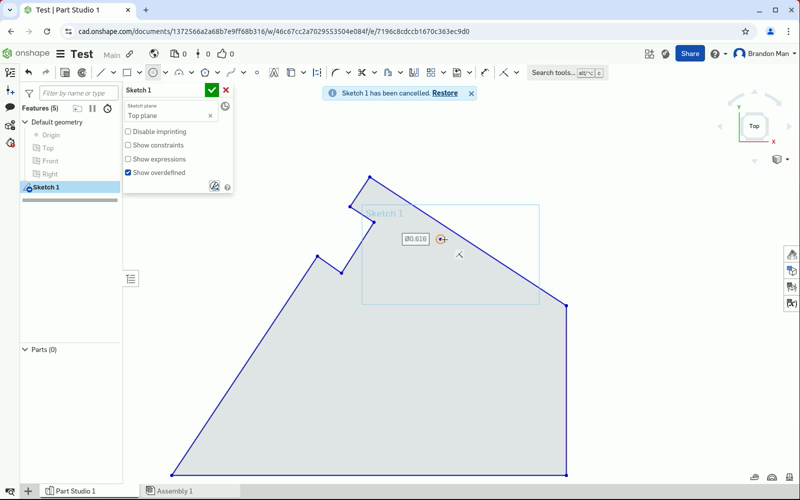
scroll(-6)
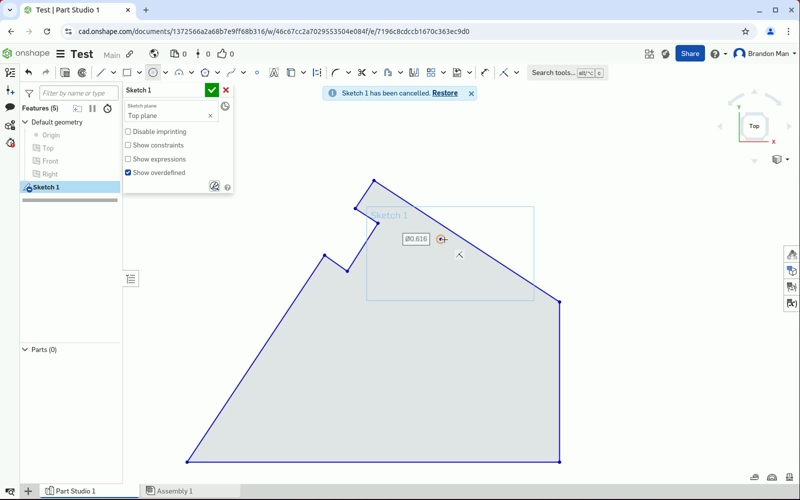
scroll(-6)
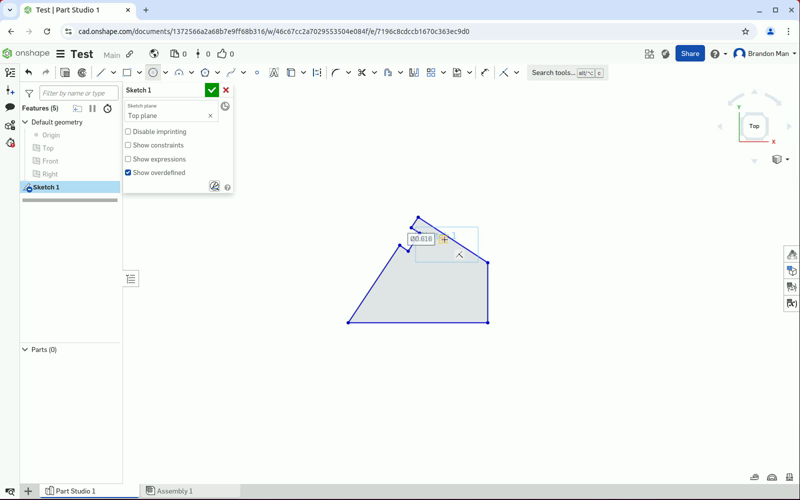
key(esc)
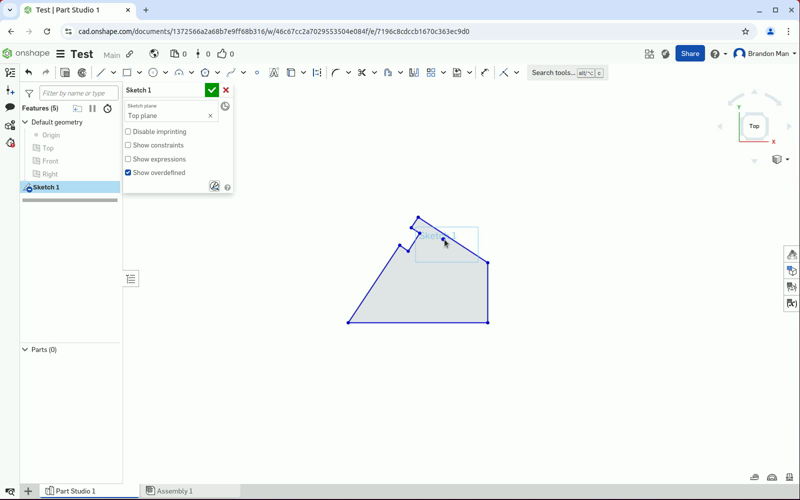
key(c)
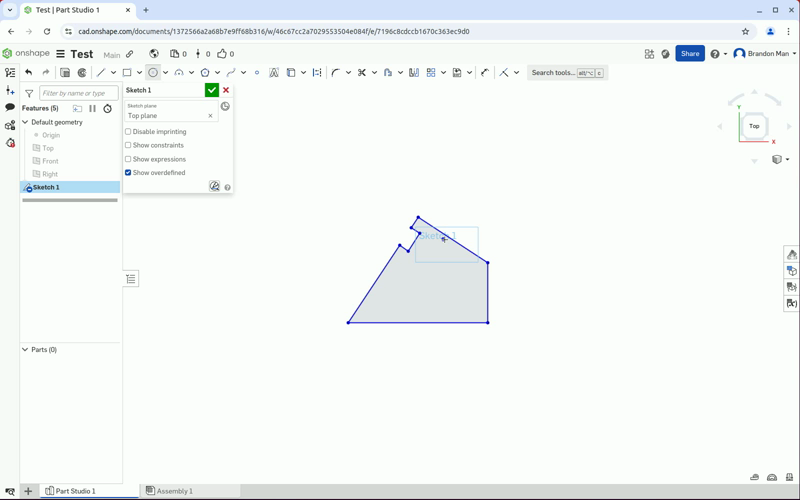
key_down(shift)
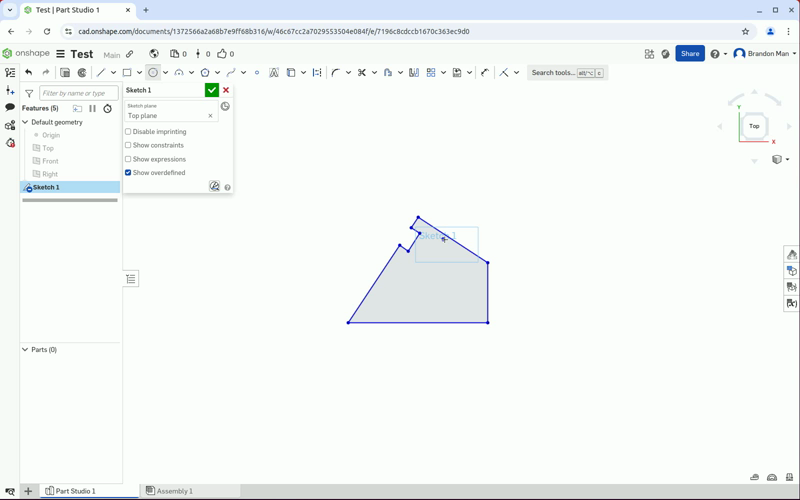
mouse_move(481, 316)
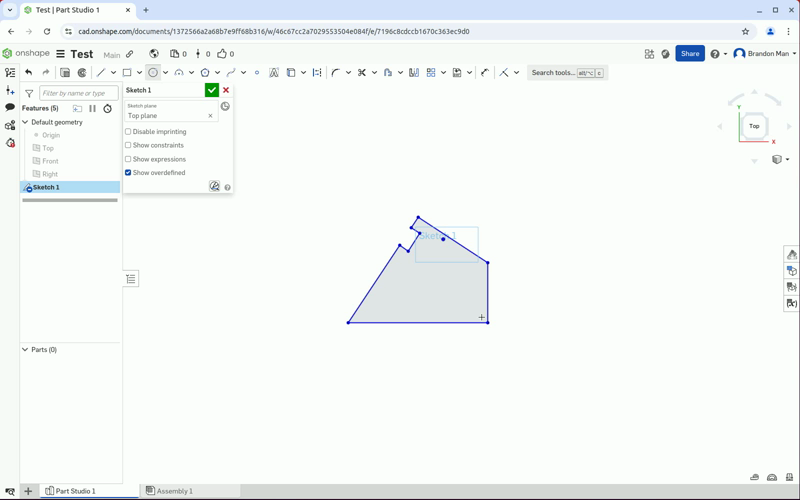
click(481, 316)
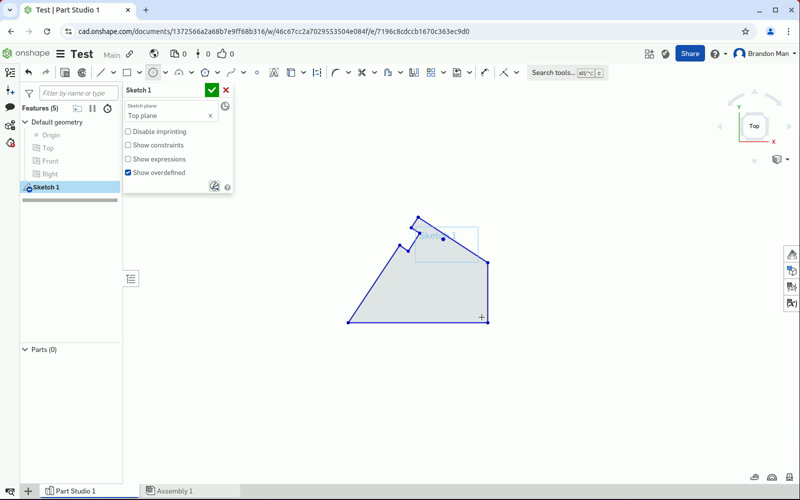
key_up(shift)
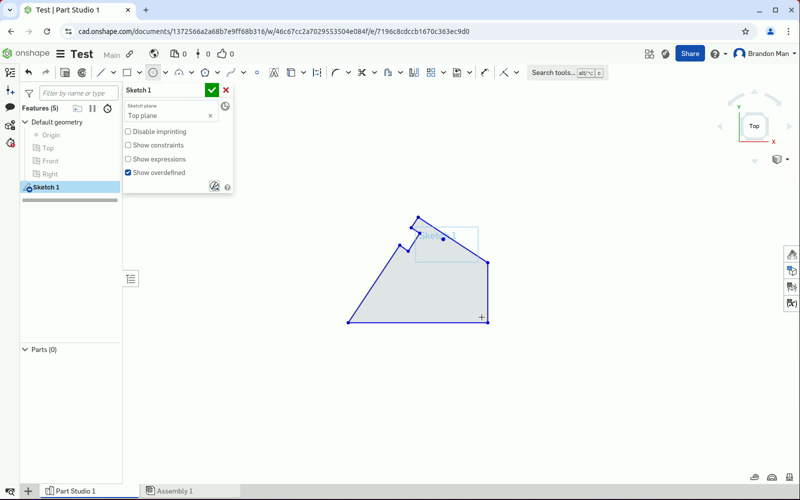
mouse_move(483, 316)
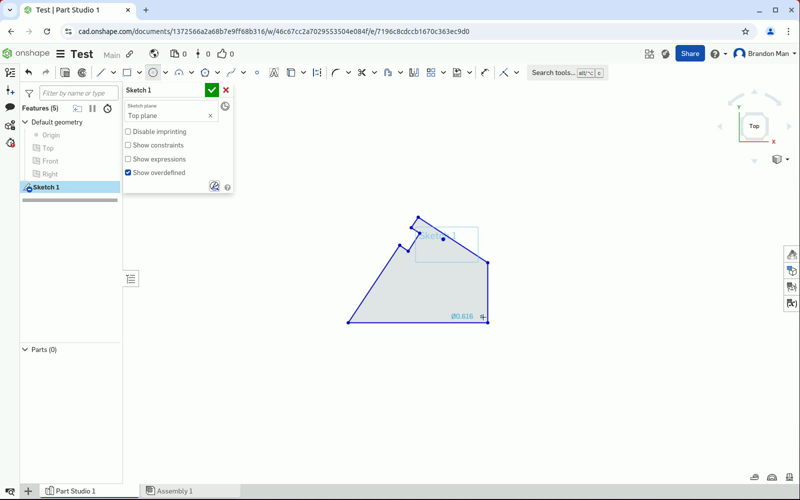
scroll(6)
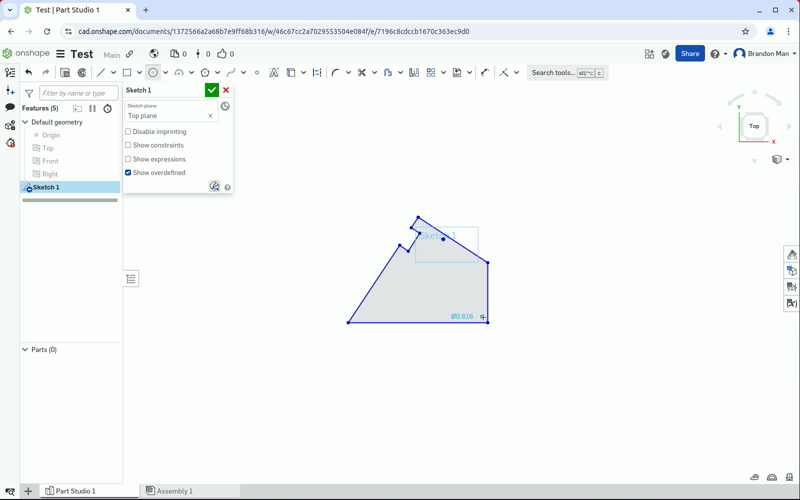
scroll(6)
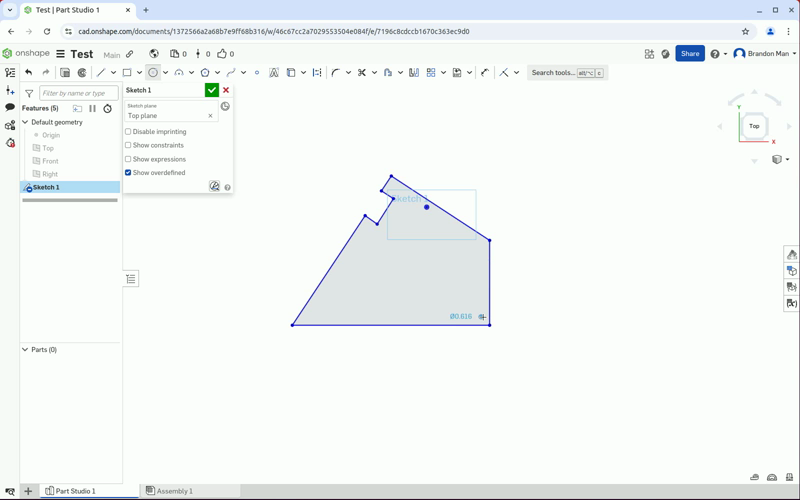
scroll(6)
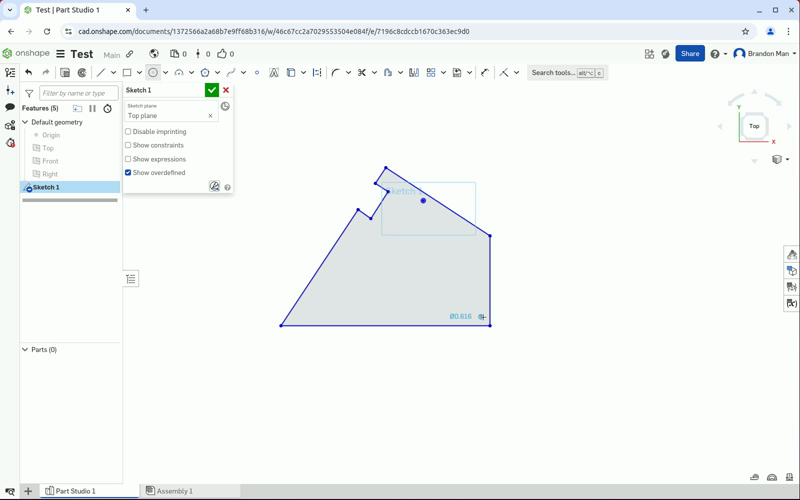
scroll(6)
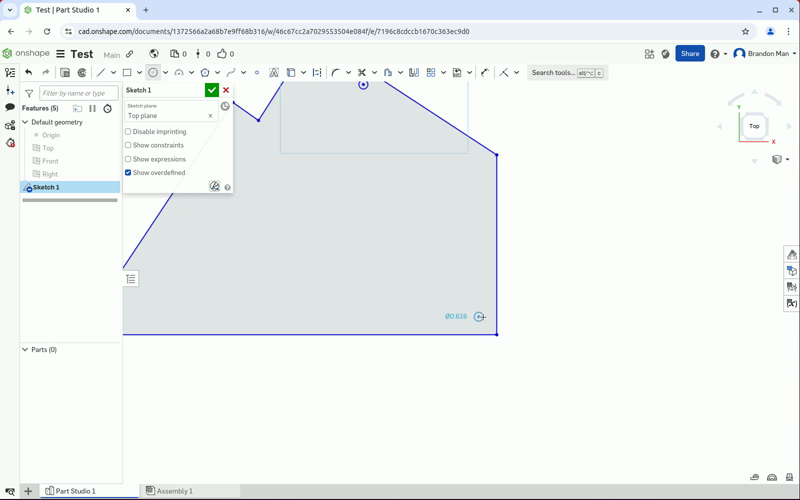
scroll(6)
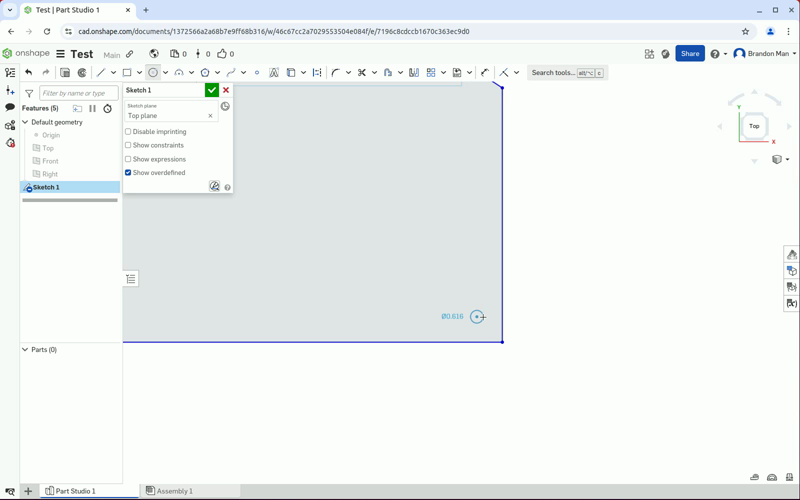
scroll(6)
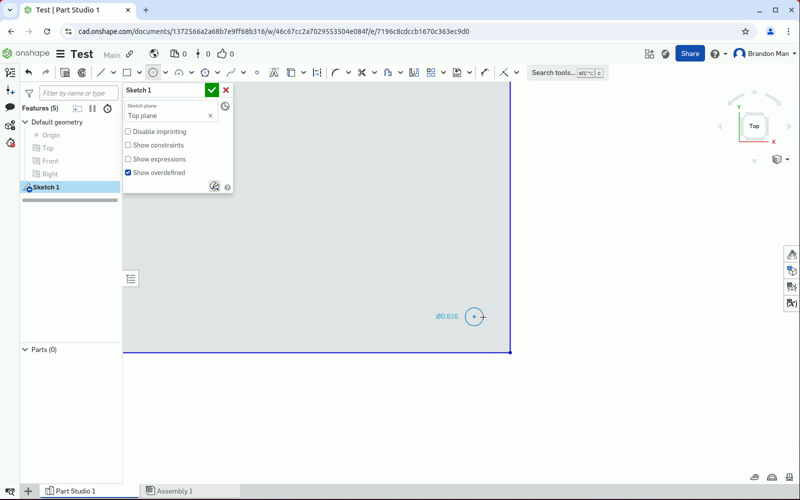
scroll(6)
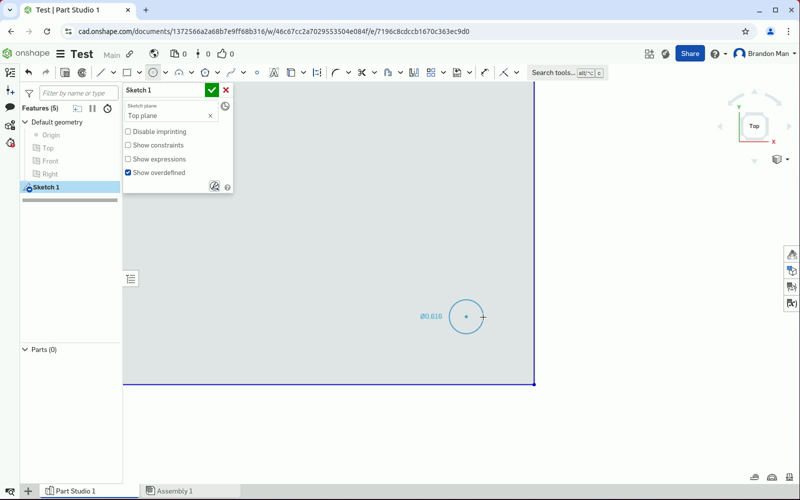
click(483, 316)
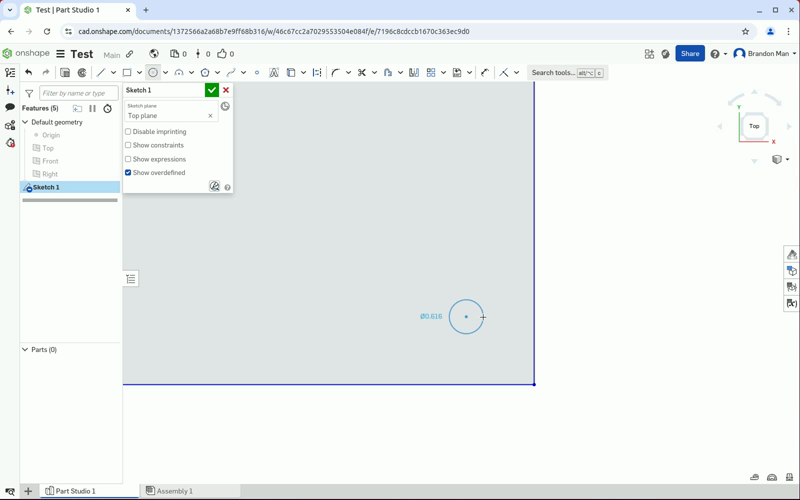
scroll(-6)
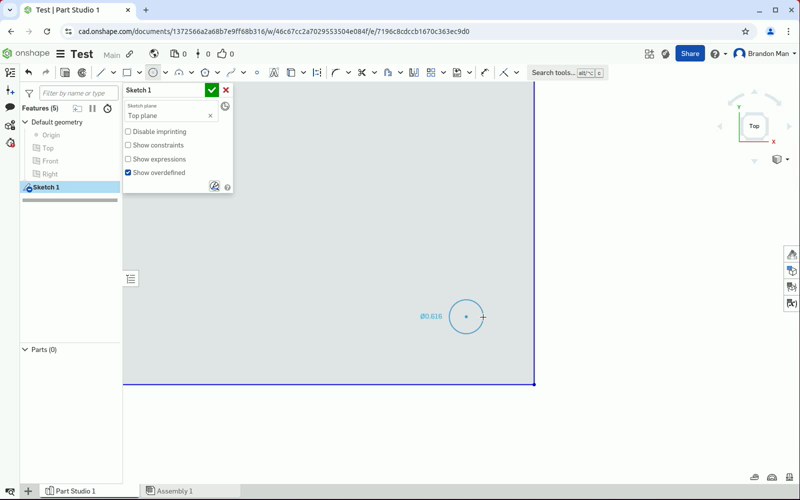
scroll(-6)
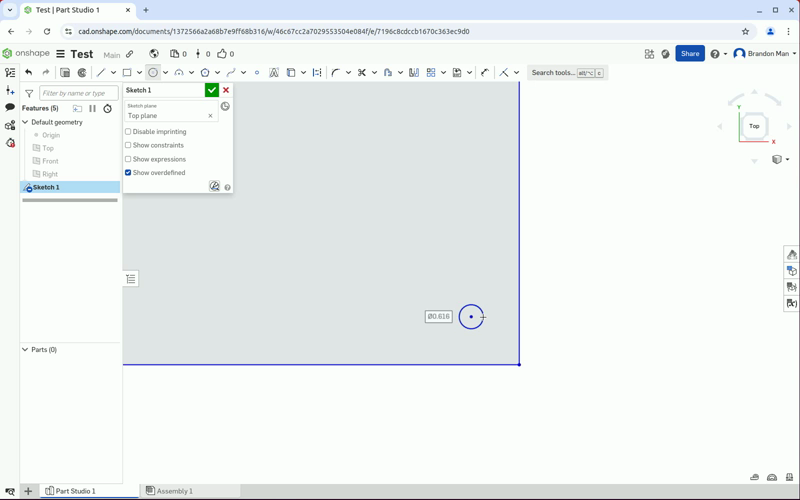
scroll(-6)
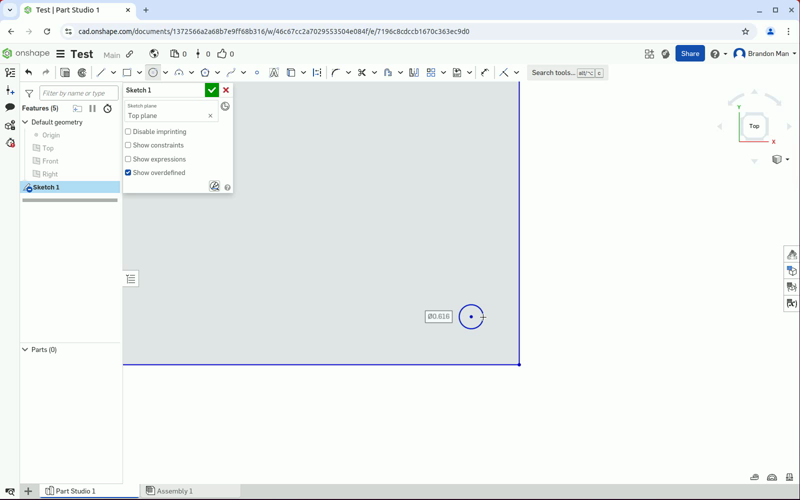
scroll(-6)
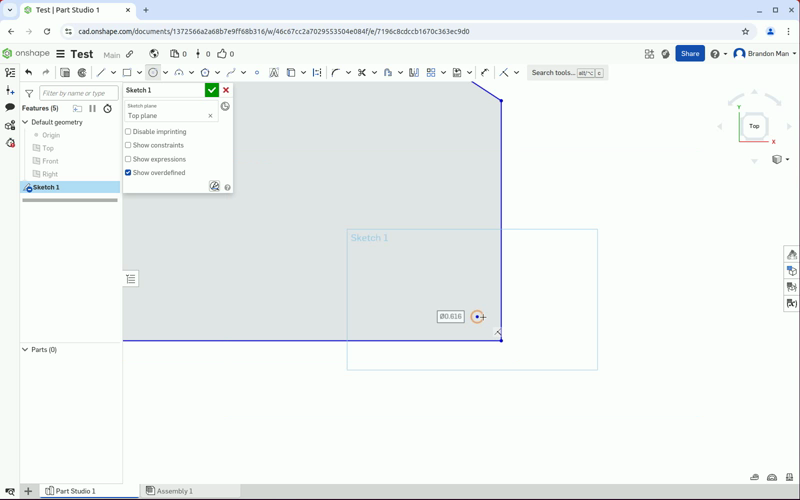
scroll(-6)
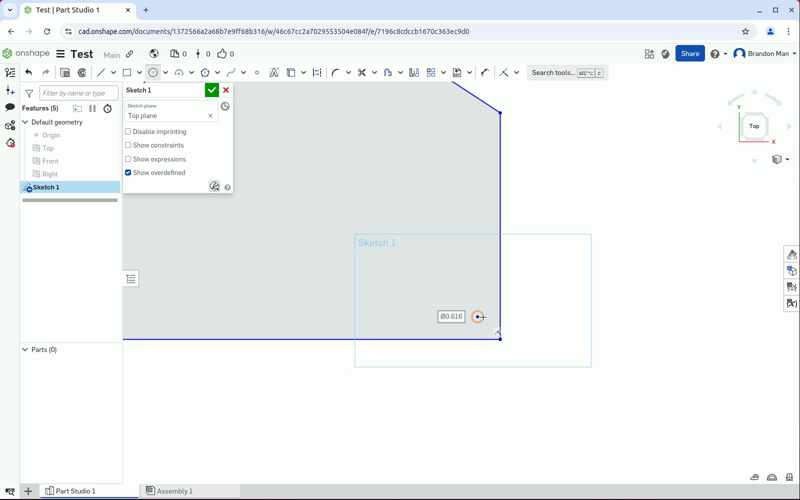
scroll(-6)
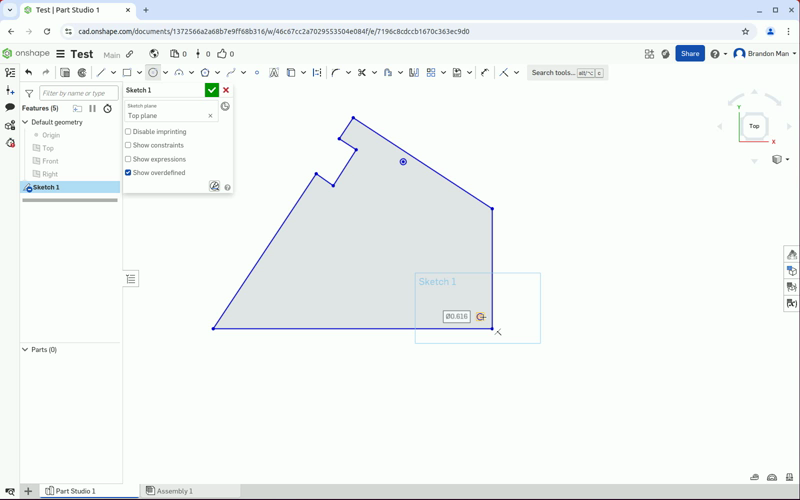
scroll(-6)
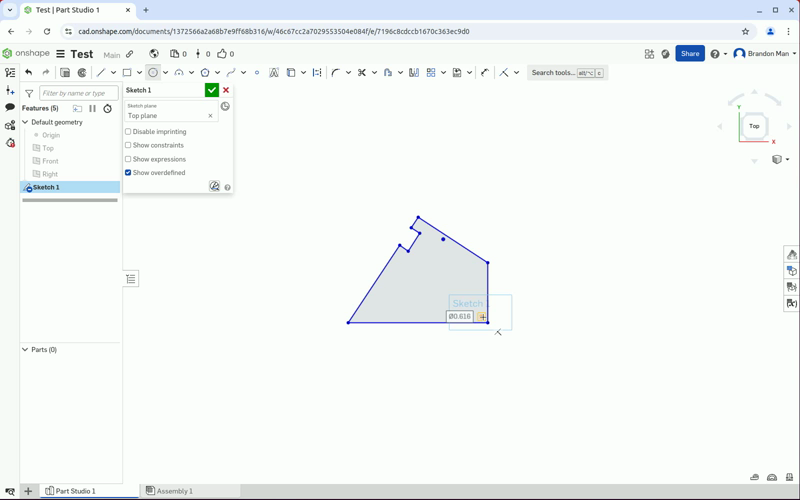
key(esc)
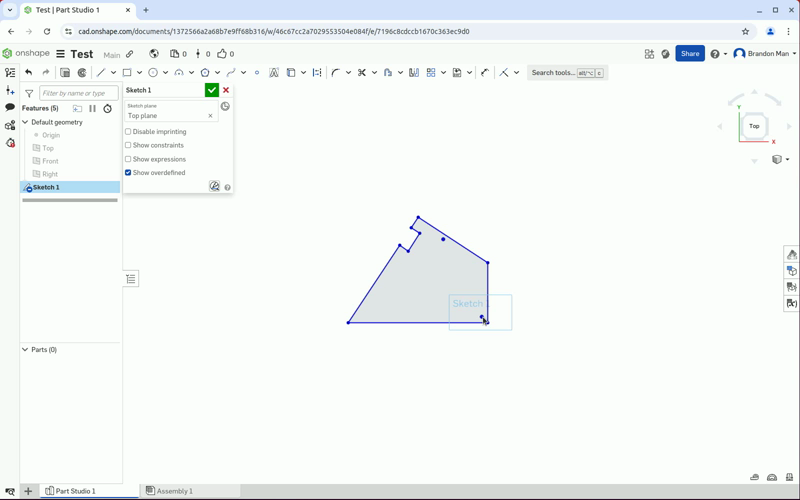
mouse_move(478, 270)
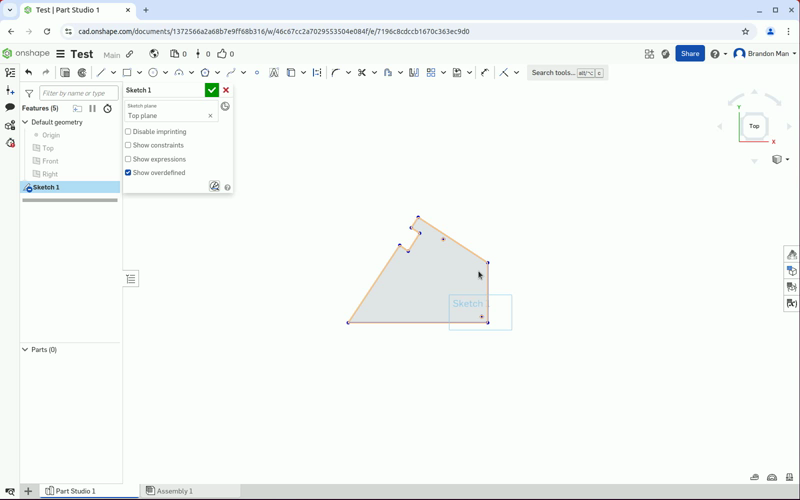
click(478, 270)
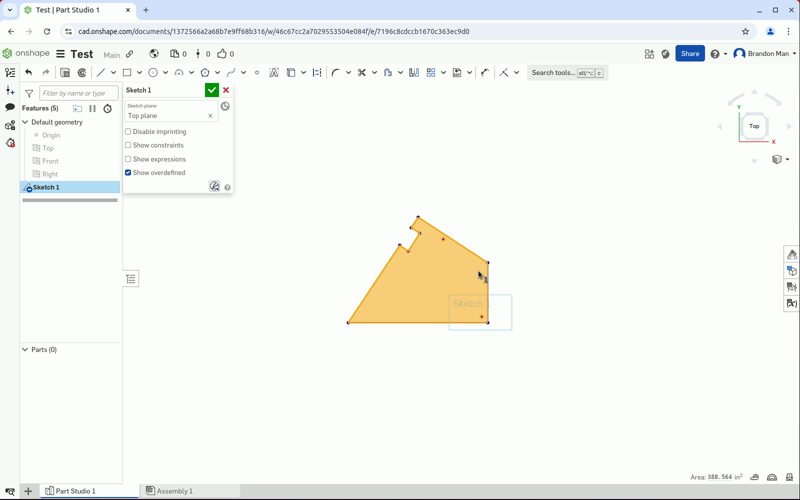
mouse_move(73, 352)
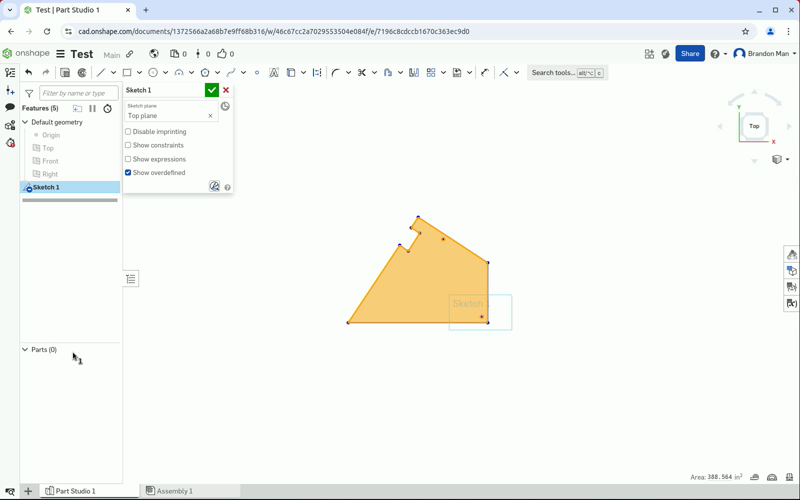
key(shift+y)
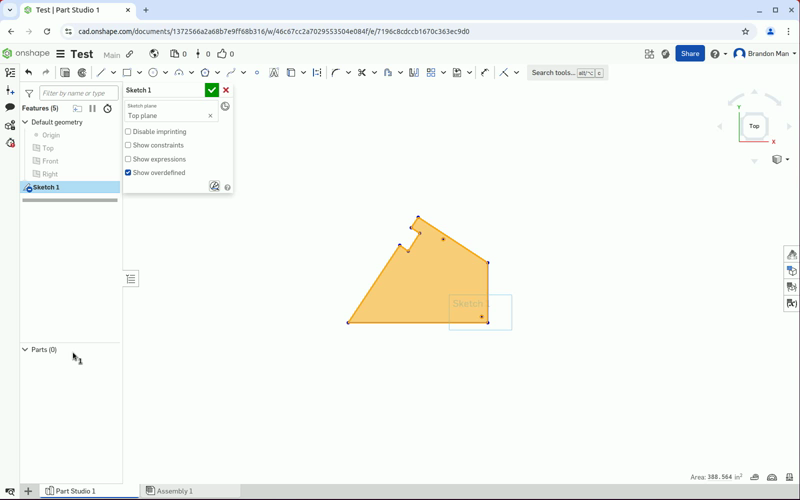
key(shift+e)
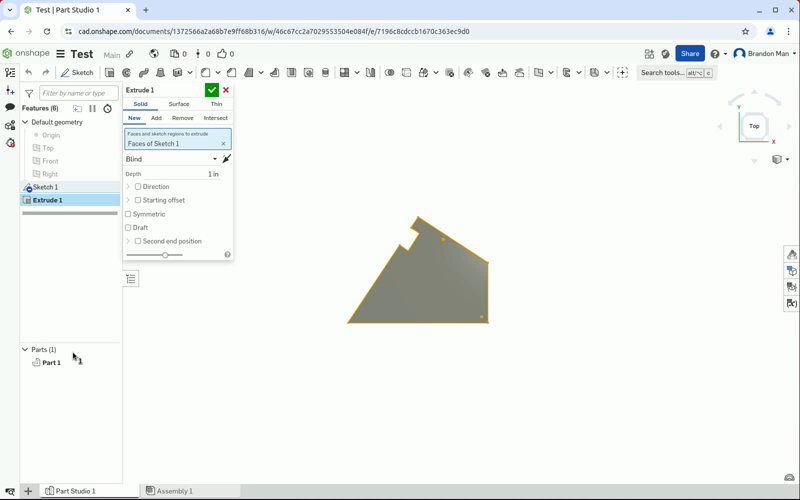
mouse_move(143, 106)
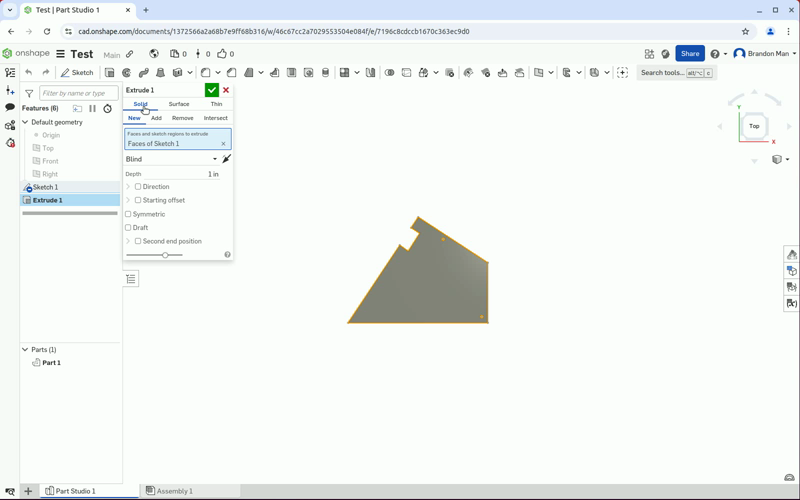
click(143, 106)
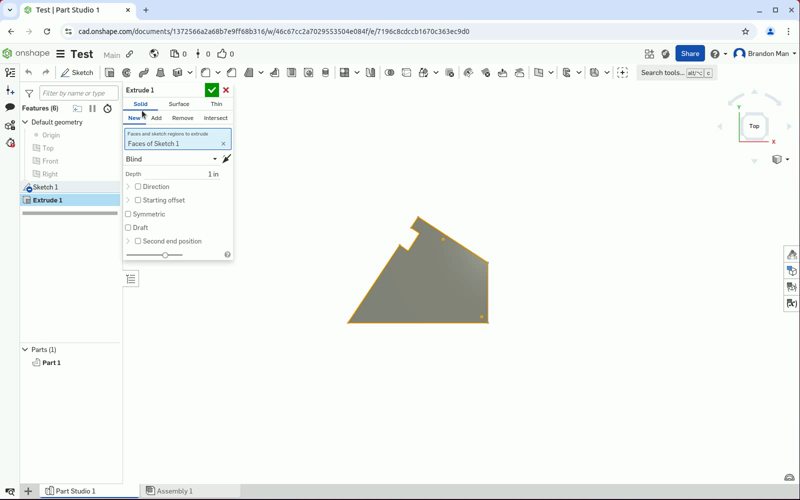
mouse_move(137, 120)
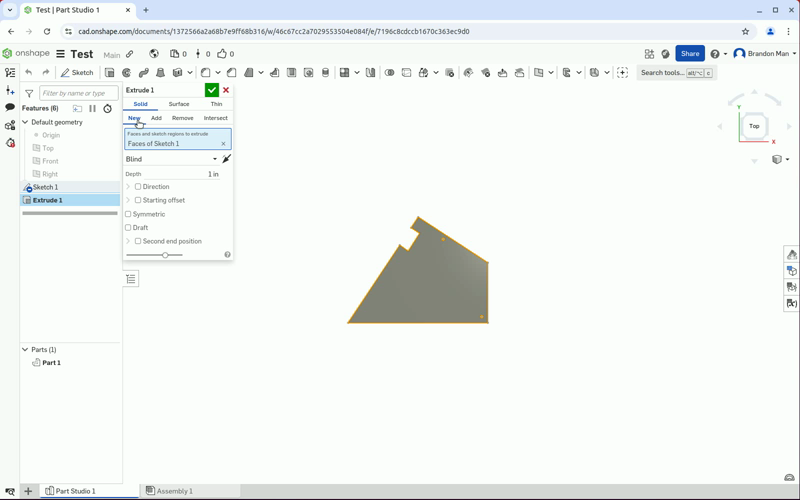
click(137, 120)
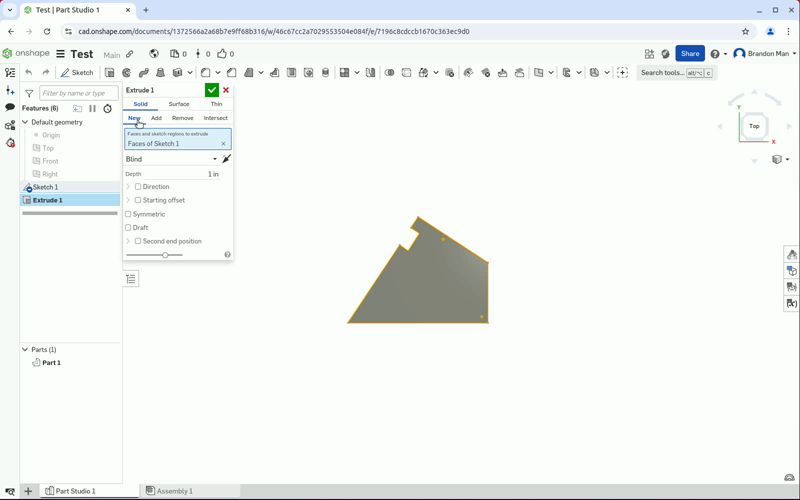
key(tab, 4)
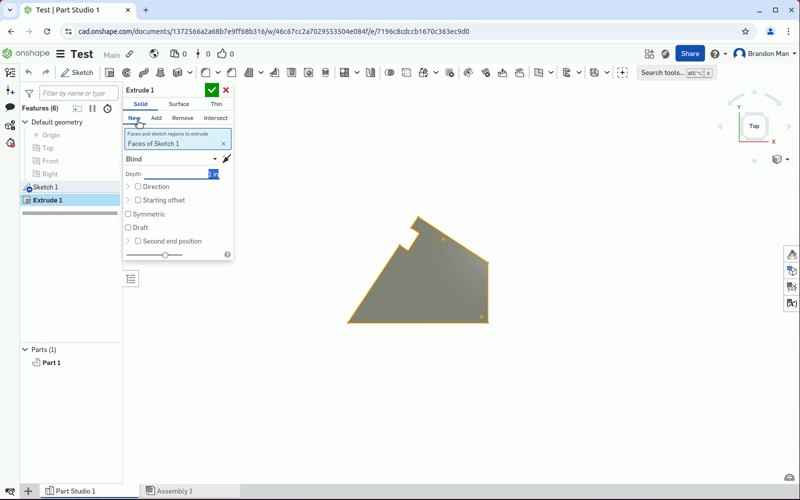
text(1.204)
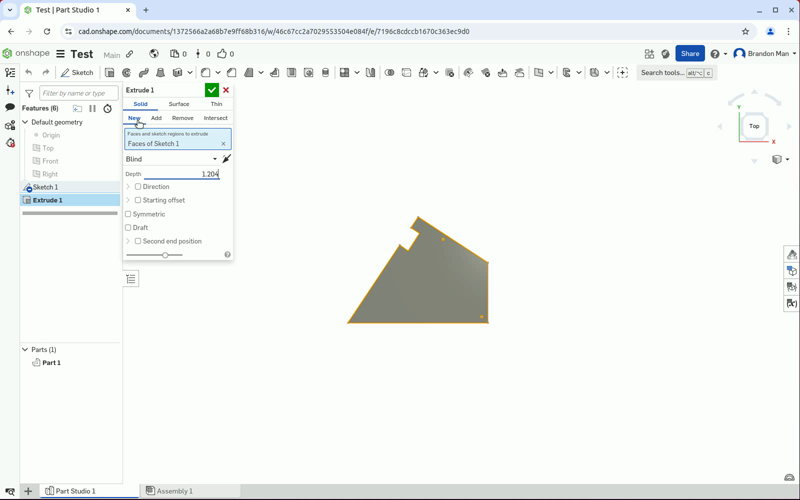
key(enter)
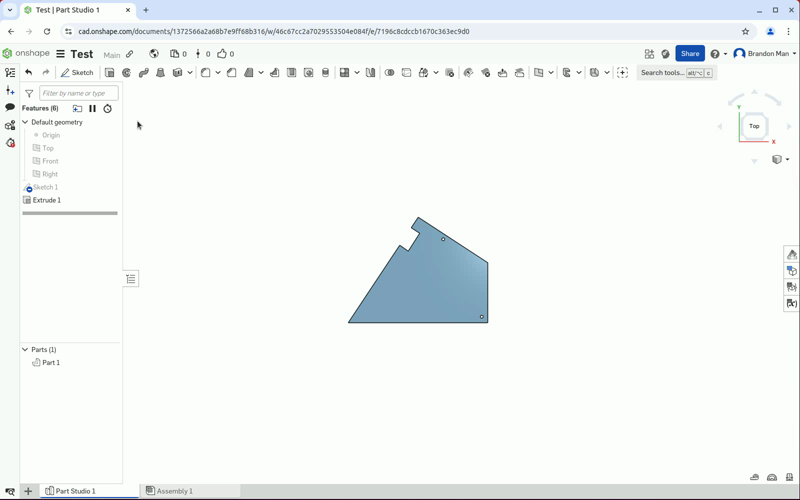
key(shift+h)
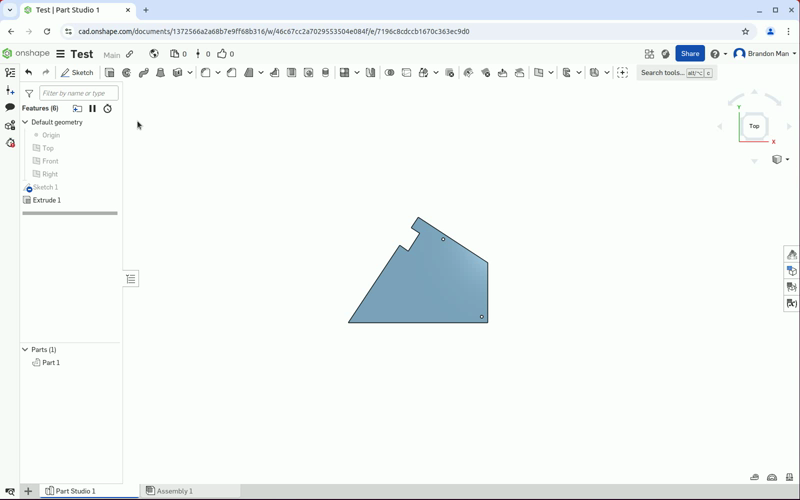
key(shift+h)
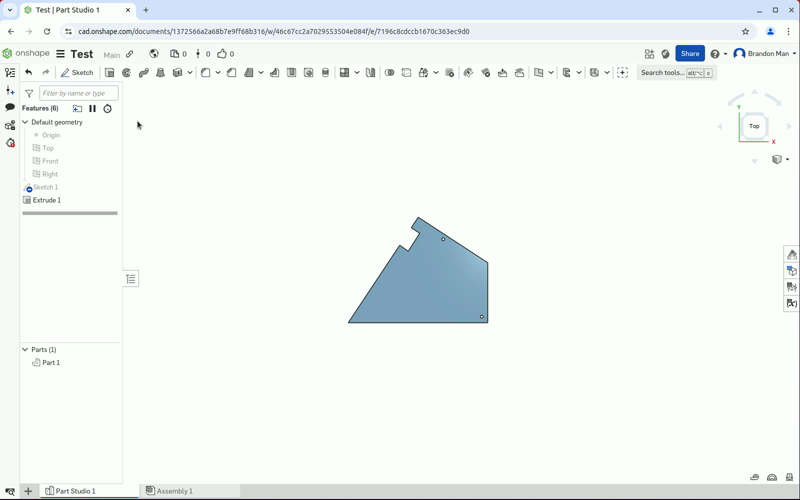
mouse_move(73, 189)
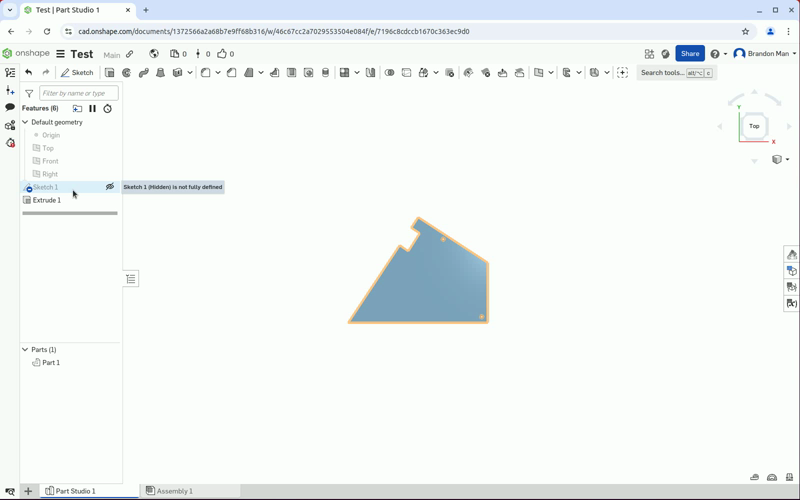
click(73, 189)
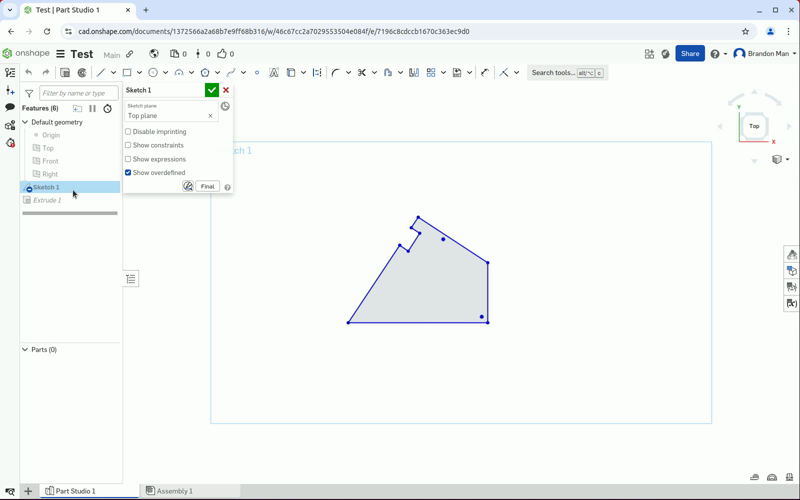
mouse_move(229, 92)
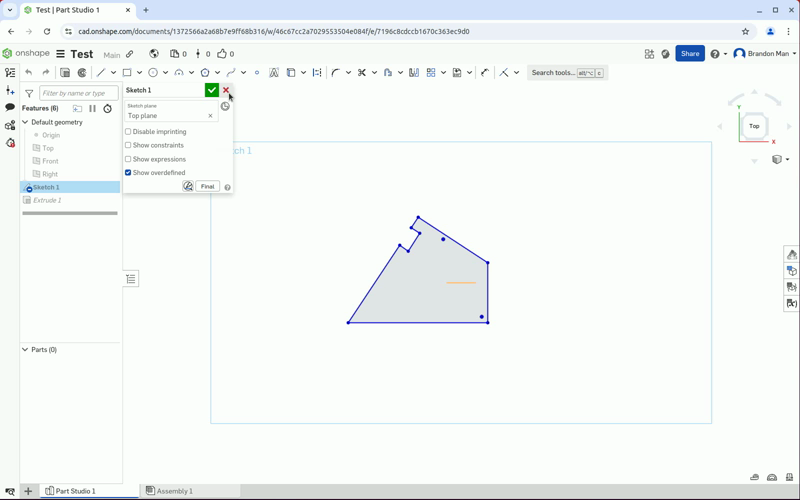
click(229, 92)
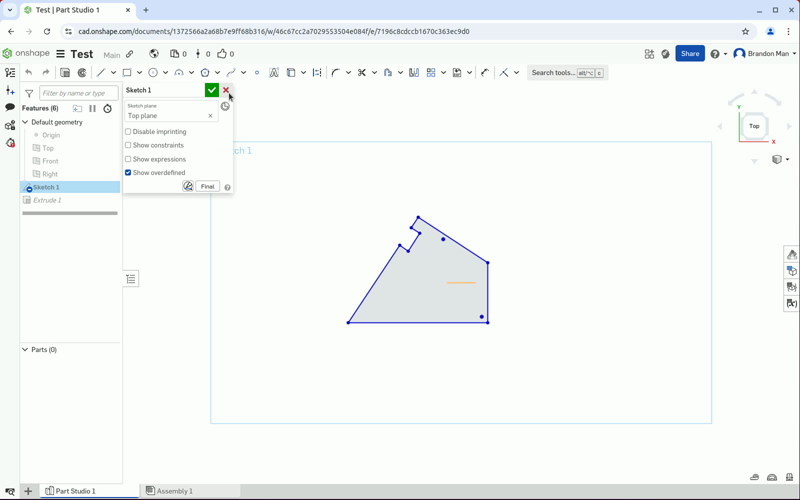
key(shift+s)
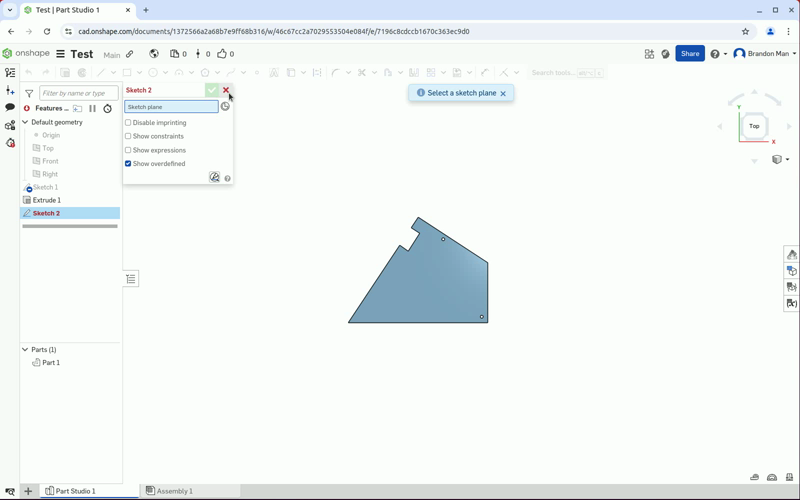
mouse_move(73, 150)
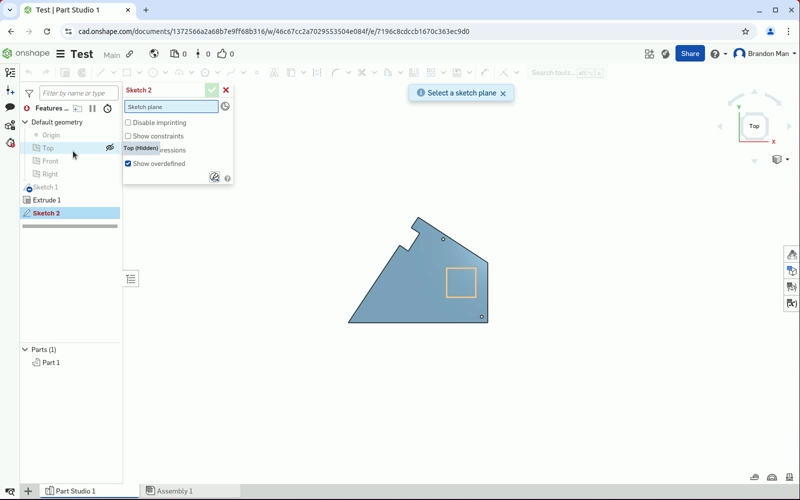
click(73, 150)
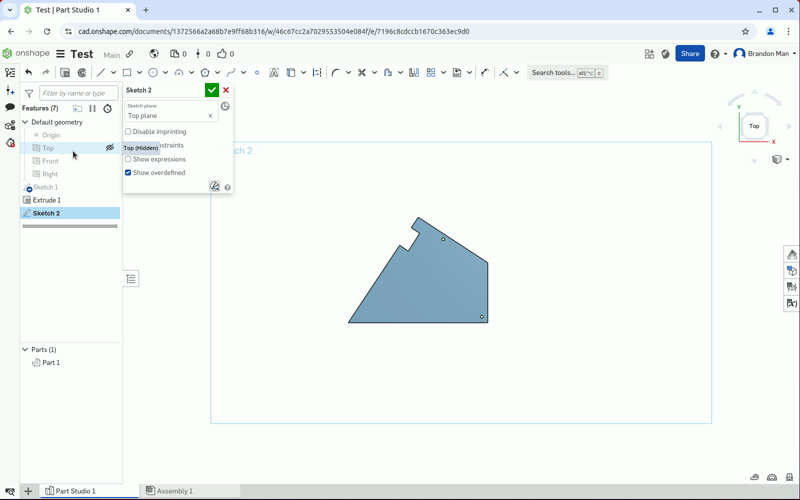
mouse_move(73, 352)
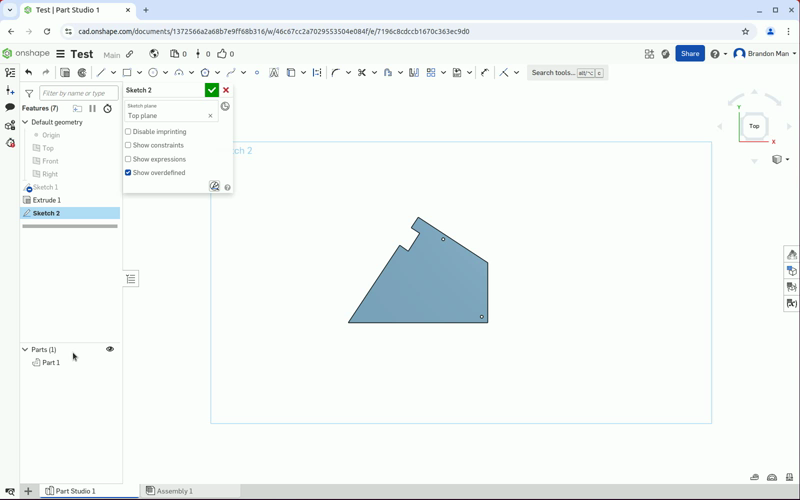
key(y)
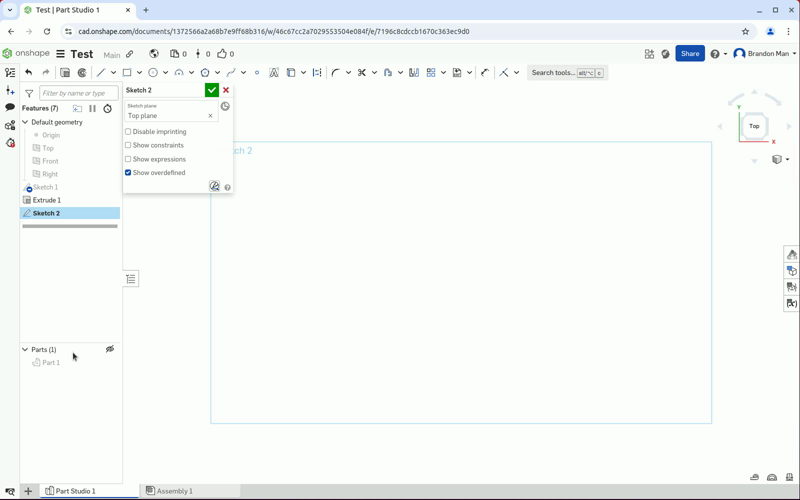
key(l)
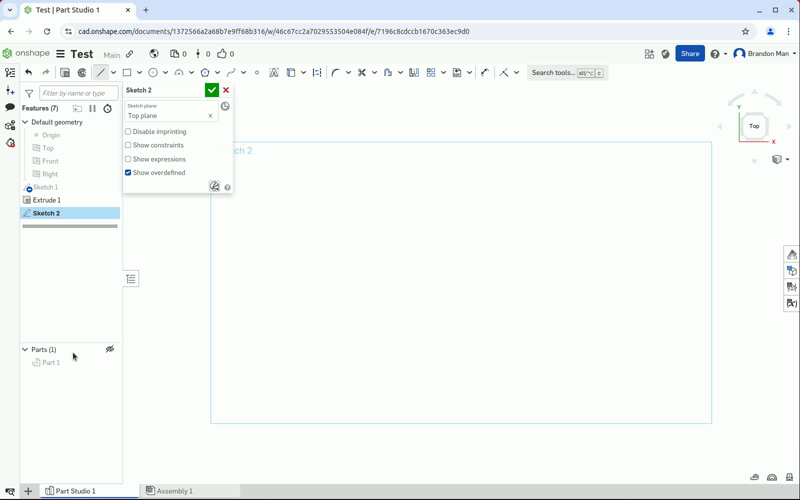
key_down(shift)
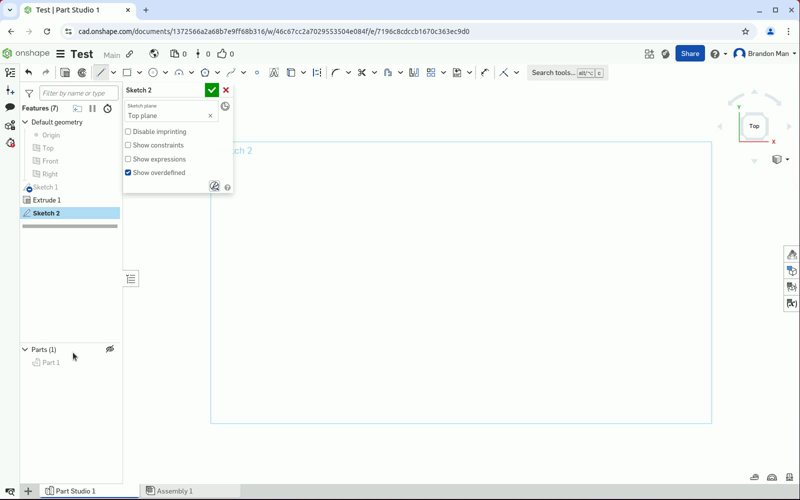
mouse_move(399, 245)
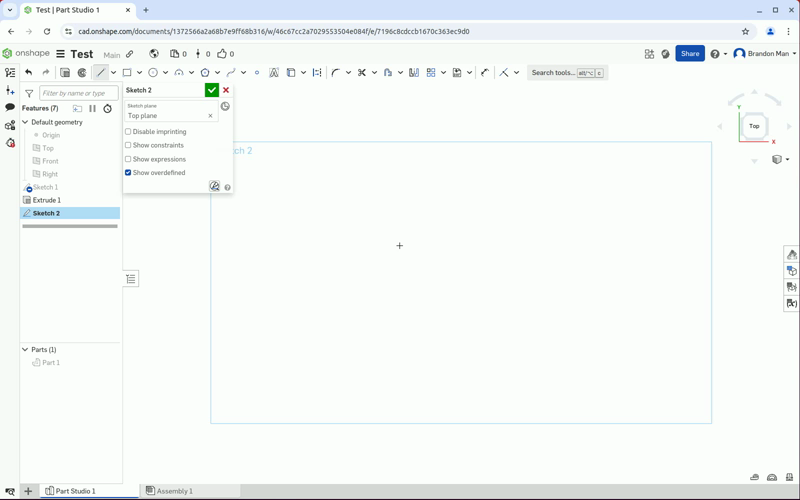
click(399, 245)
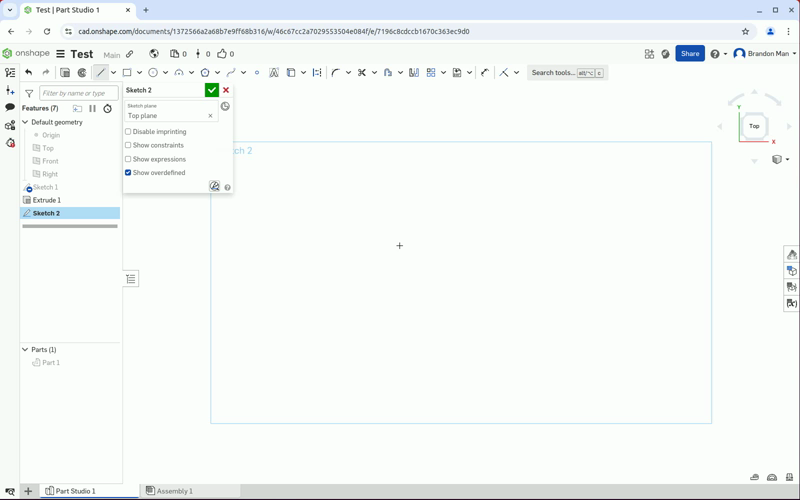
key_up(shift)
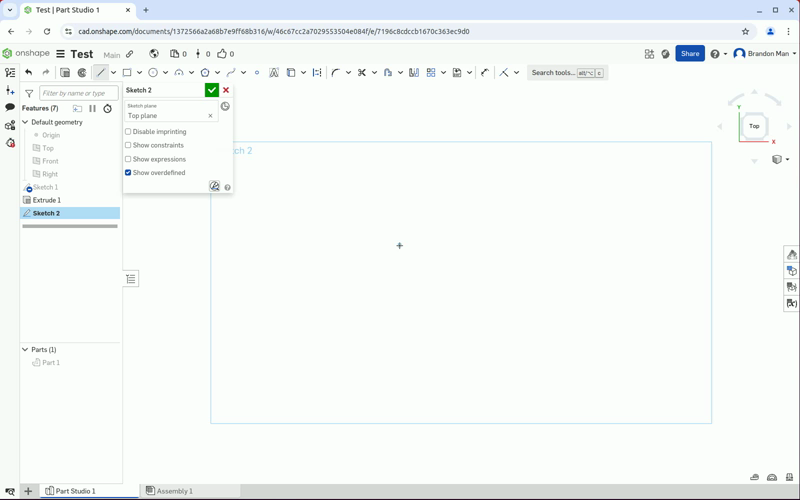
key_down(shift)
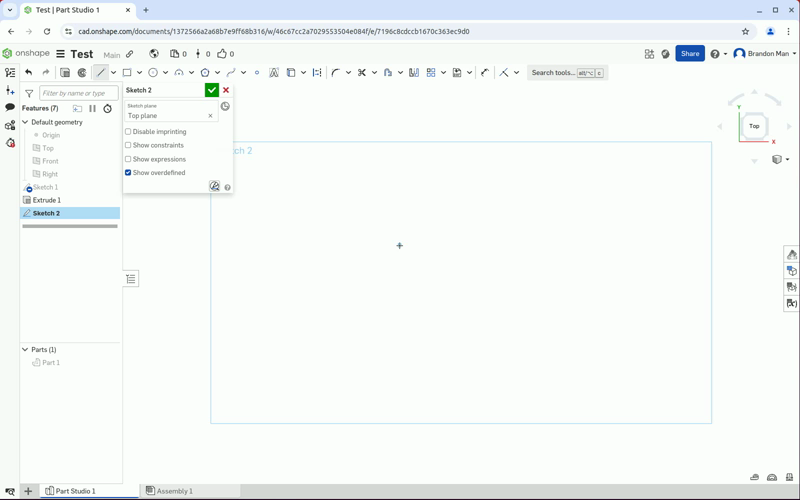
mouse_move(429, 245)
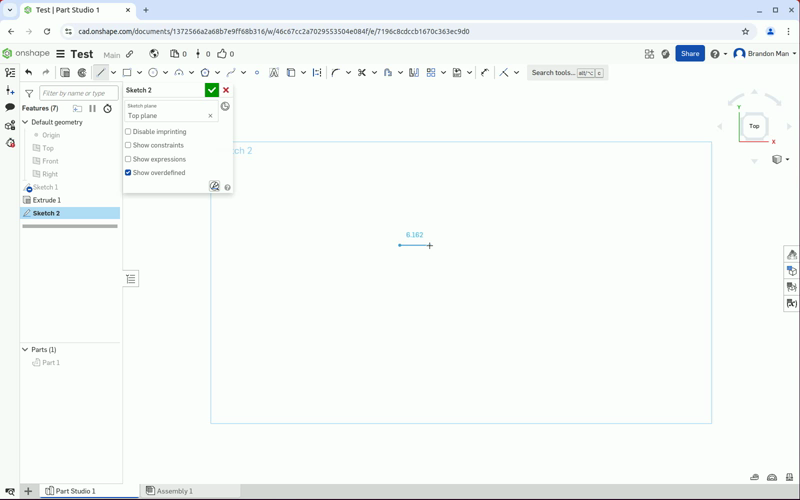
mouse_move(408, 251)
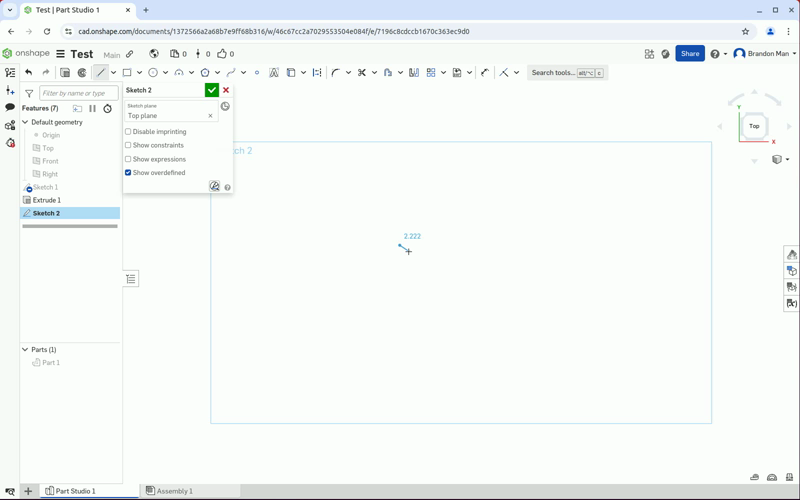
click(408, 251)
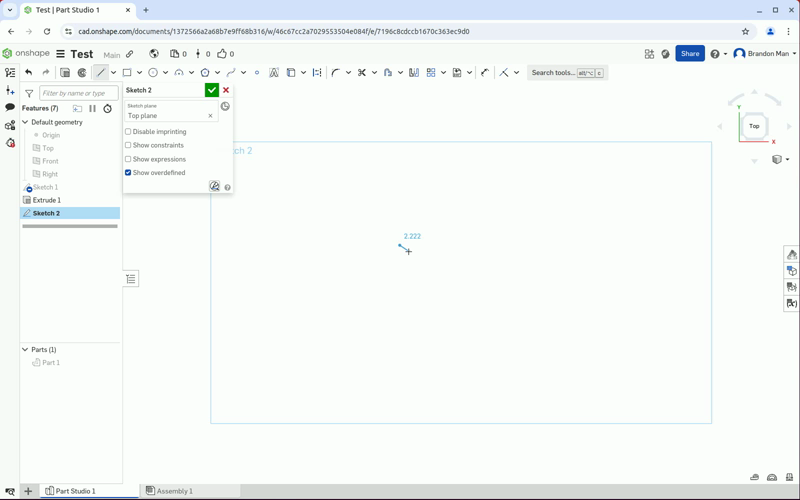
key_up(shift)
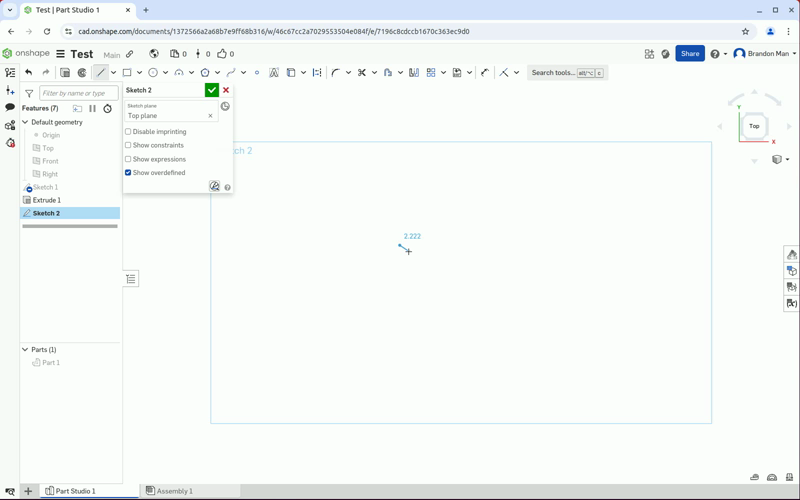
key_down(shift)
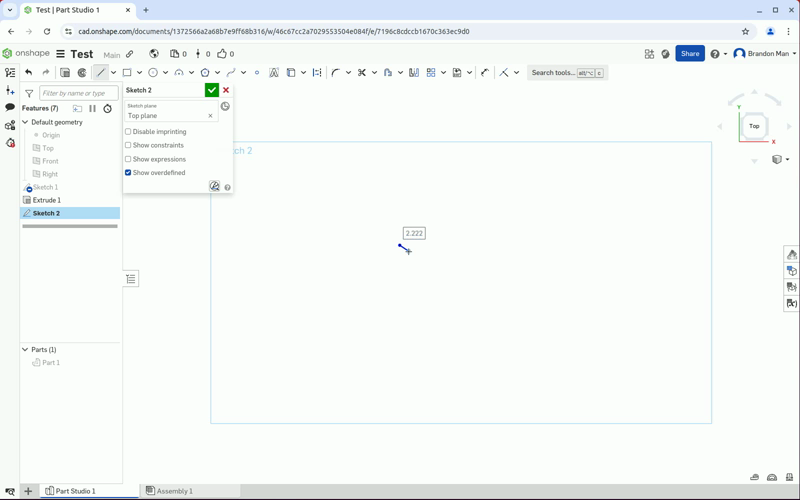
mouse_move(438, 251)
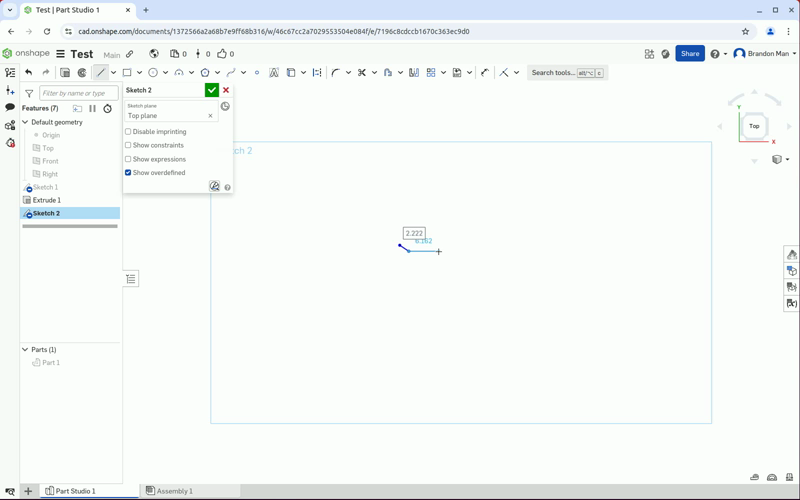
mouse_move(421, 231)
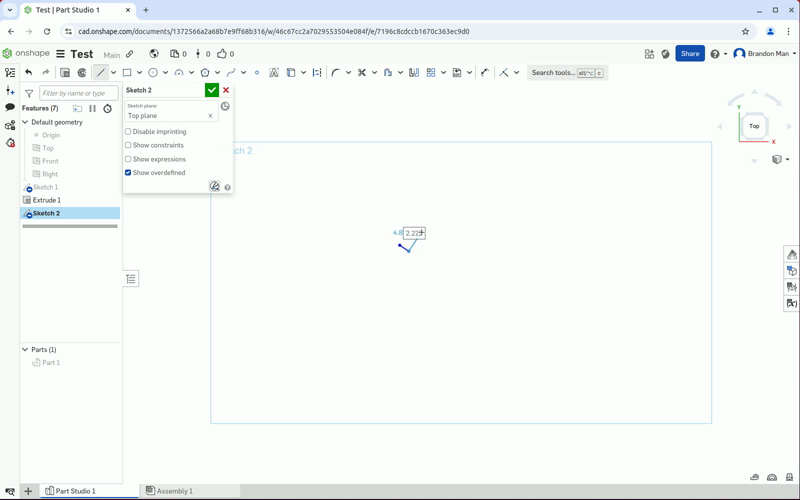
click(421, 231)
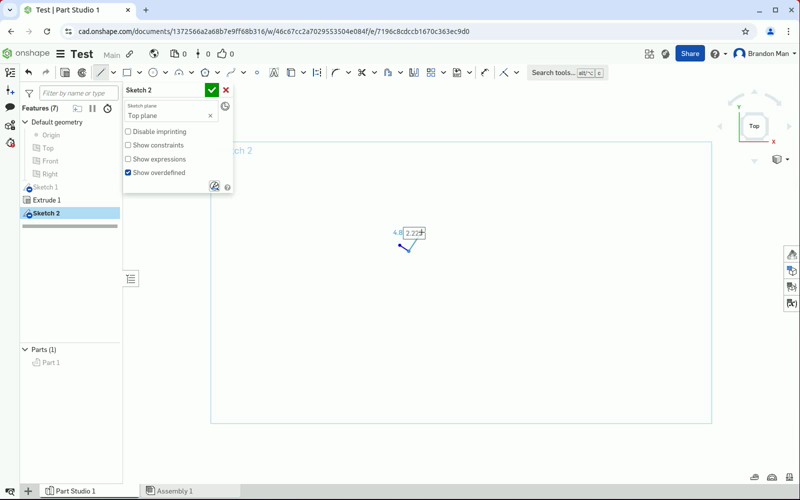
key_up(shift)
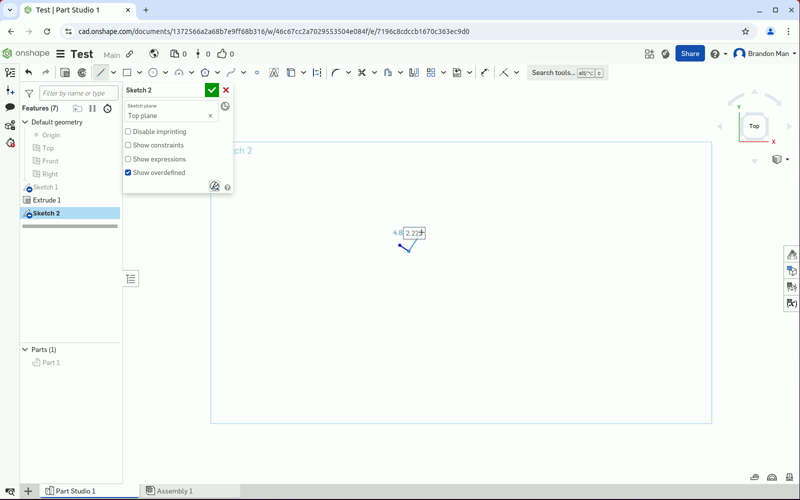
key_down(shift)
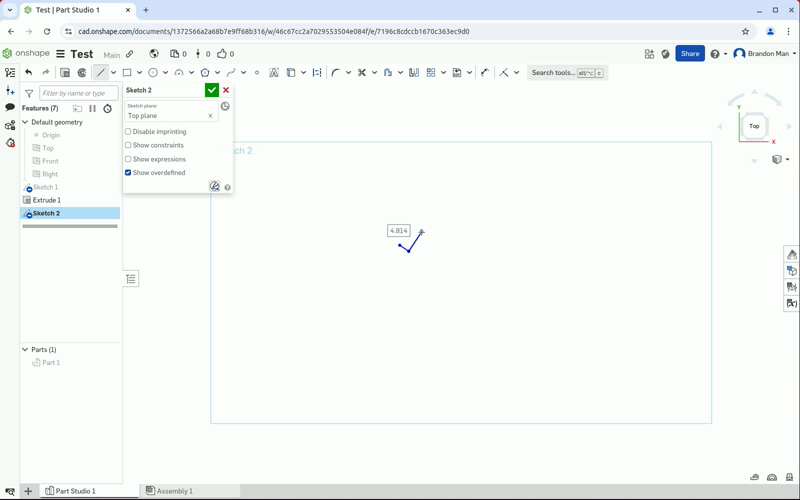
mouse_move(451, 231)
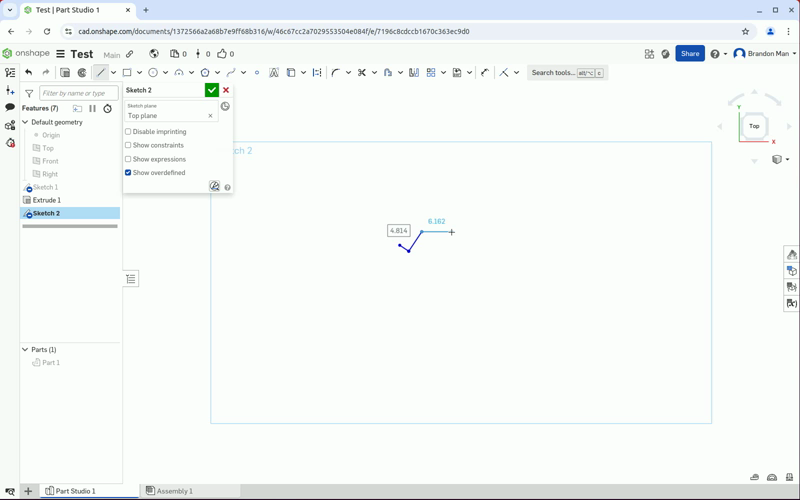
mouse_move(412, 225)
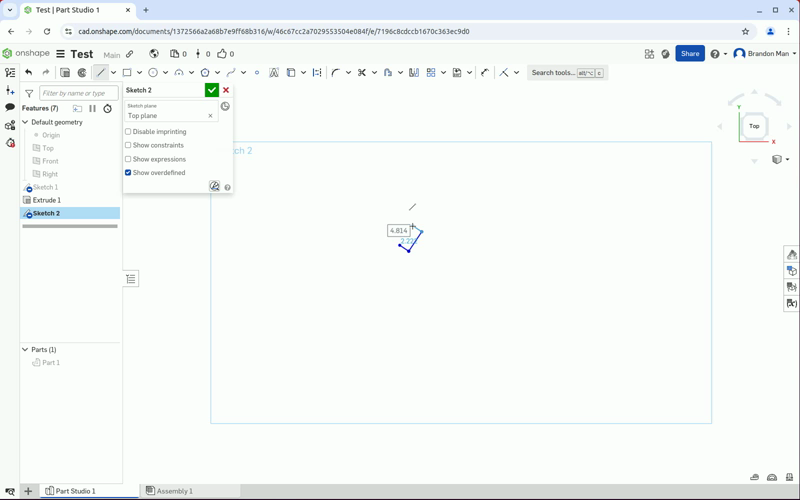
click(412, 225)
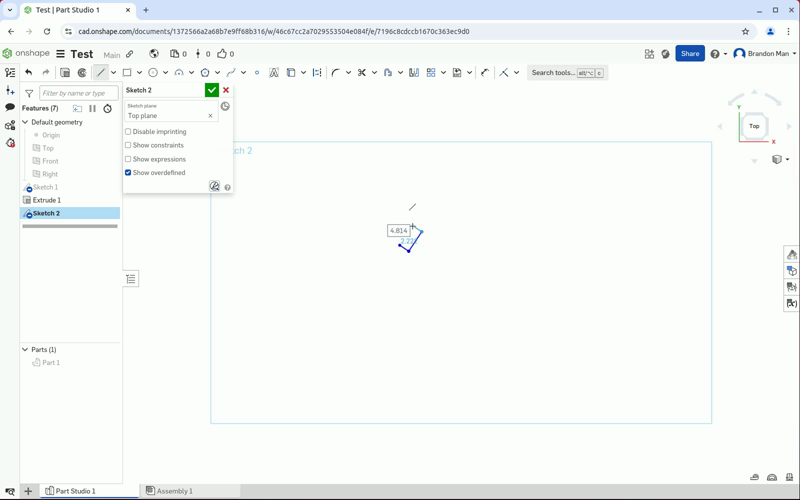
key_up(shift)
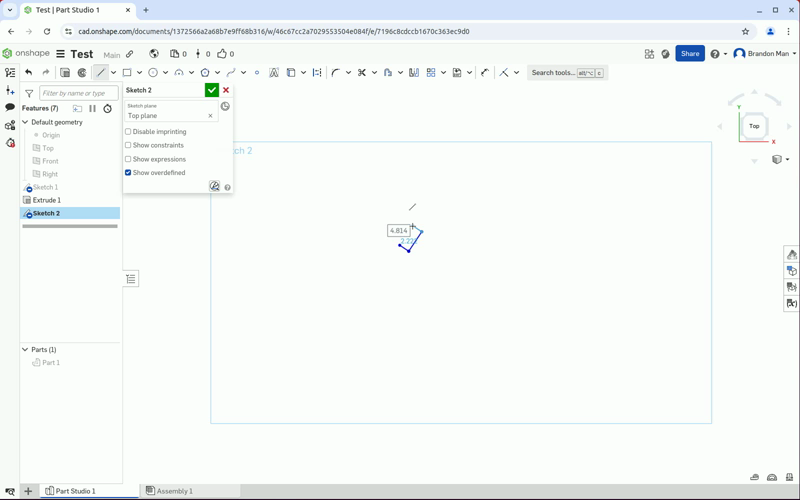
mouse_move(442, 225)
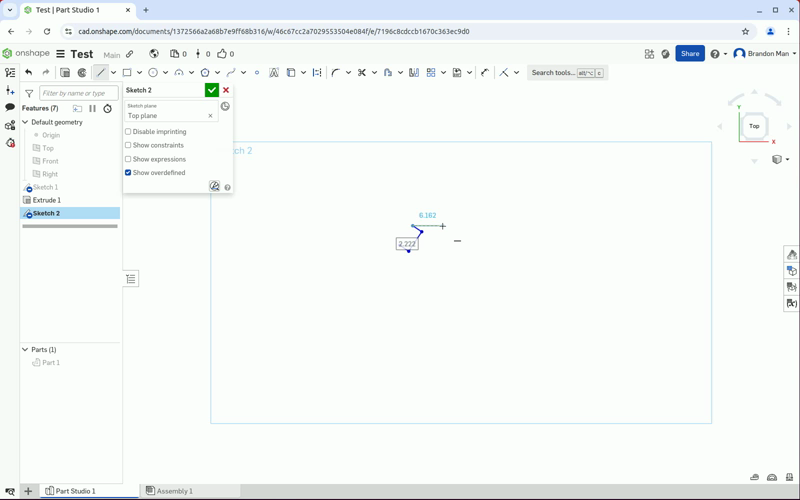
key_down(shift)
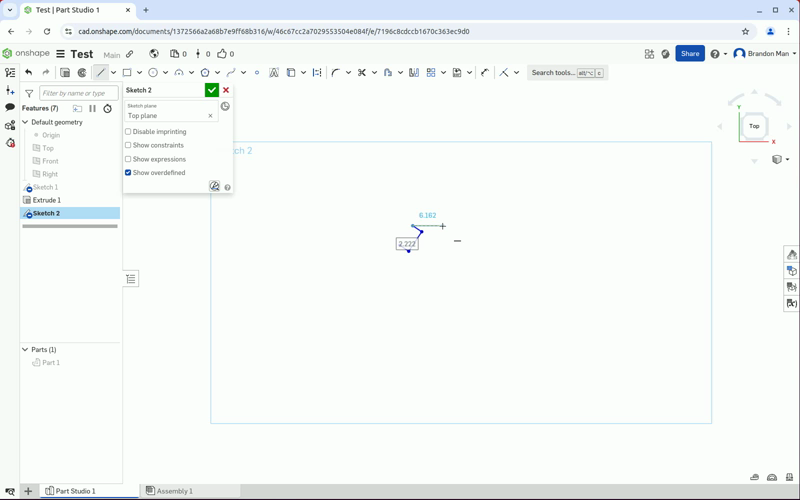
mouse_move(399, 245)
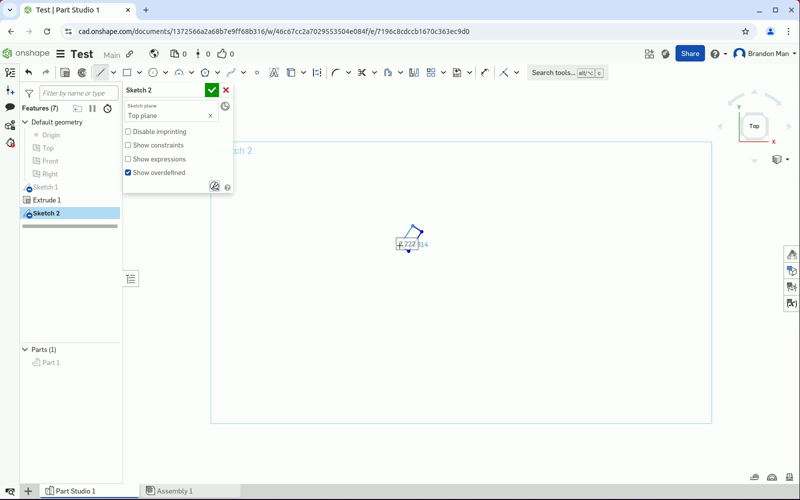
key_up(shift)
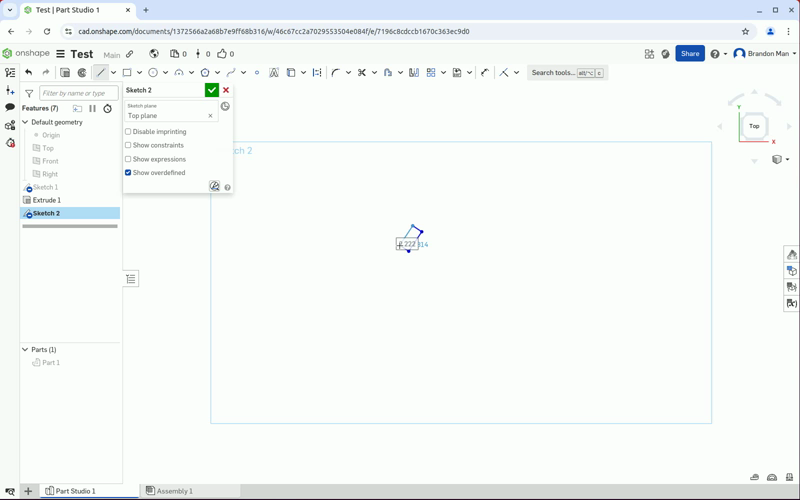
click(399, 245)
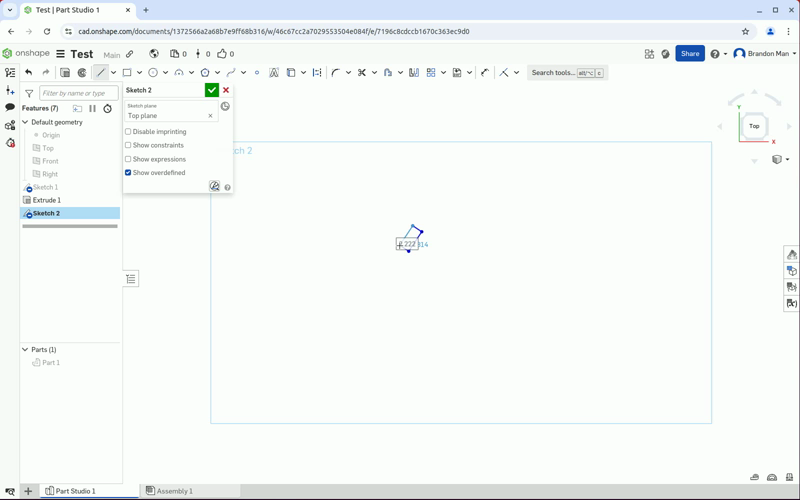
key(esc)
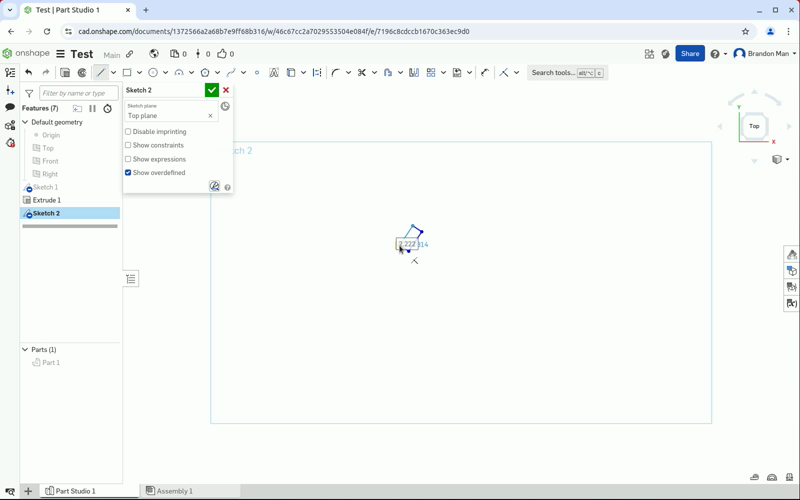
mouse_move(412, 230)
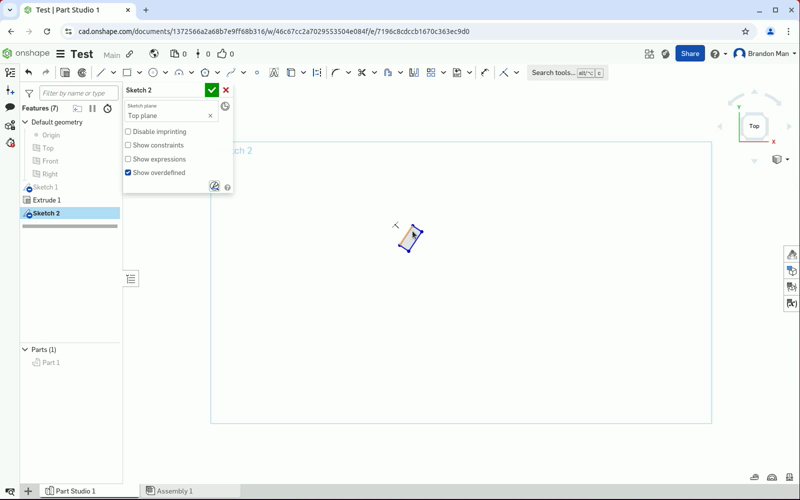
scroll(6)
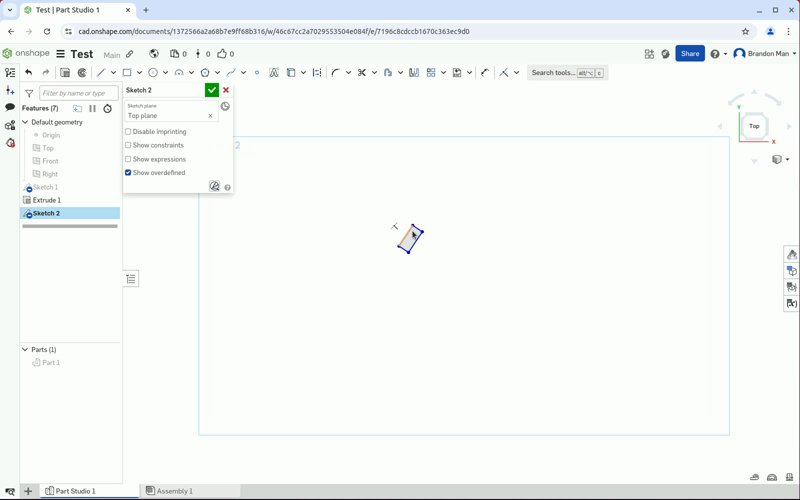
scroll(6)
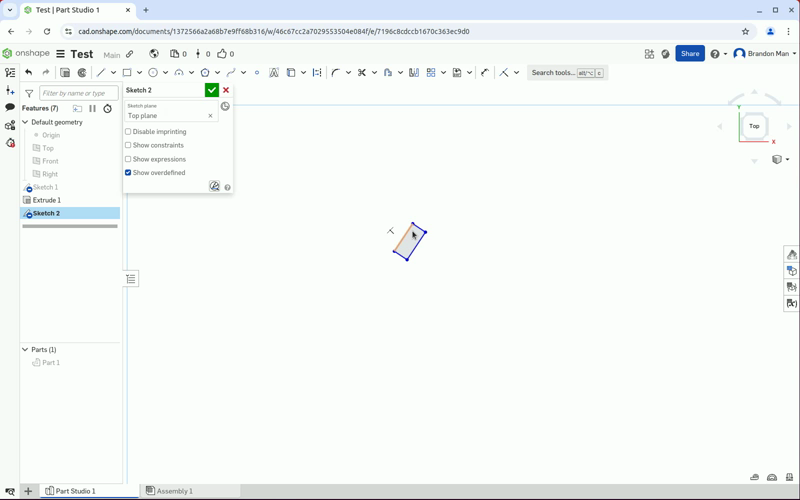
scroll(6)
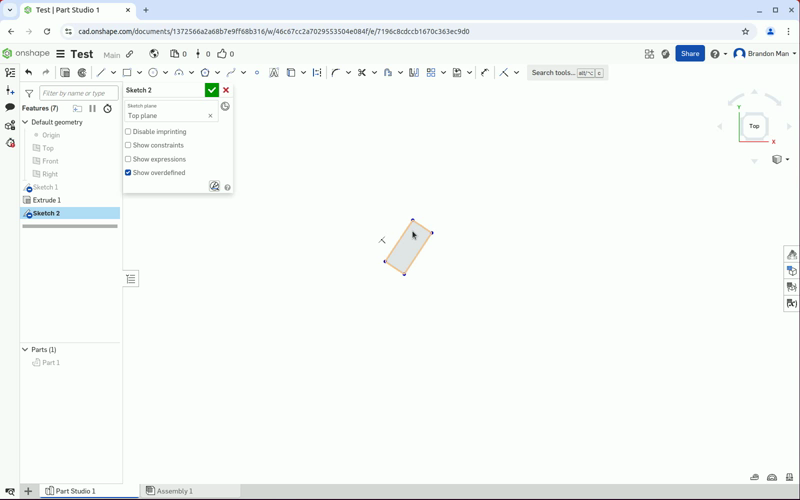
scroll(6)
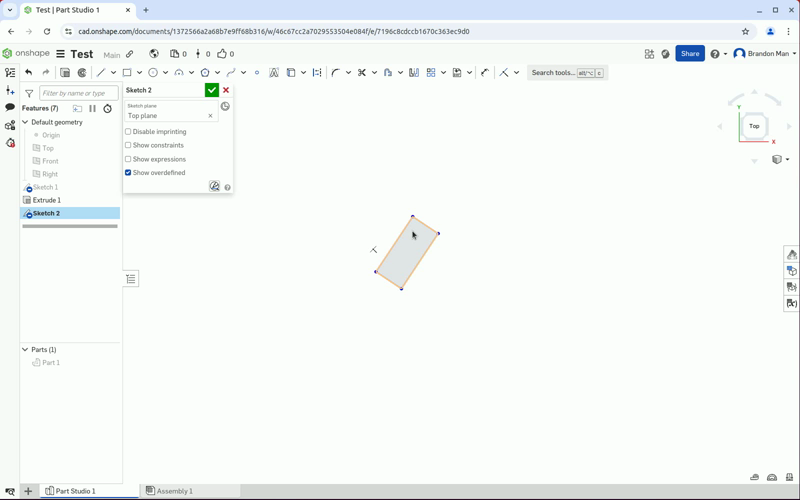
scroll(6)
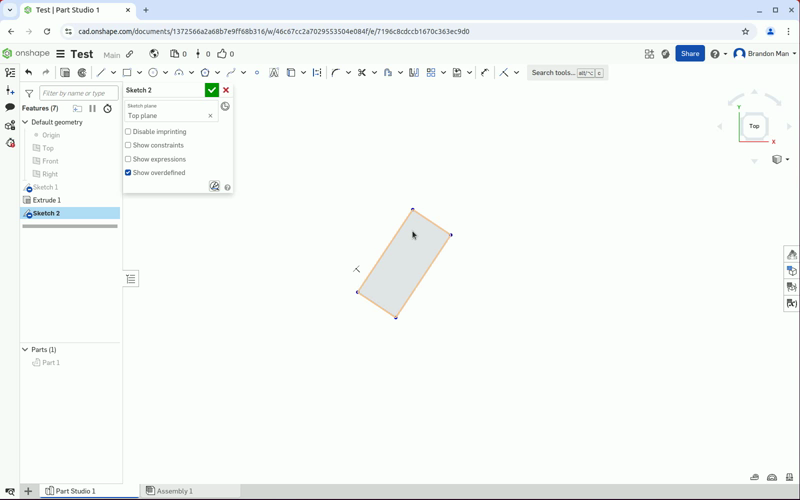
scroll(6)
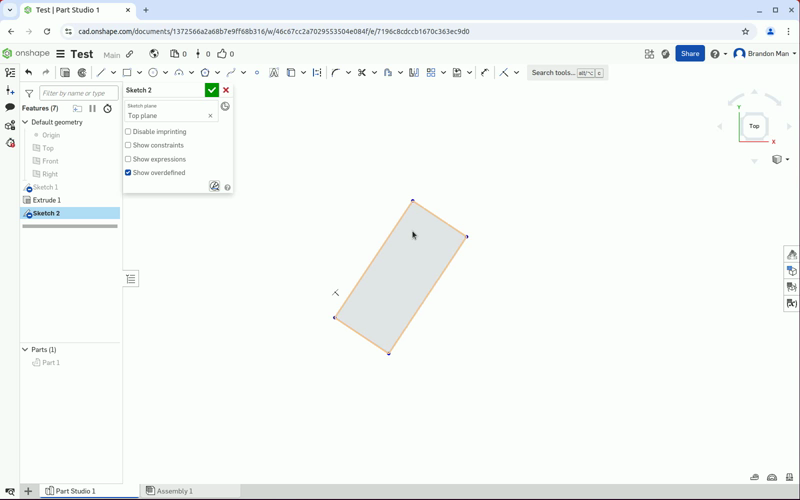
scroll(6)
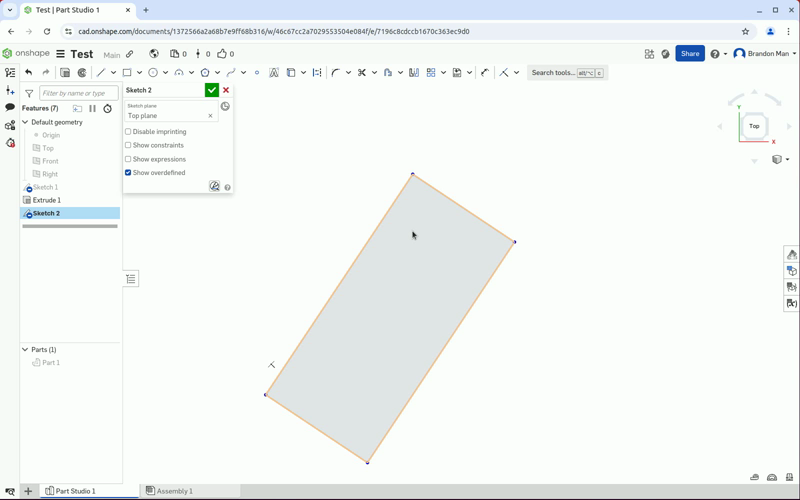
click(412, 230)
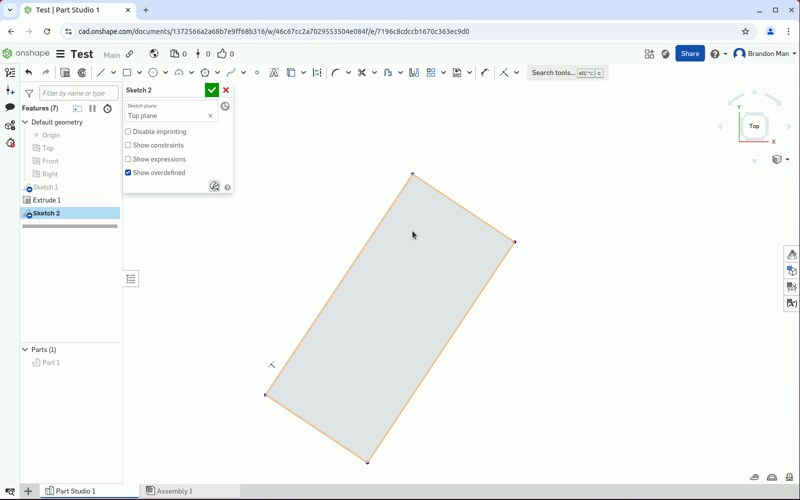
scroll(-6)
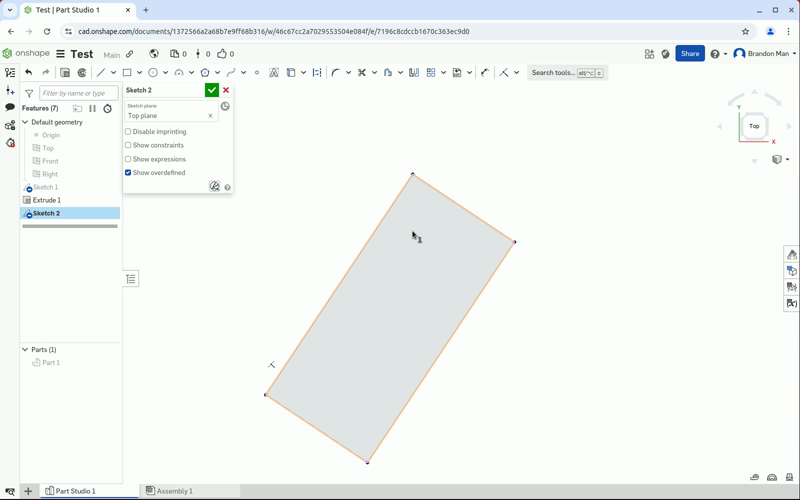
scroll(-6)
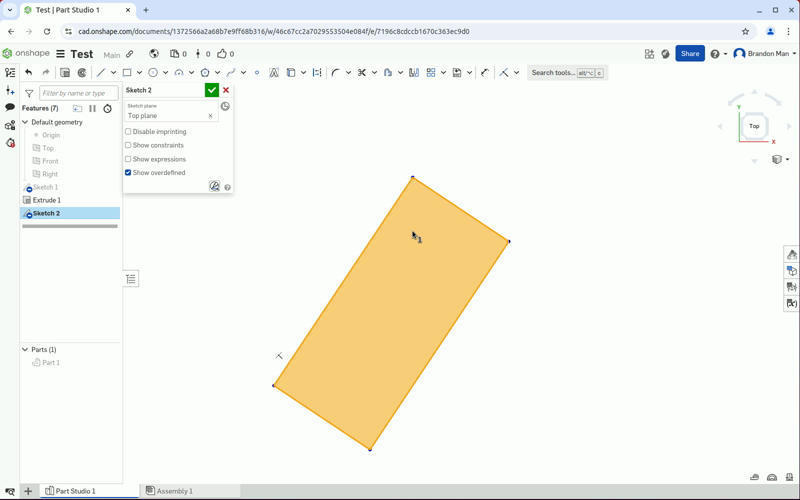
scroll(-6)
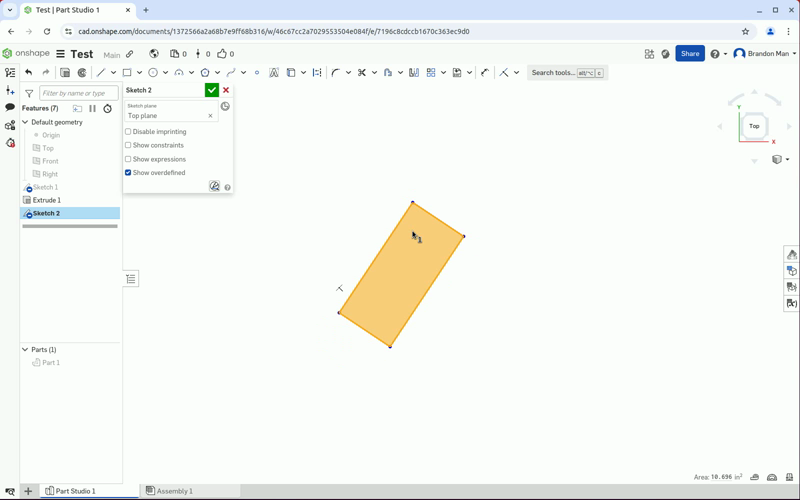
scroll(-6)
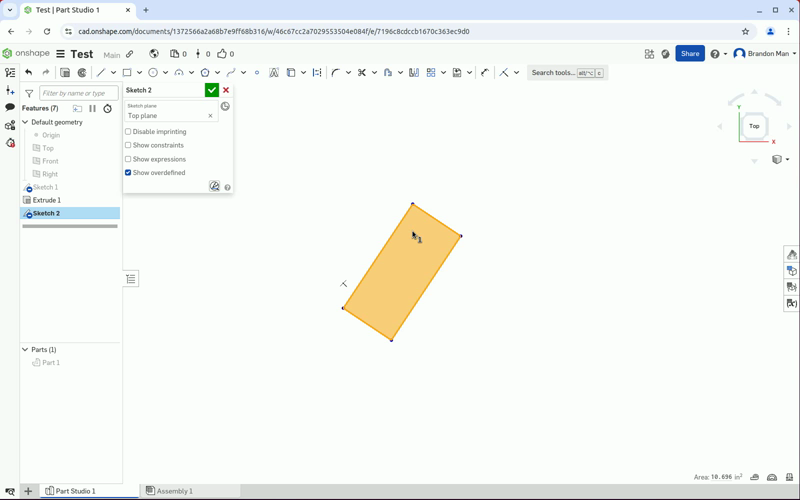
scroll(-6)
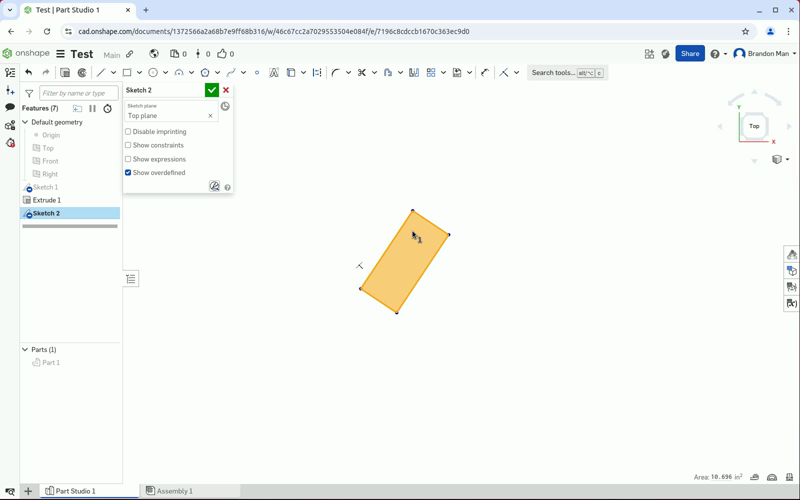
scroll(-6)
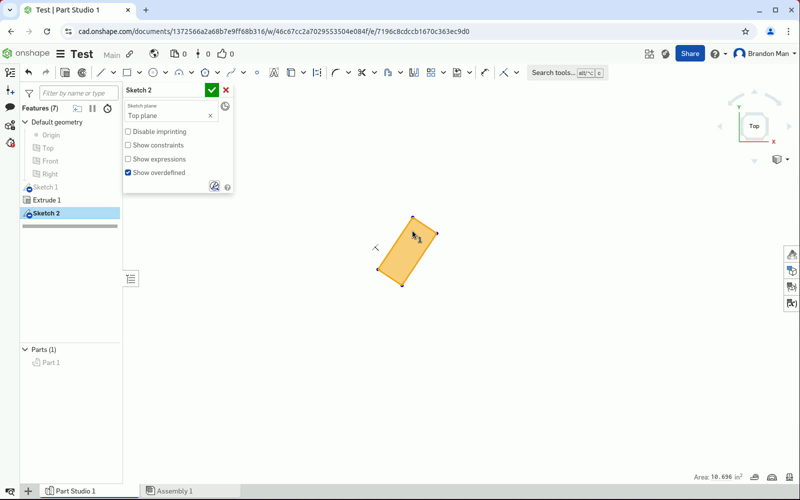
scroll(-6)
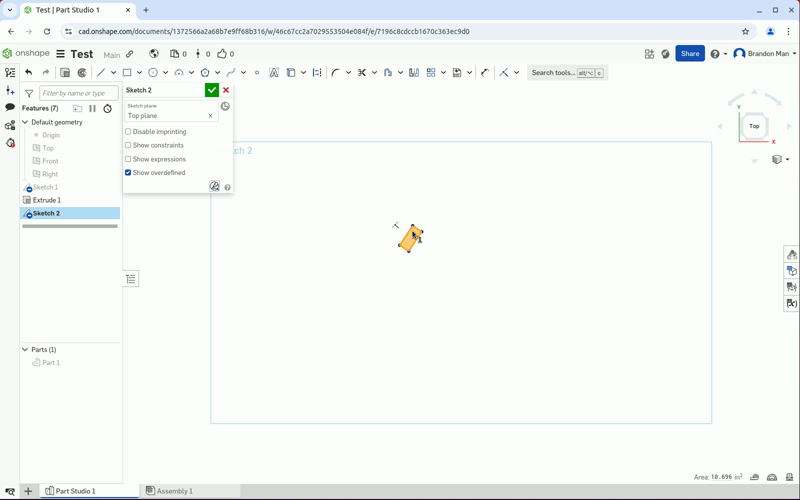
mouse_move(73, 352)
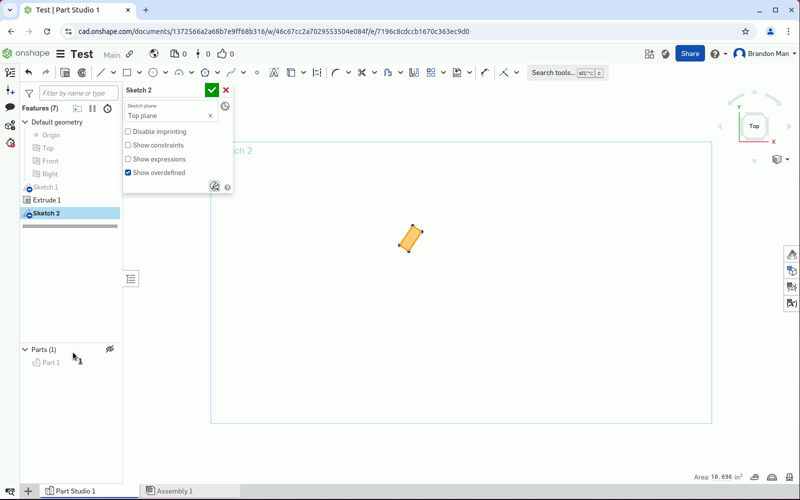
key(shift+y)
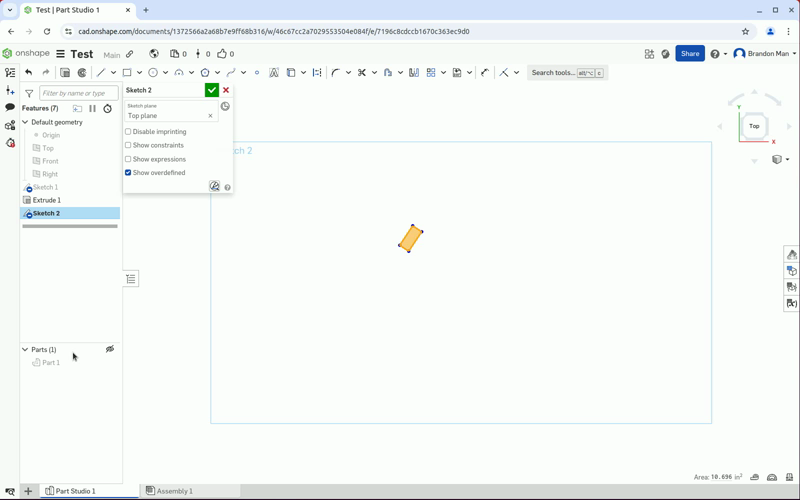
key(shift+e)
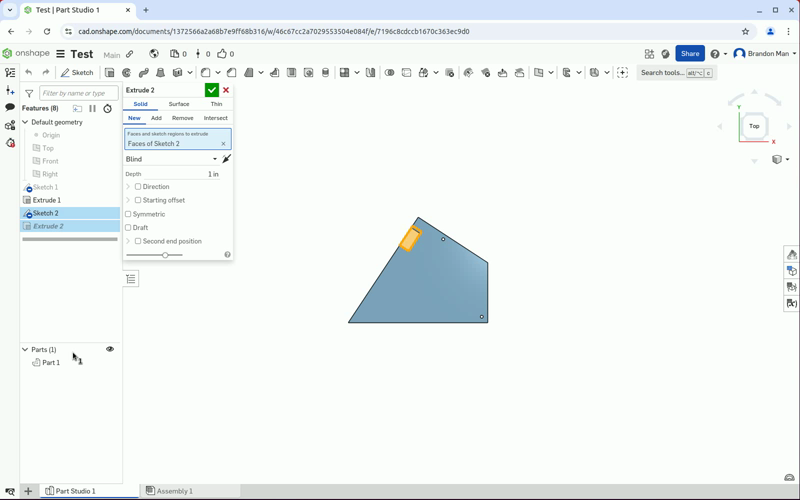
mouse_move(143, 106)
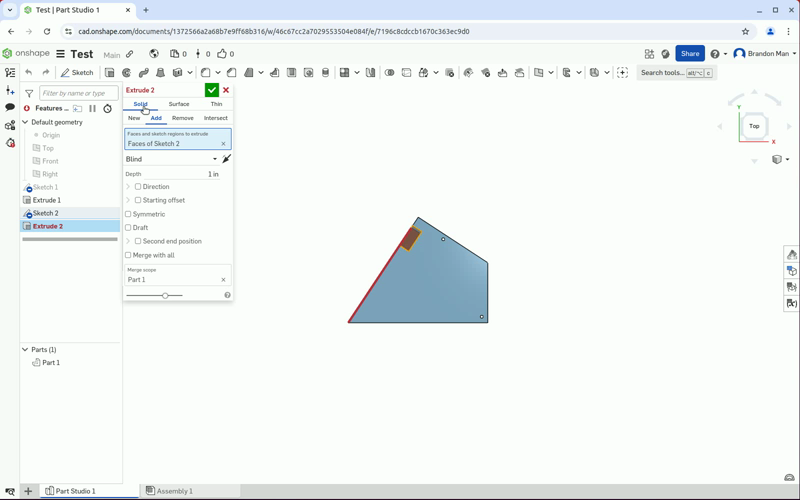
click(143, 106)
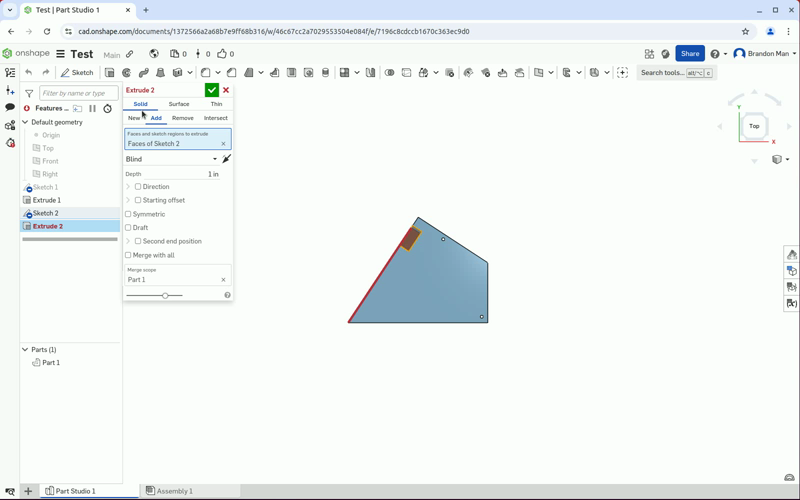
mouse_move(137, 120)
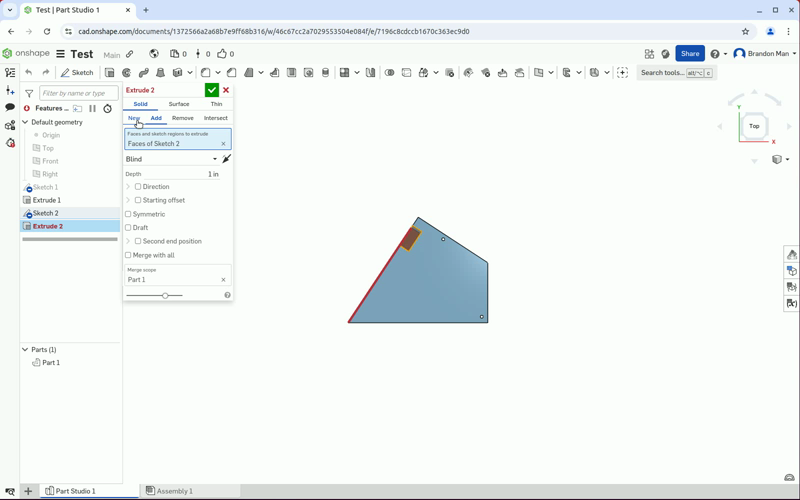
click(137, 120)
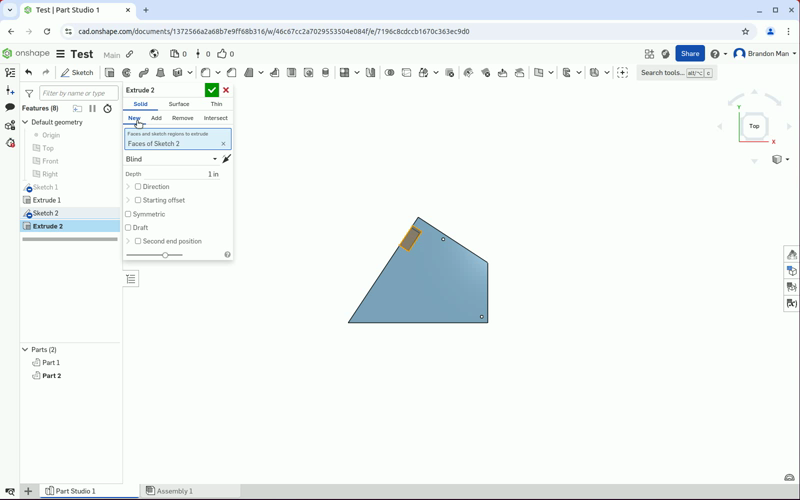
key(tab, 4)
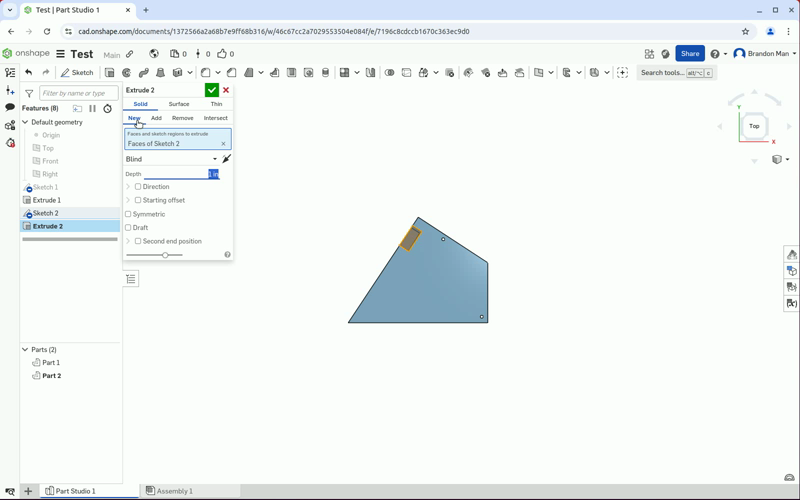
text(0.481)
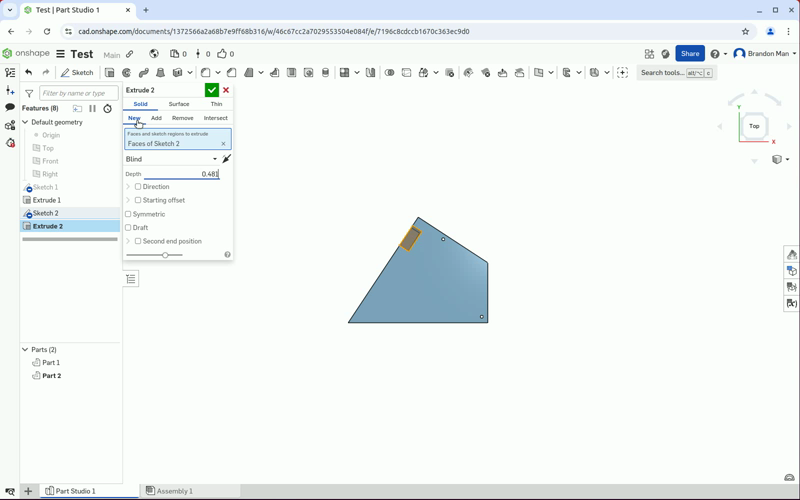
key(enter)
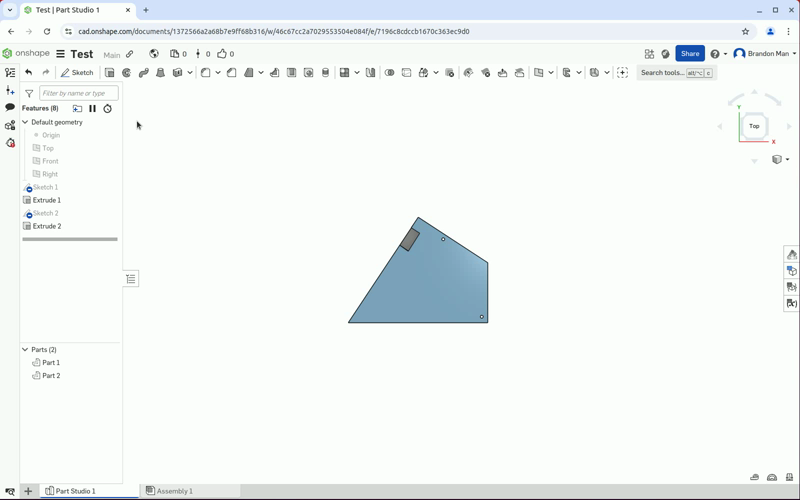
key(shift+h)
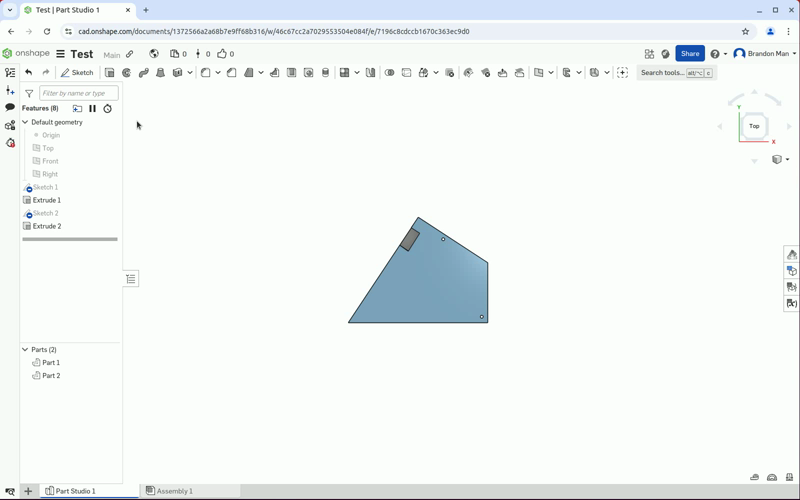
key(shift+h)
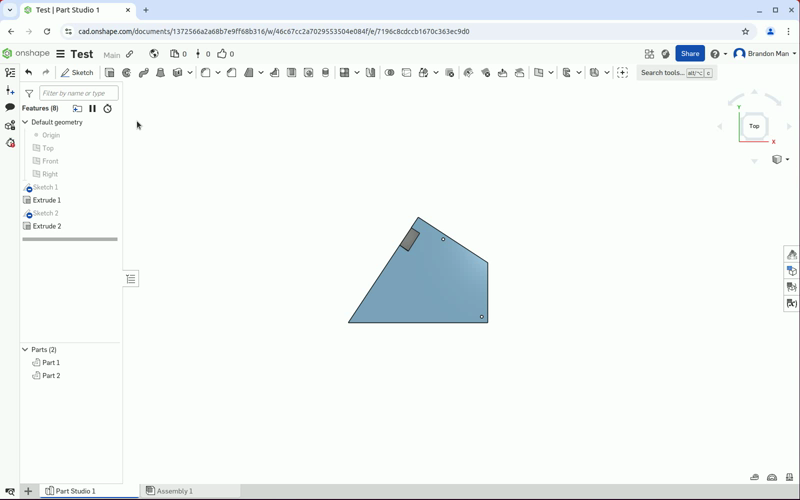
mouse_move(73, 189)
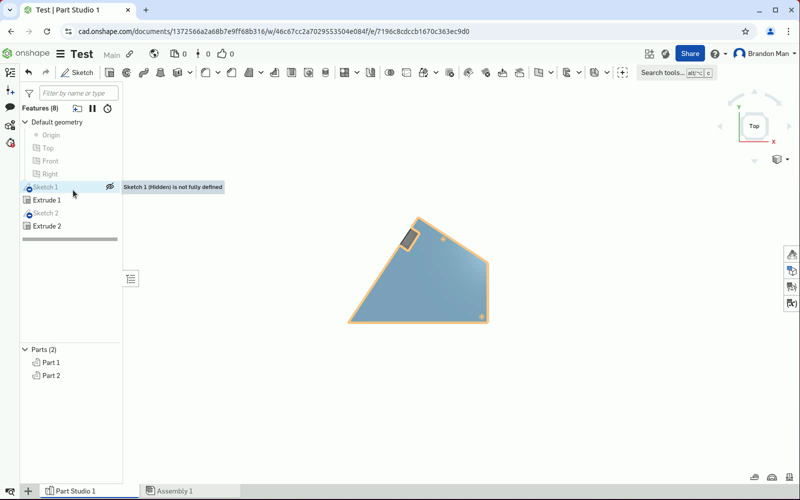
click(73, 189)
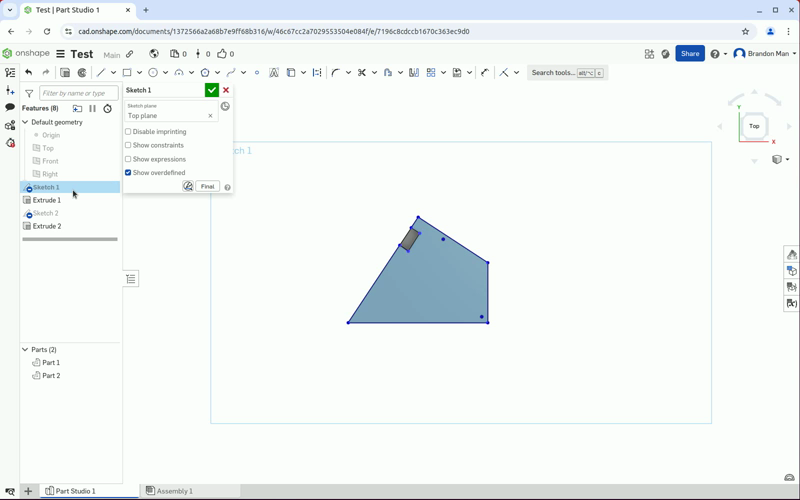
mouse_move(229, 92)
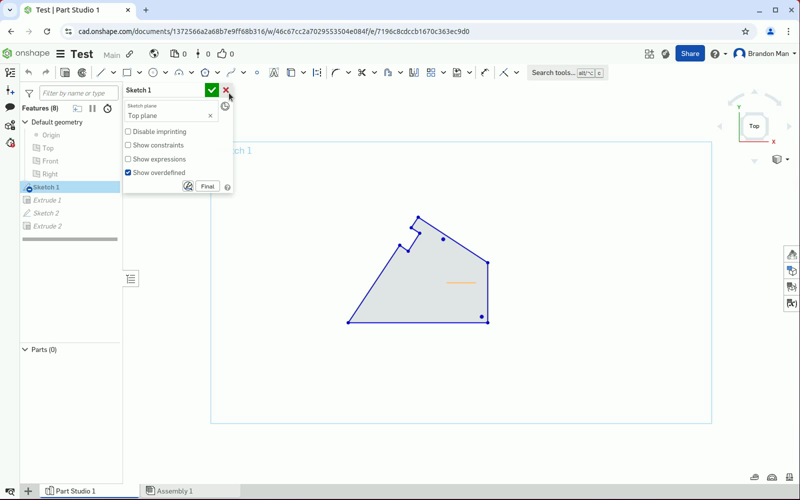
click(229, 92)
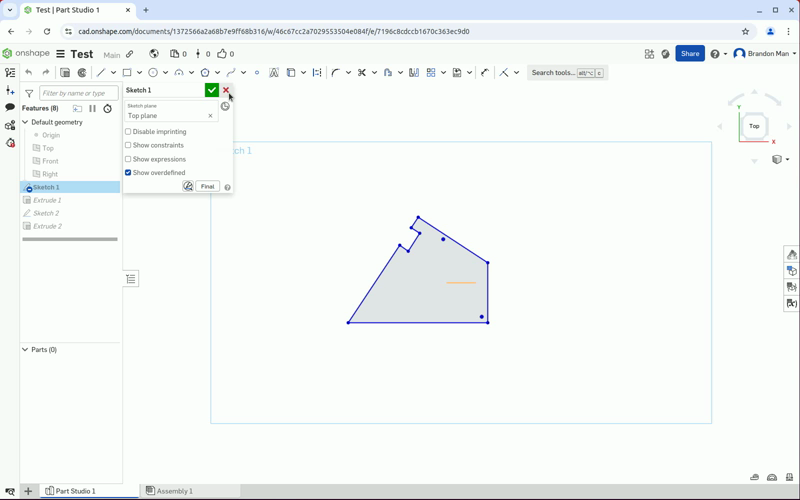
key(shift+s)
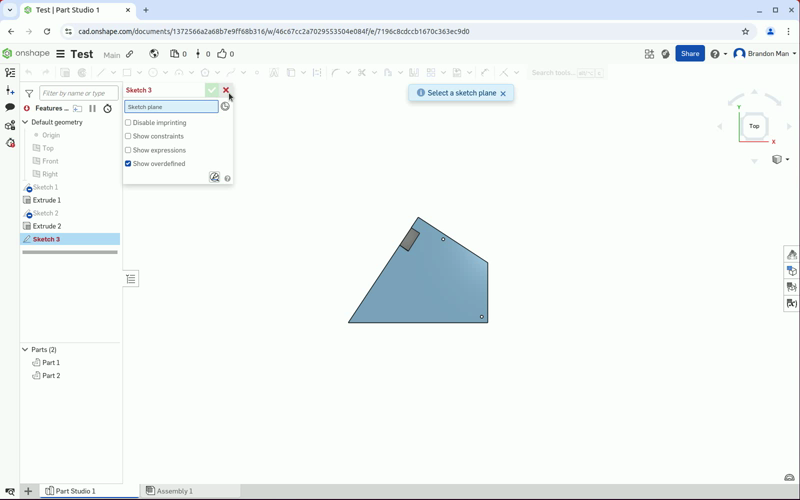
mouse_move(73, 150)
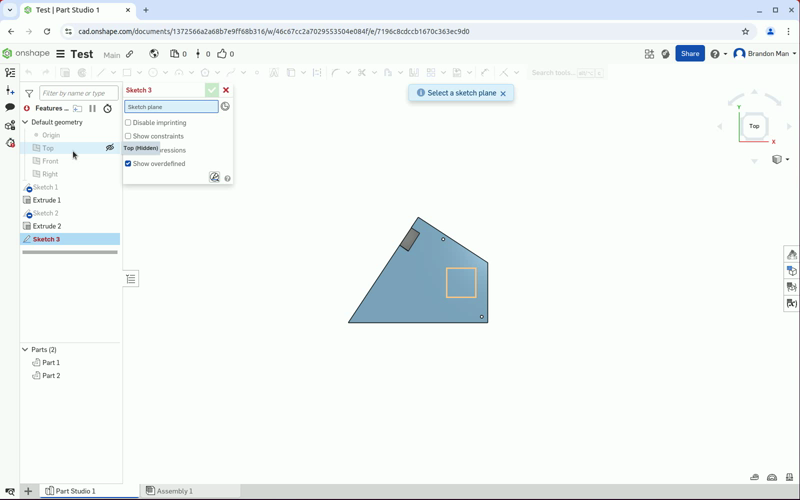
click(73, 150)
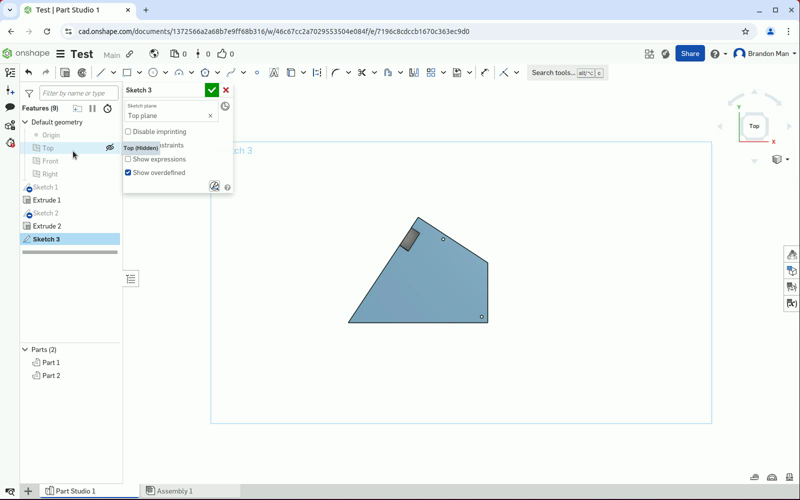
mouse_move(73, 352)
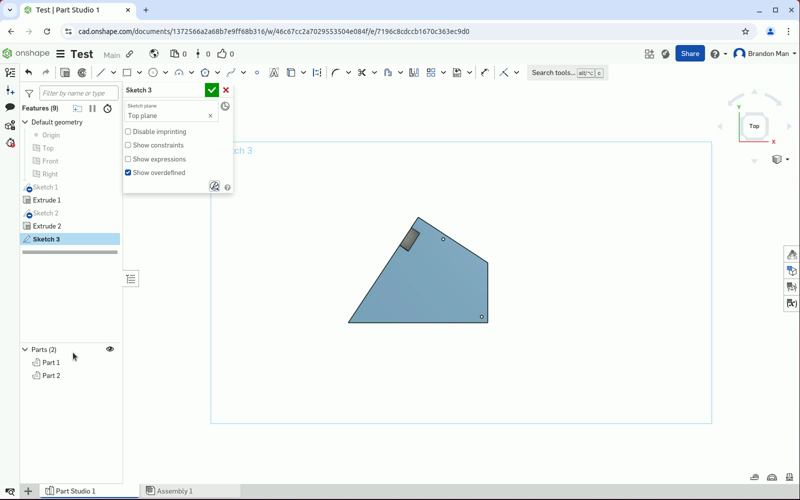
key(y)
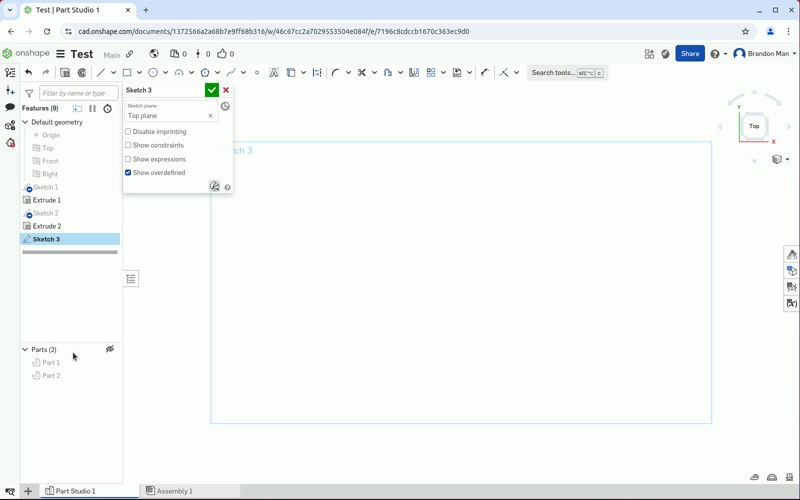
key(l)
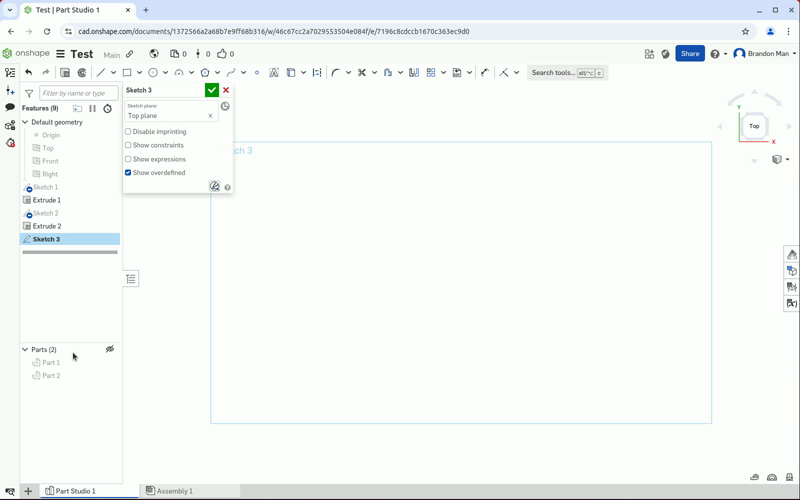
key_down(shift)
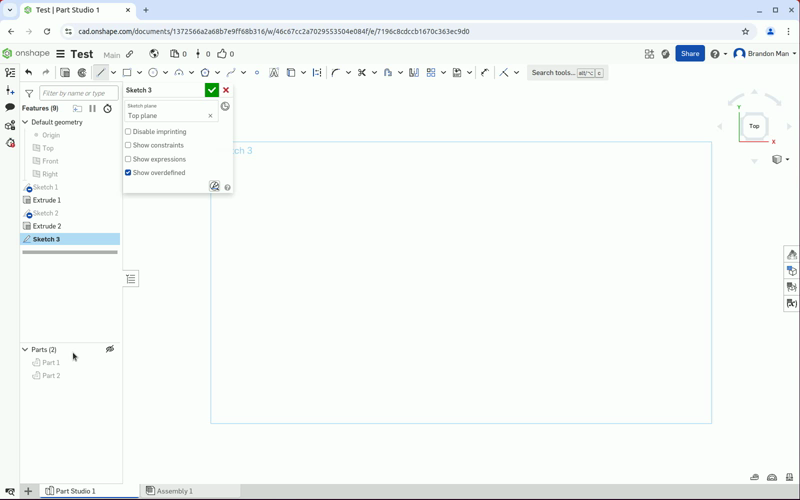
mouse_move(348, 322)
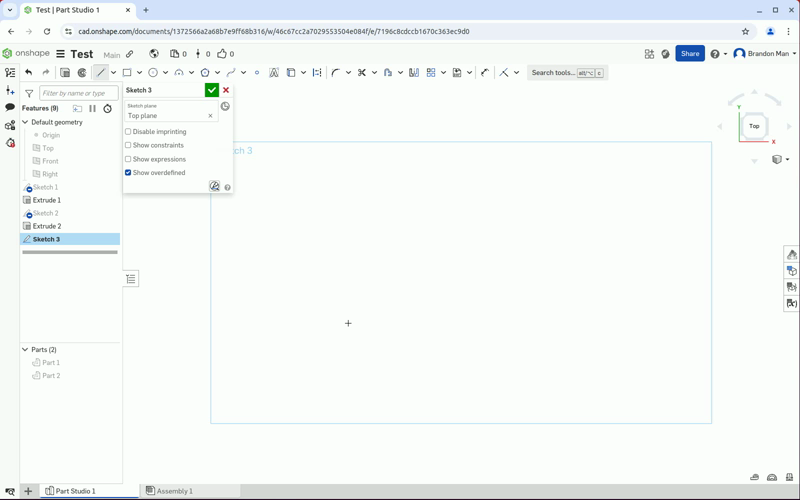
click(348, 322)
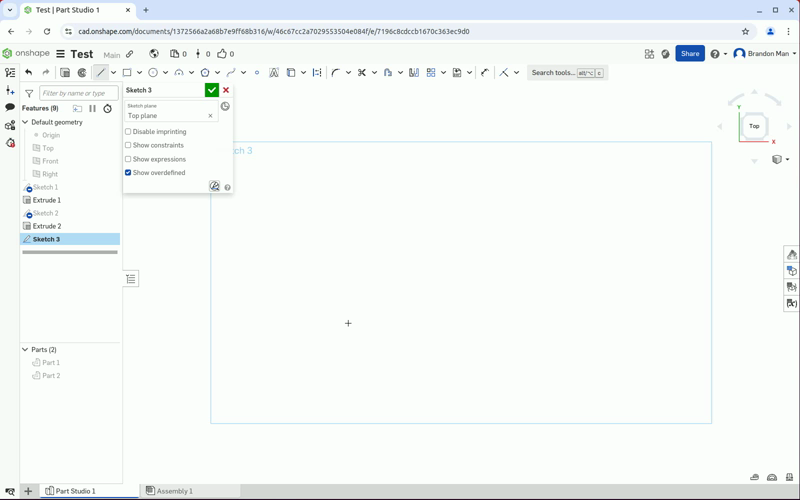
key_up(shift)
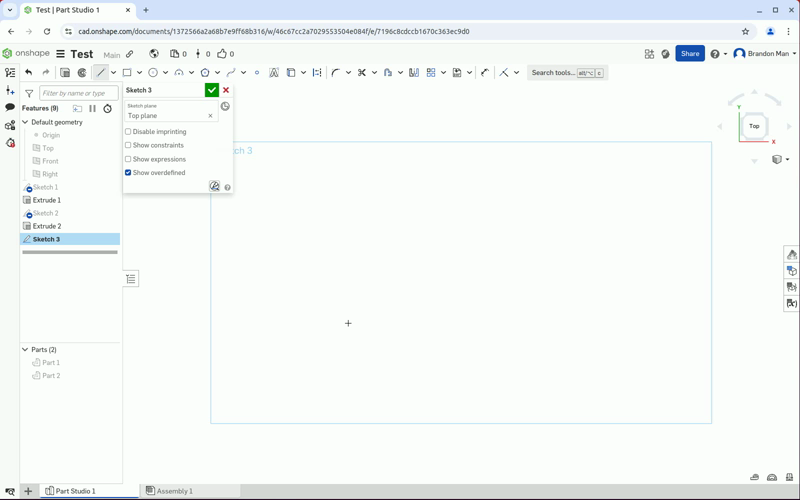
key_down(shift)
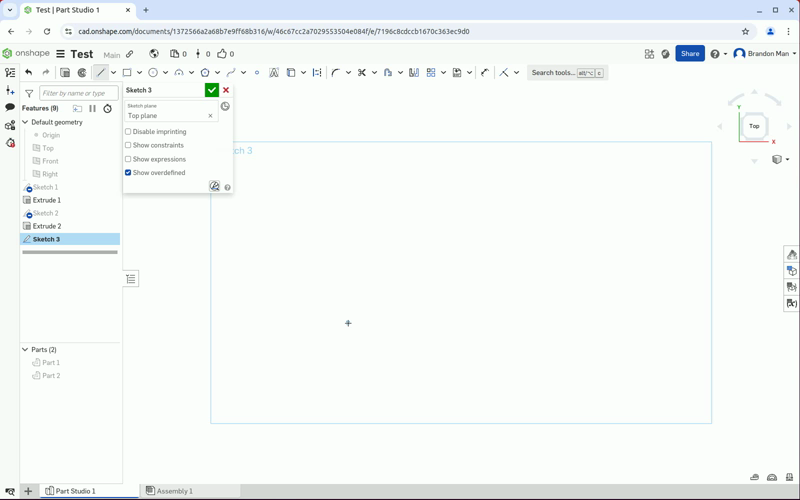
mouse_move(487, 322)
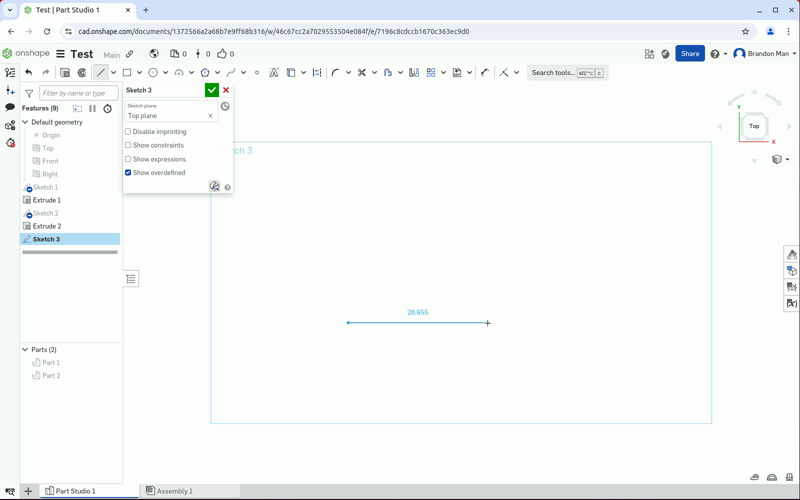
click(487, 322)
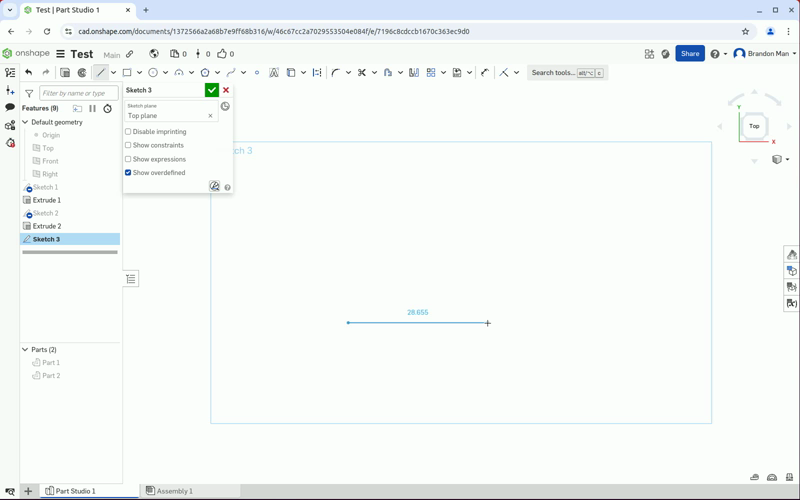
key_up(shift)
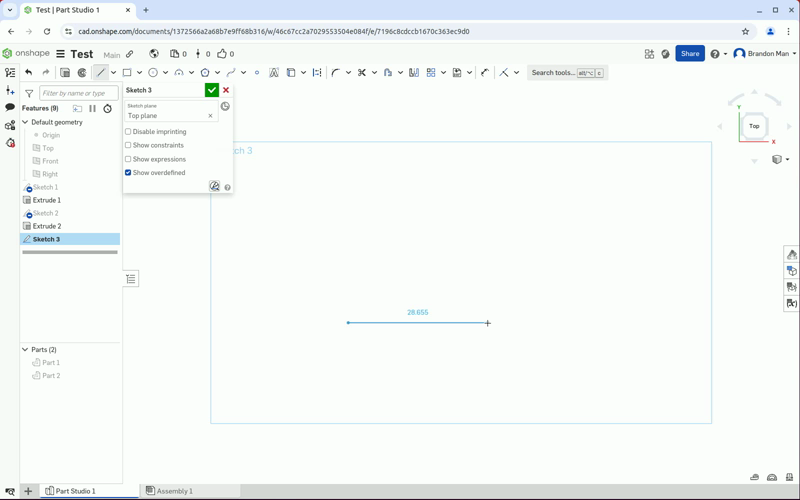
key_down(shift)
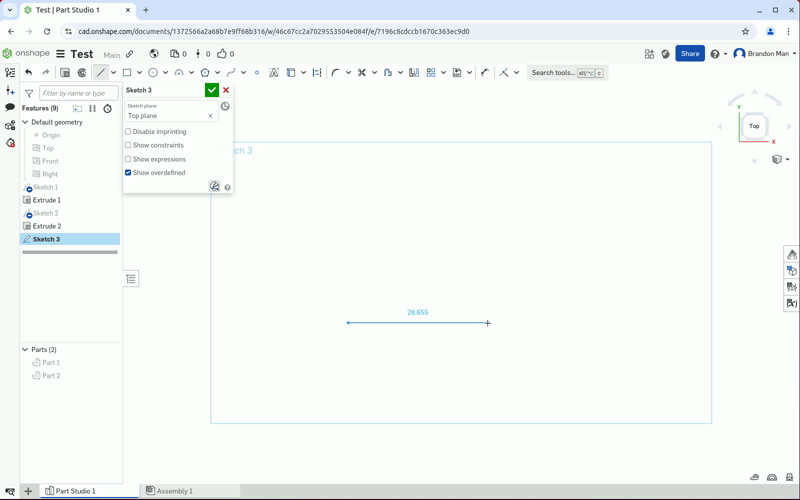
mouse_move(487, 262)
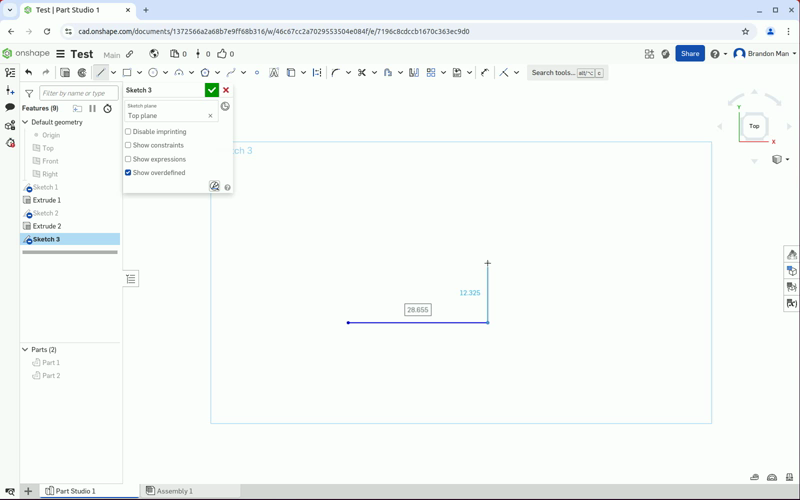
click(487, 262)
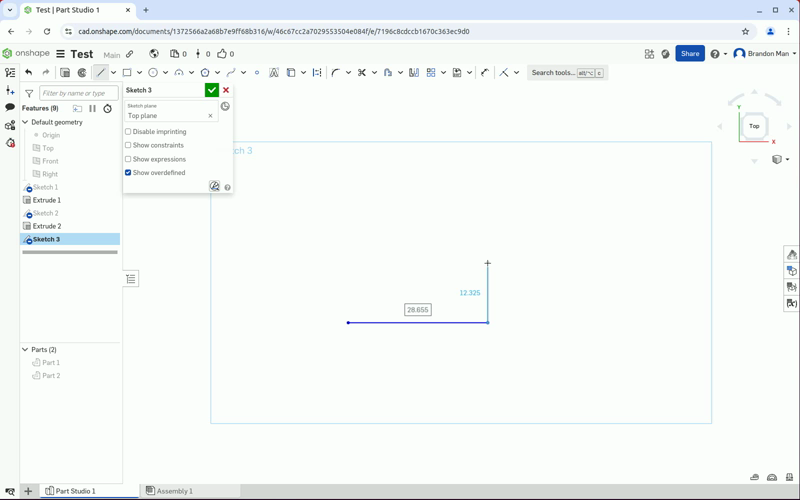
key_up(shift)
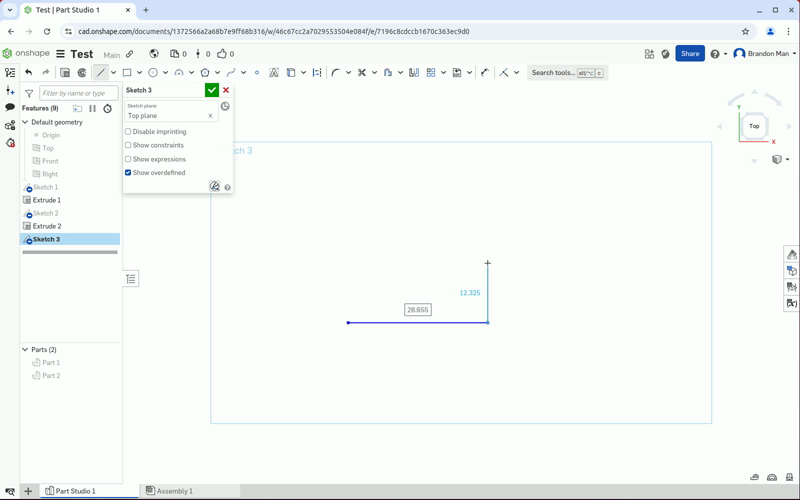
key_down(shift)
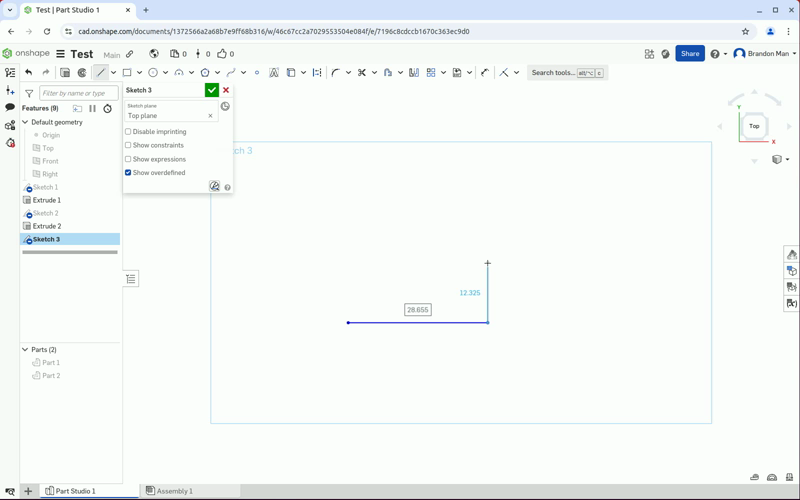
mouse_move(418, 217)
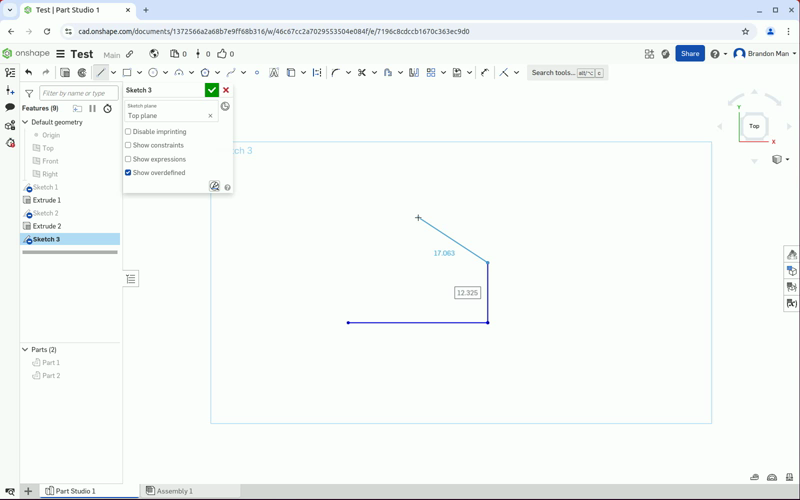
click(418, 217)
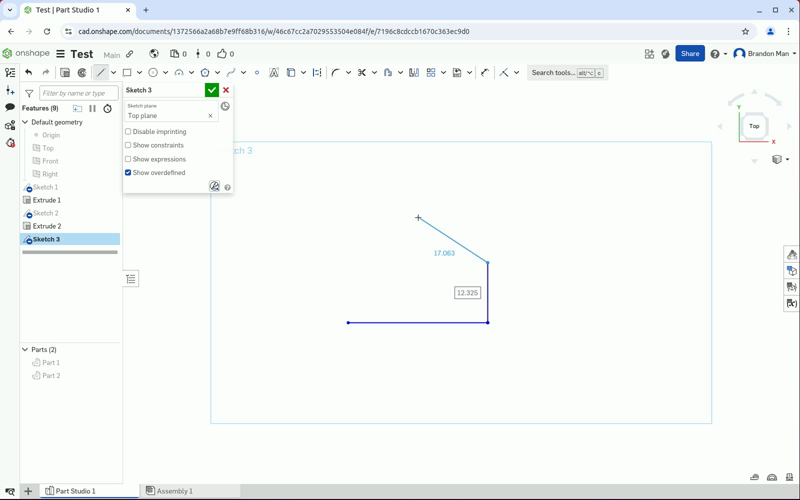
key_up(shift)
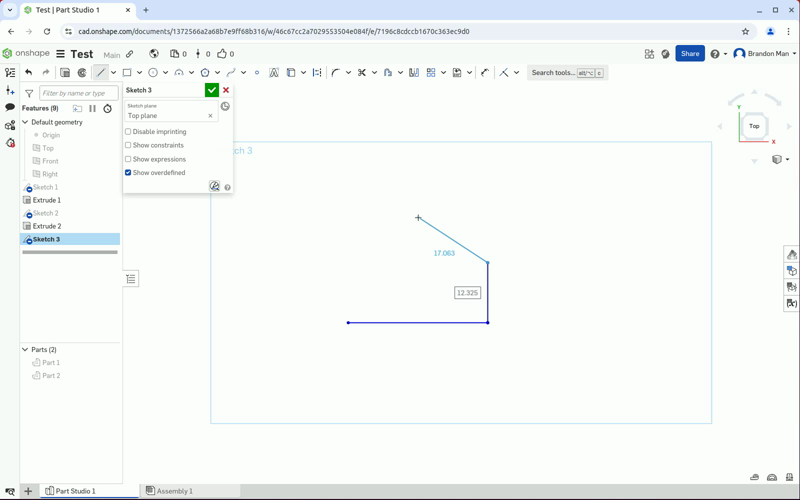
key_down(shift)
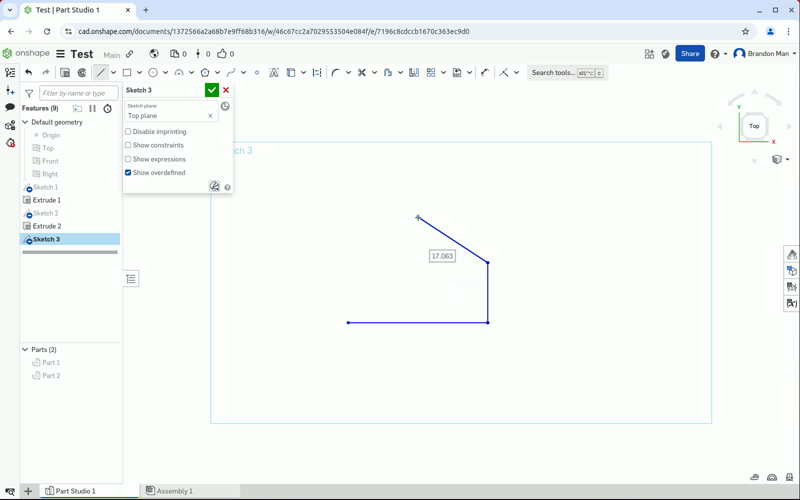
mouse_move(448, 217)
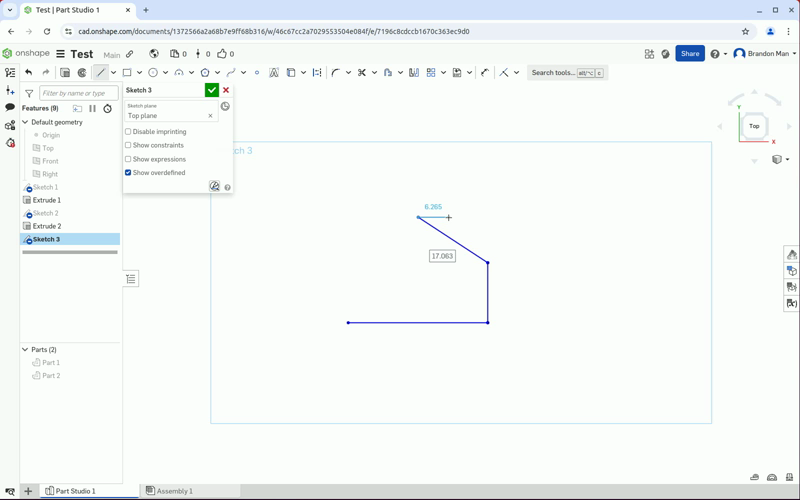
mouse_move(411, 227)
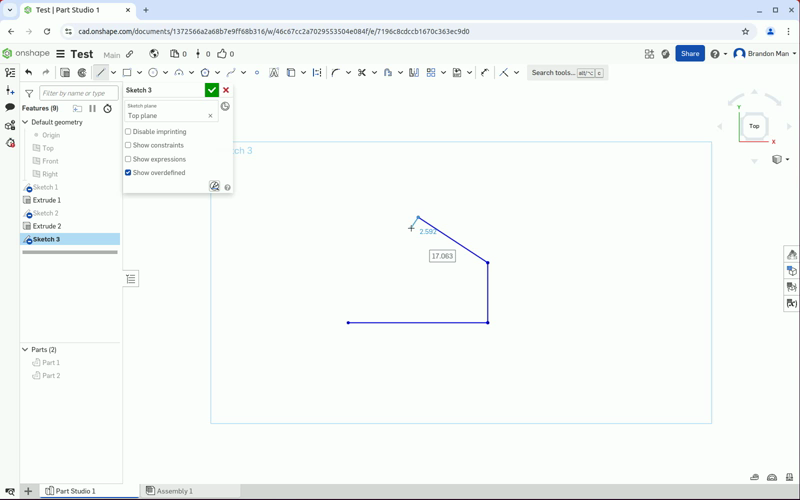
click(411, 227)
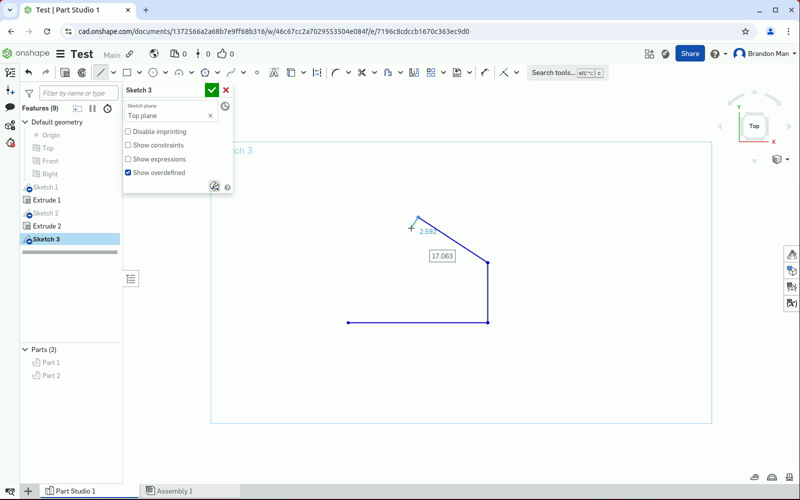
key_up(shift)
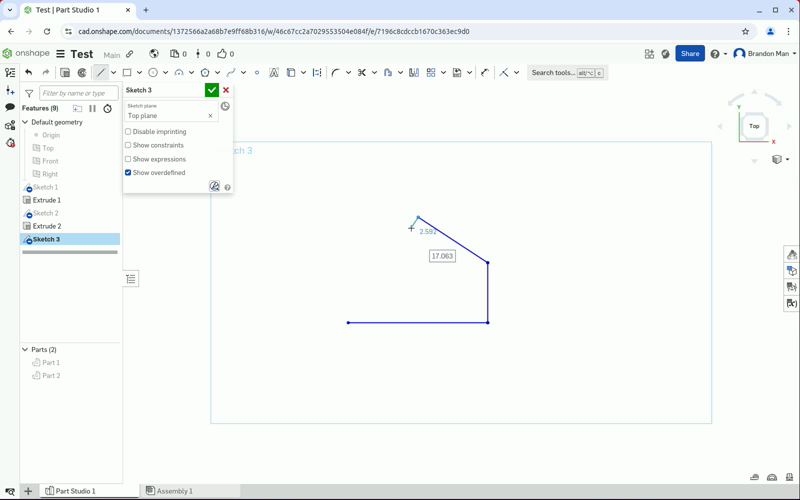
key_down(shift)
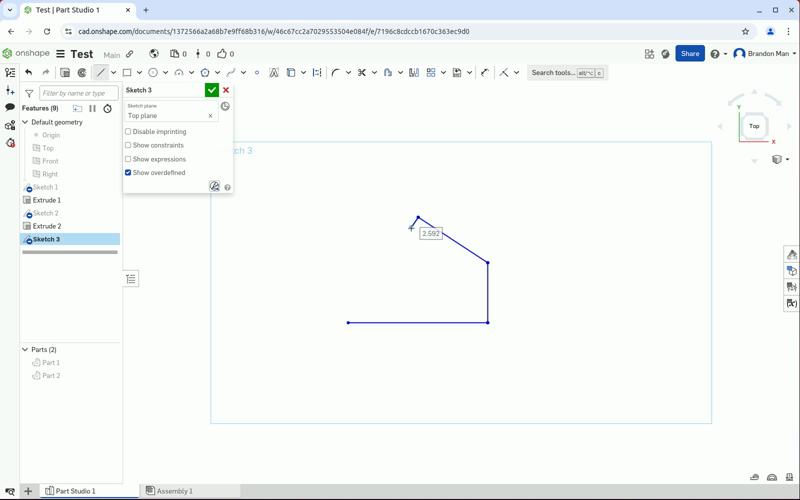
mouse_move(441, 227)
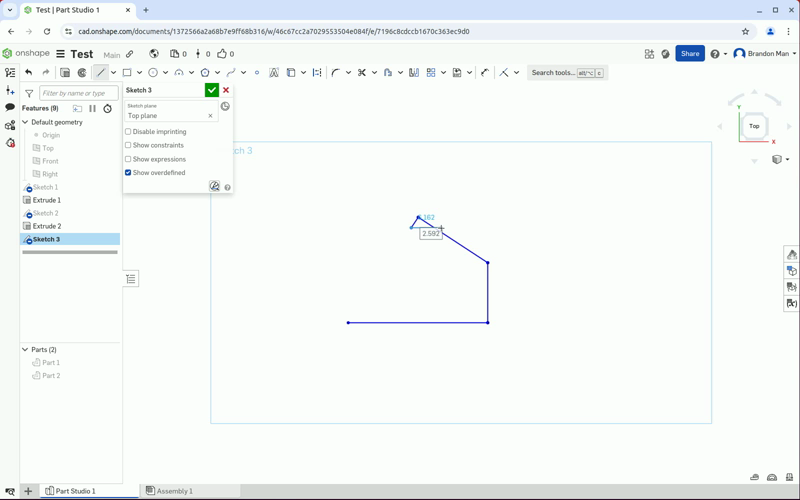
mouse_move(419, 233)
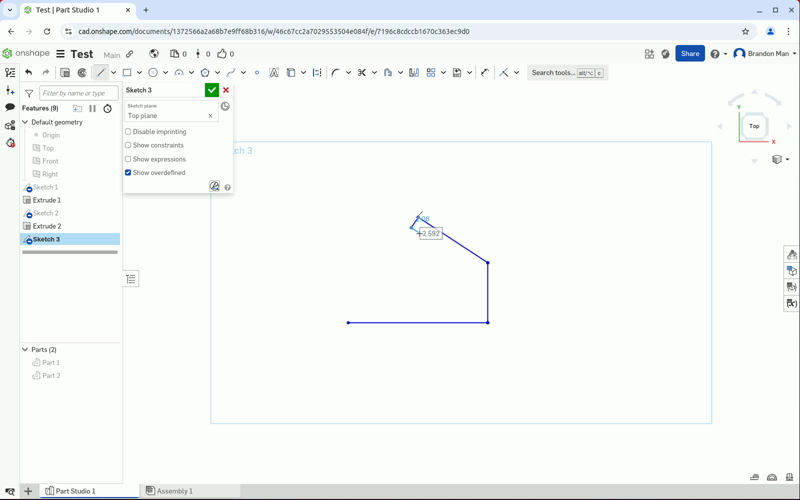
click(419, 233)
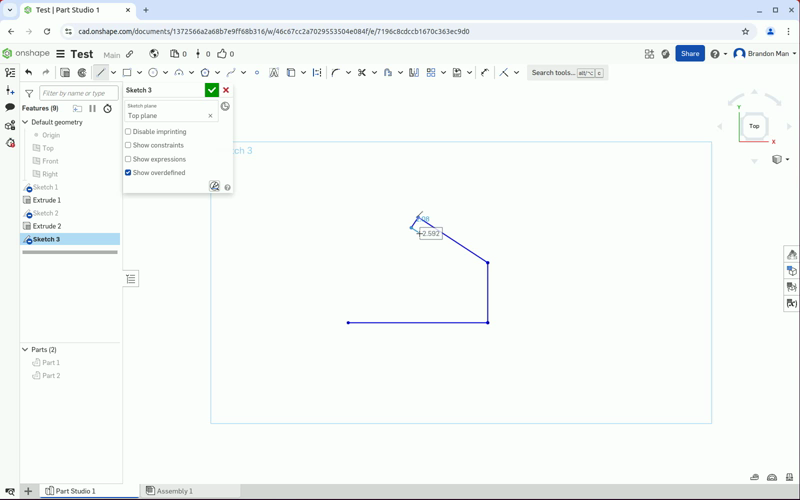
key_up(shift)
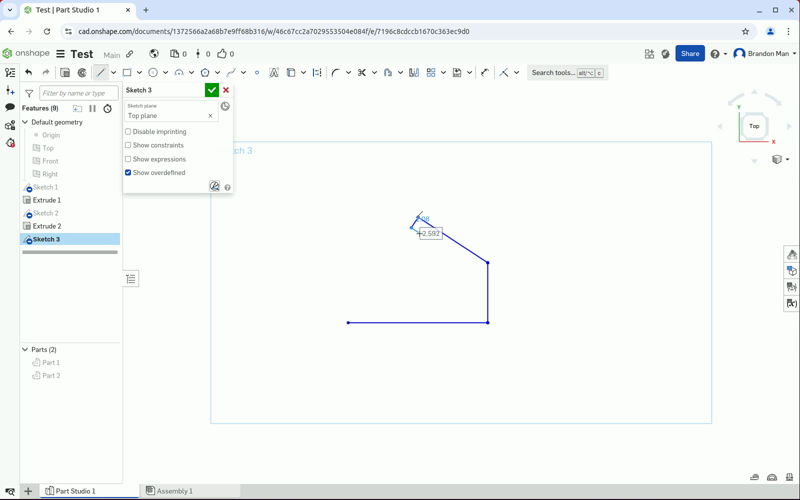
key_down(shift)
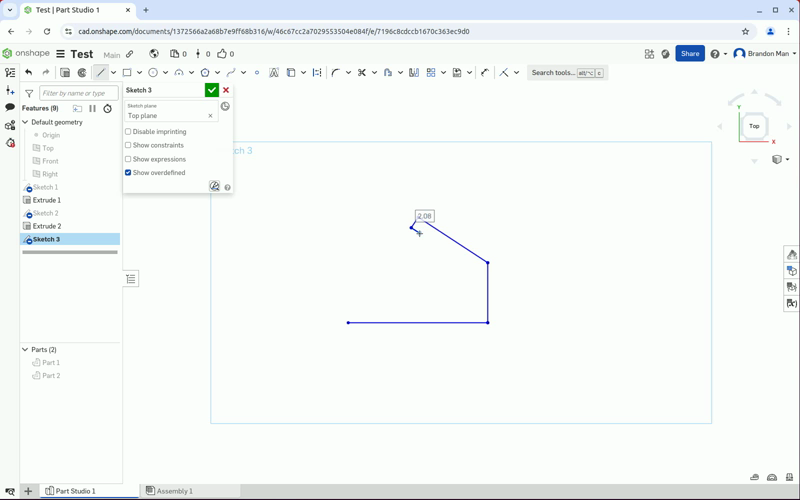
mouse_move(450, 233)
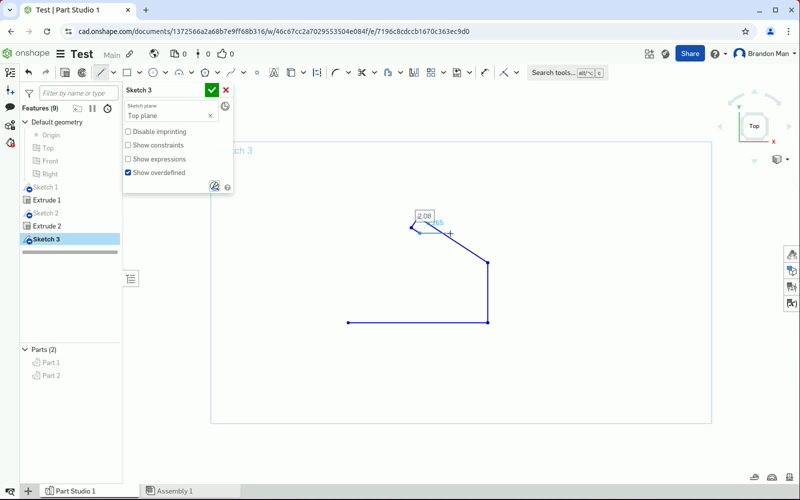
mouse_move(408, 251)
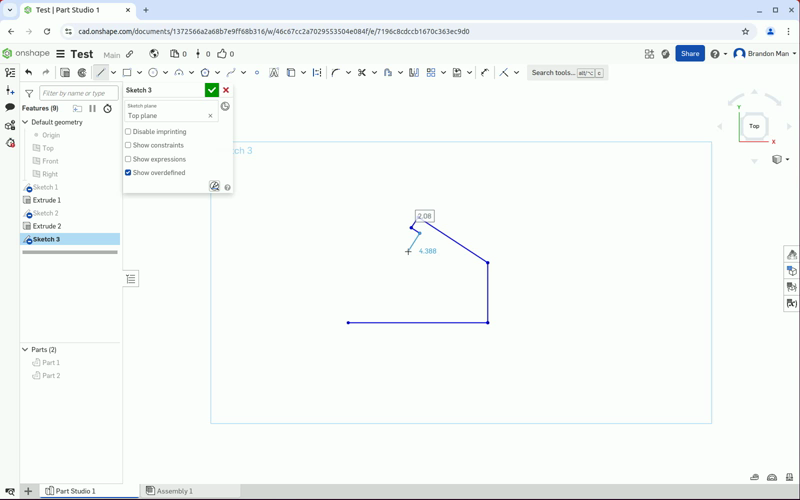
click(408, 251)
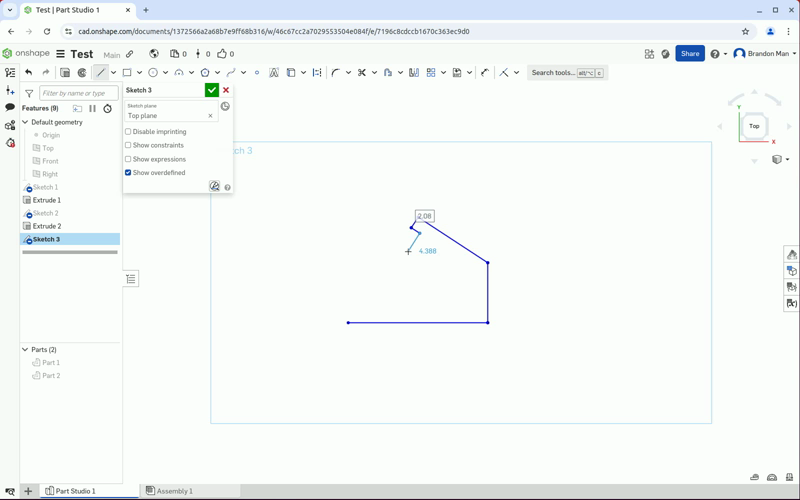
key_up(shift)
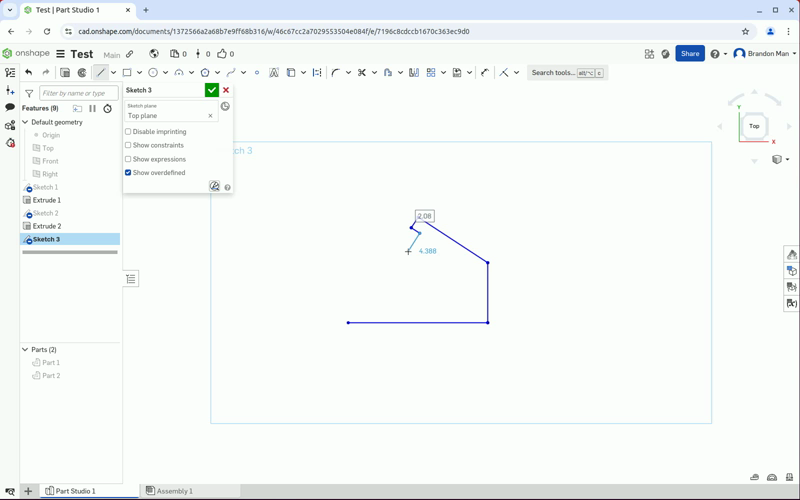
key_down(shift)
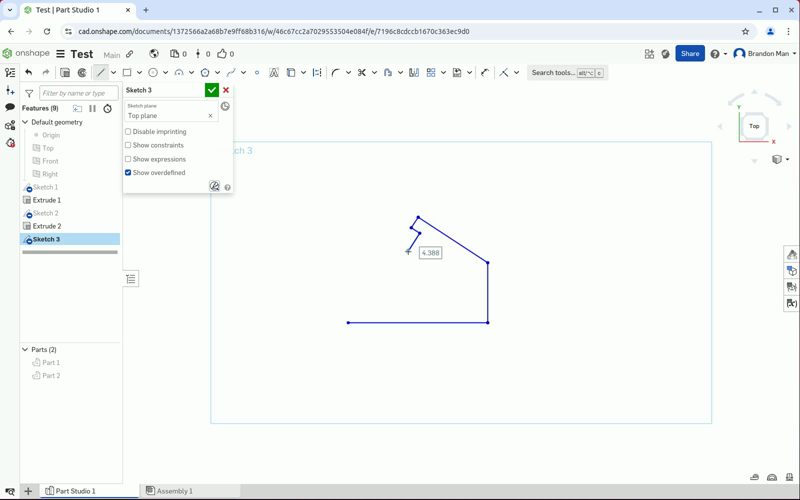
mouse_move(438, 251)
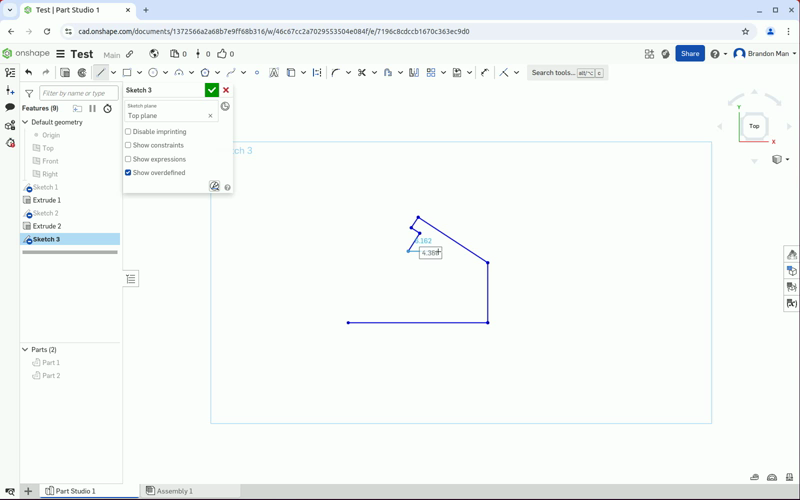
mouse_move(399, 245)
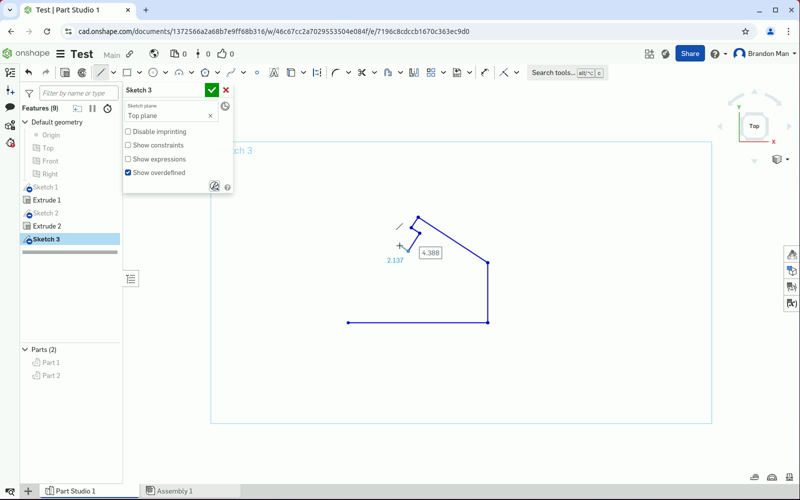
click(399, 245)
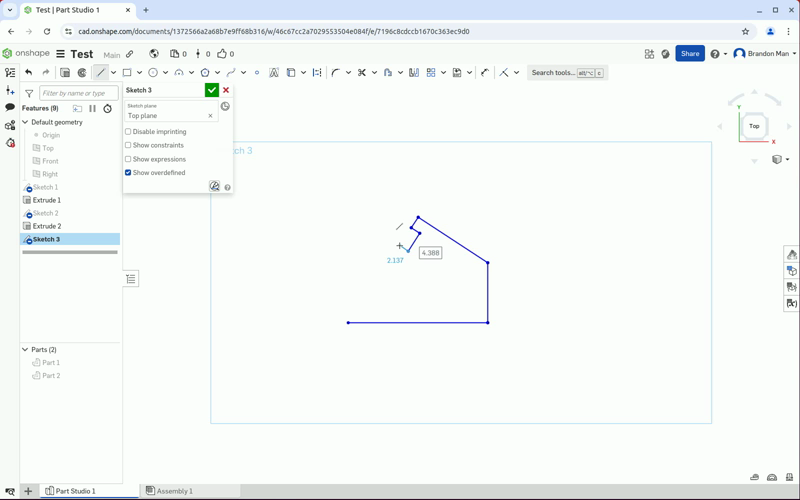
key_up(shift)
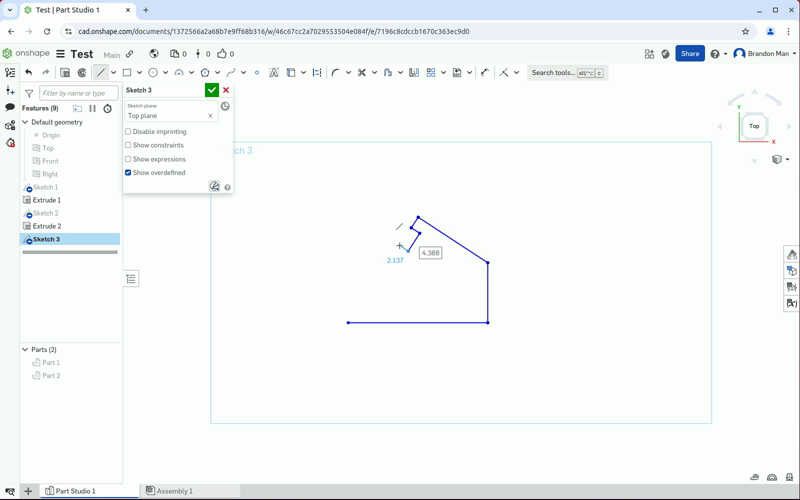
key_down(shift)
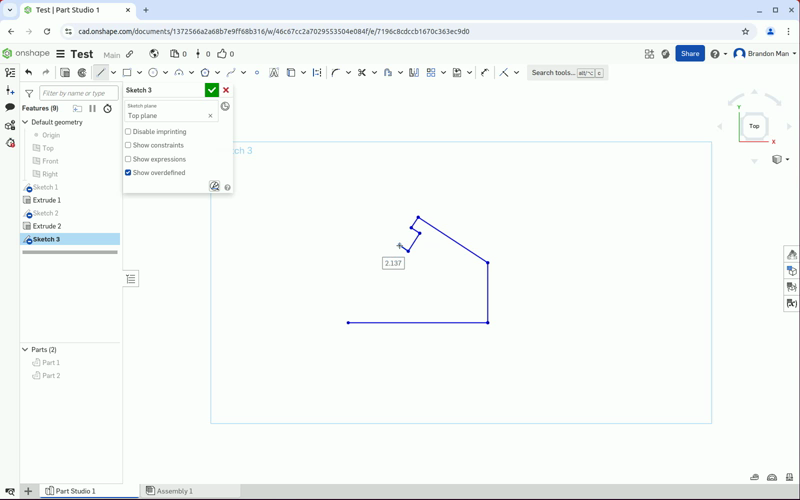
mouse_move(348, 322)
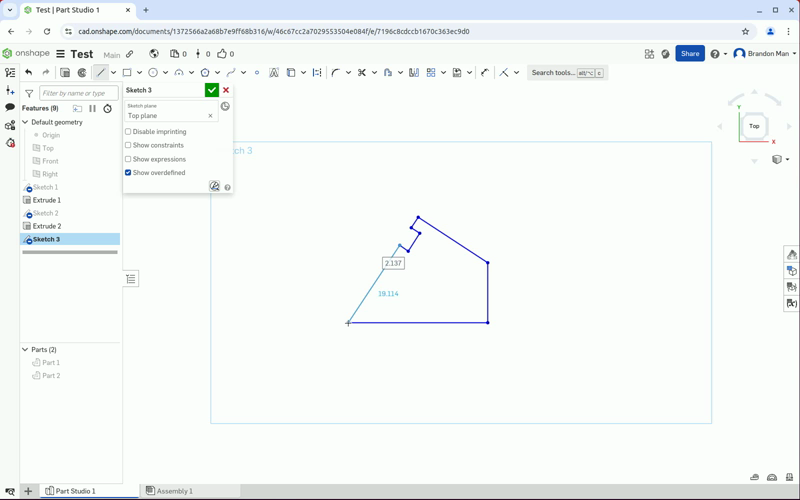
key_up(shift)
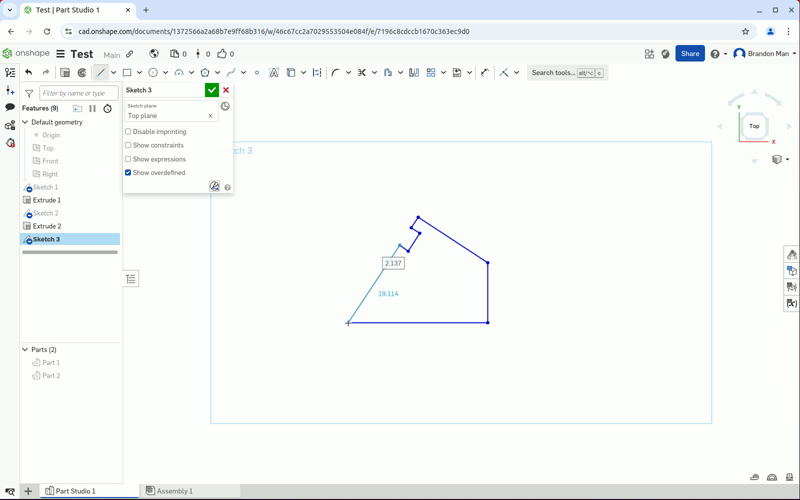
click(348, 322)
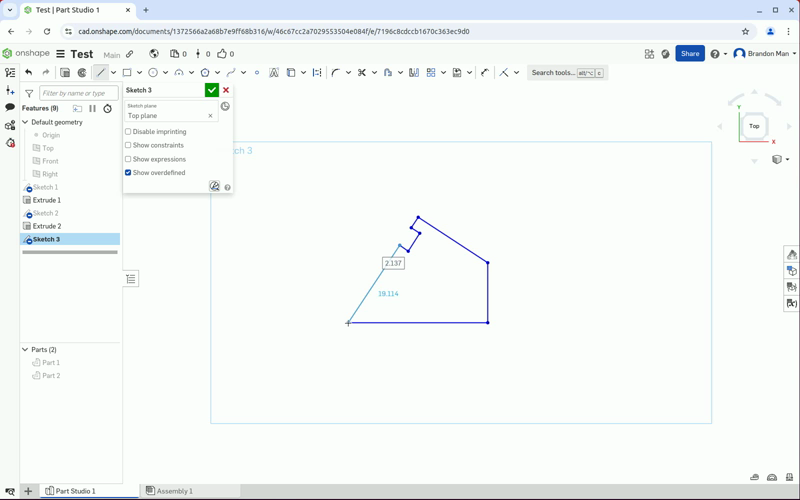
key(esc)
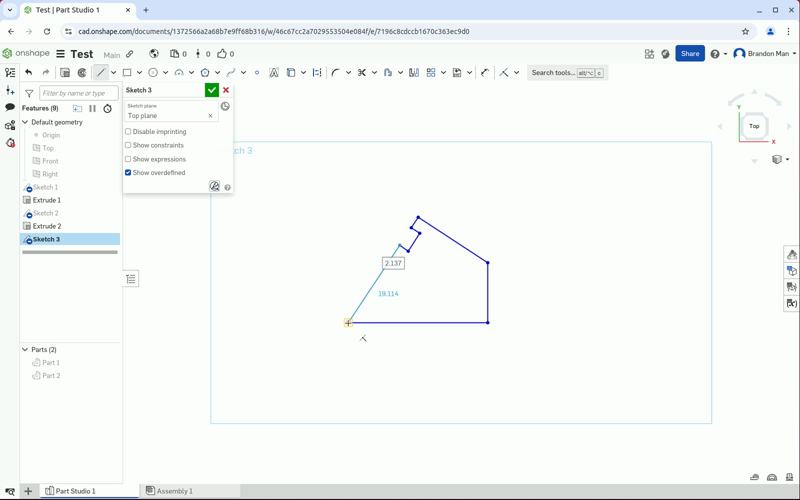
key(c)
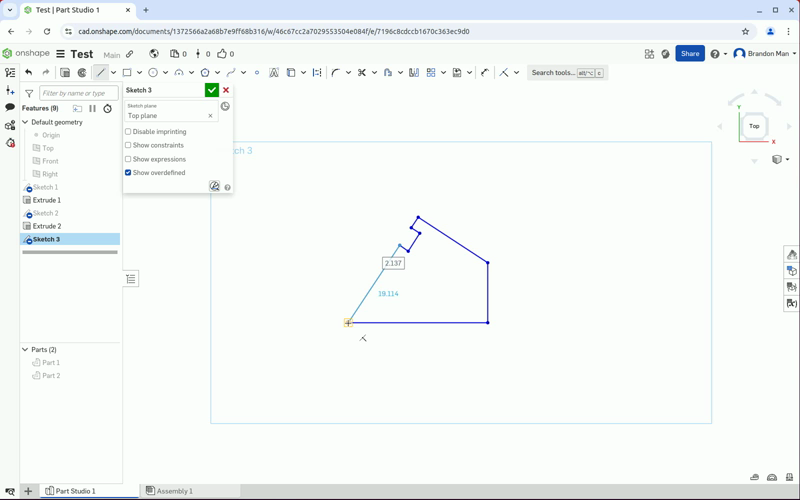
key_down(shift)
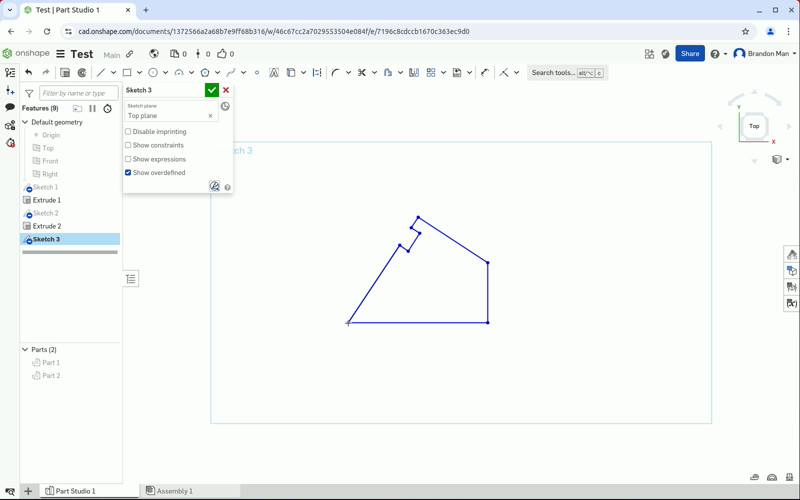
mouse_move(443, 239)
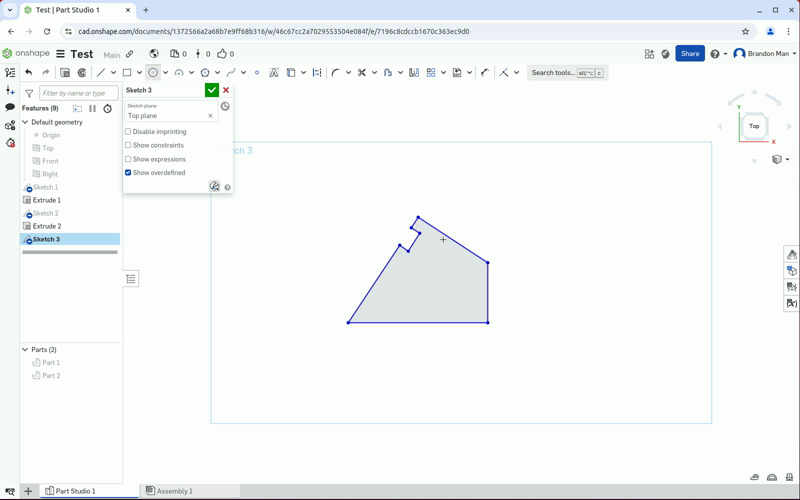
click(443, 239)
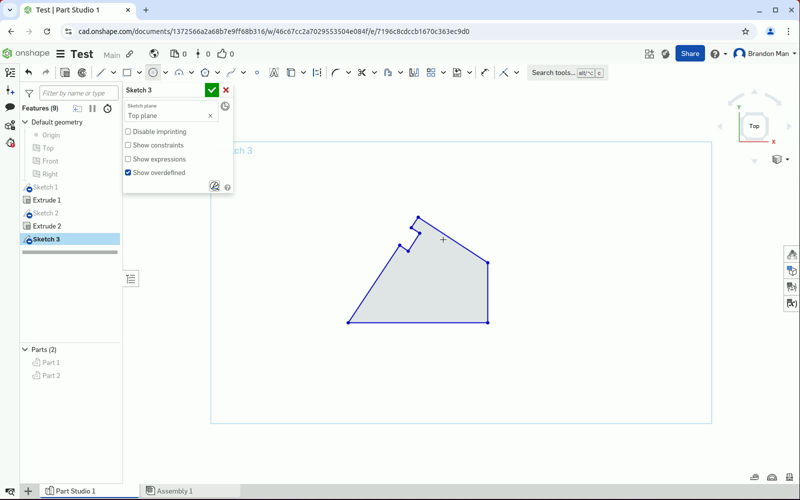
key_up(shift)
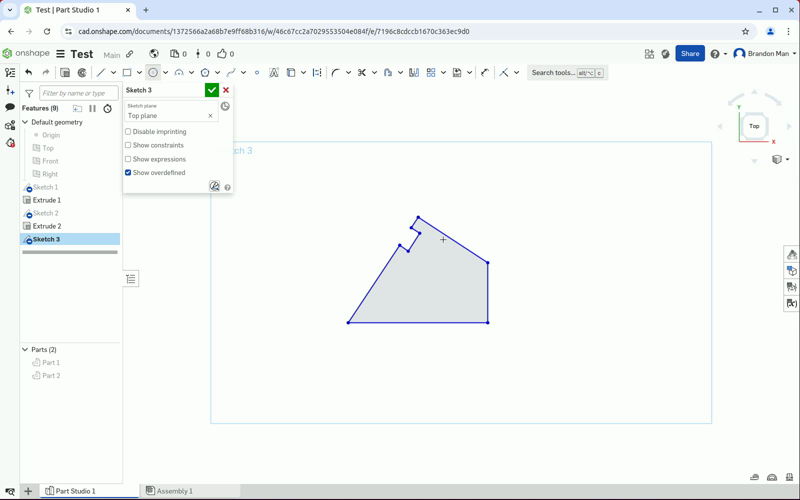
mouse_move(444, 239)
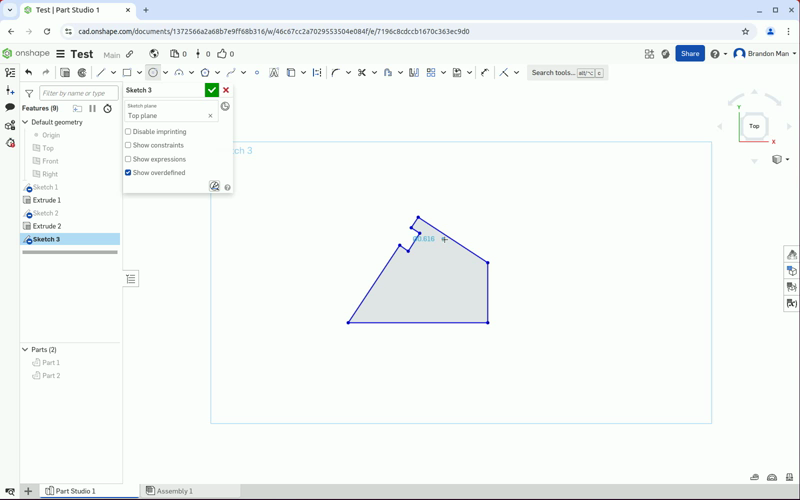
scroll(6)
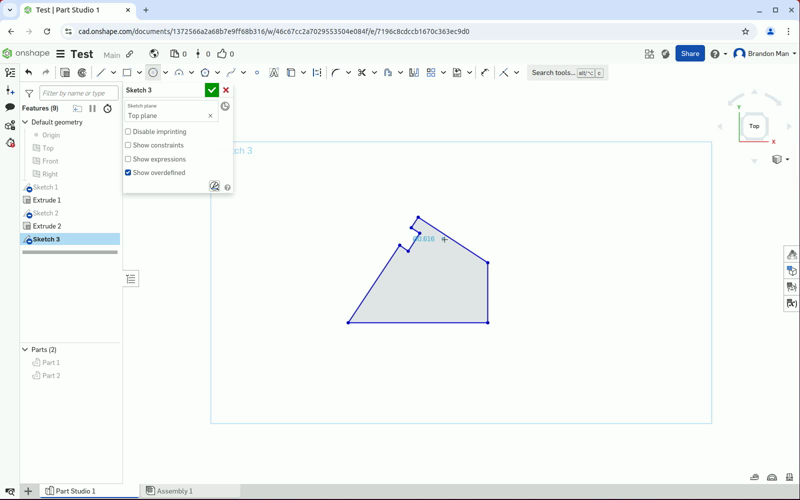
scroll(6)
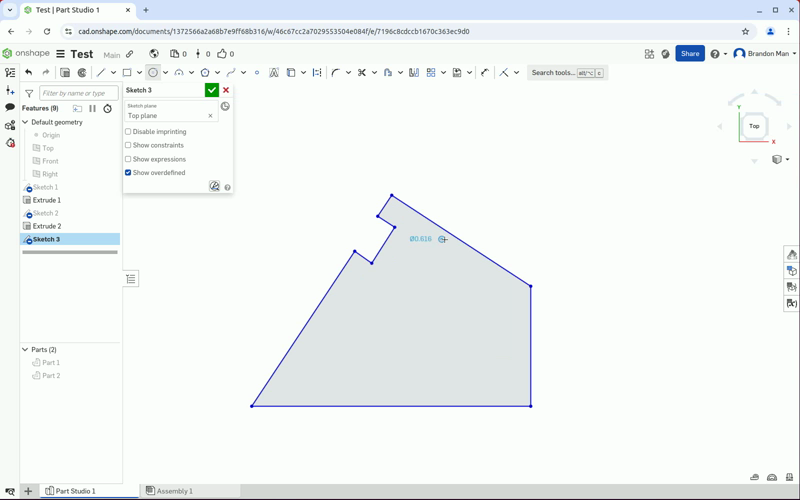
scroll(6)
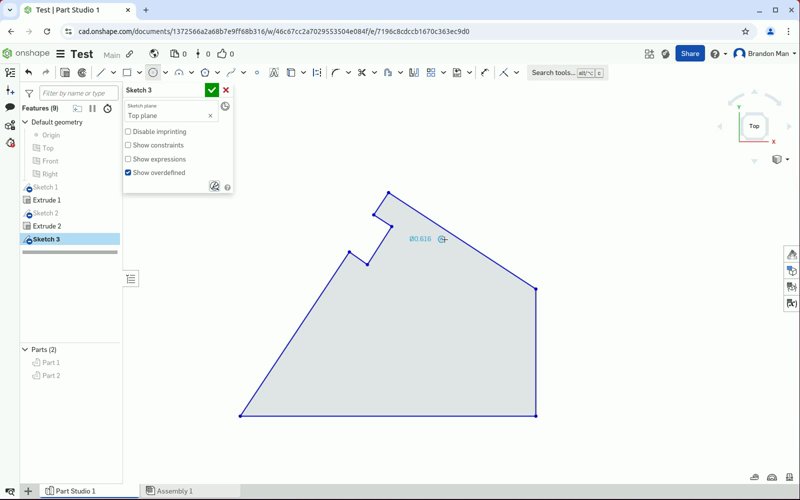
scroll(6)
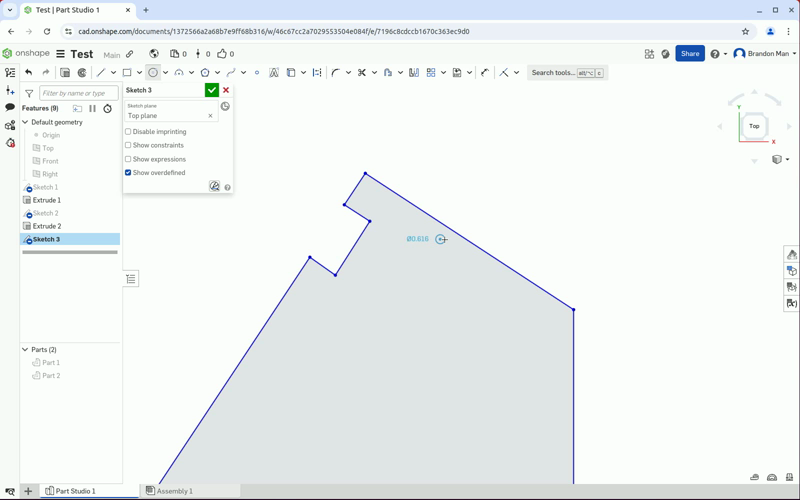
scroll(6)
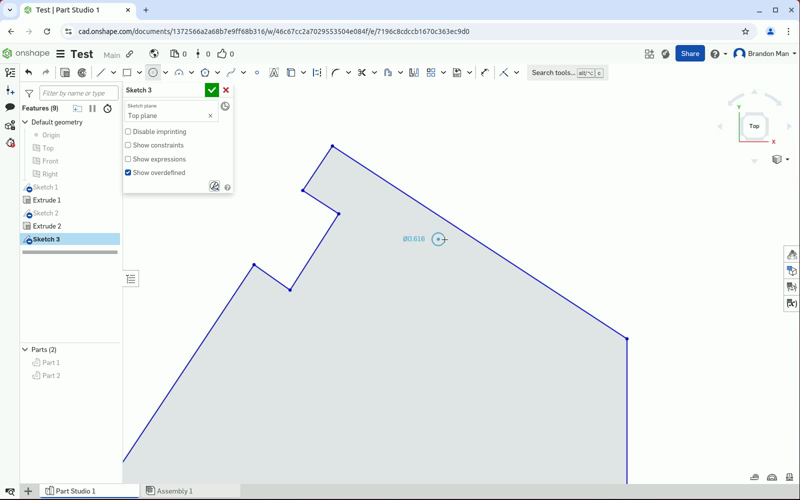
scroll(6)
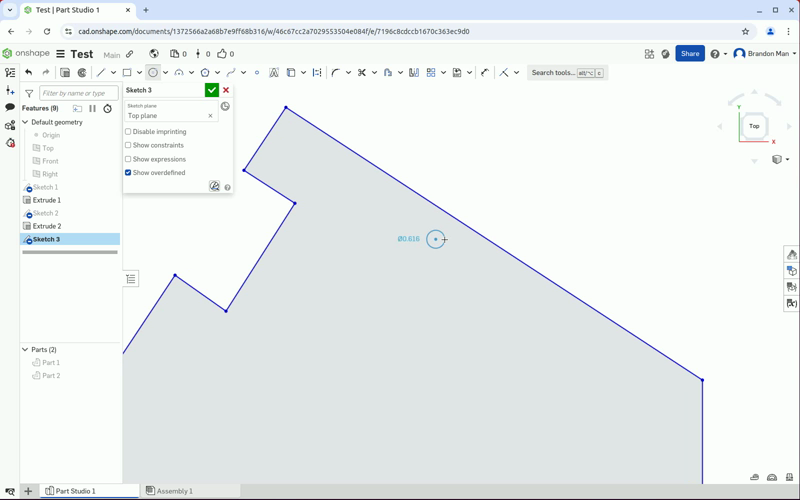
scroll(6)
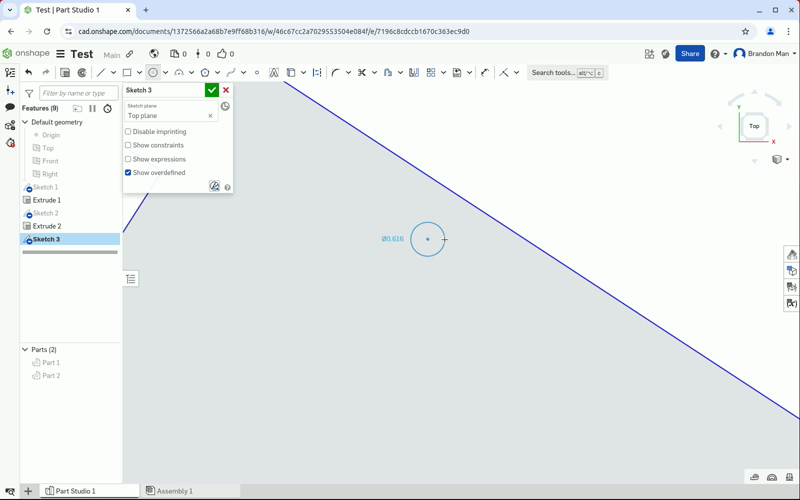
click(444, 239)
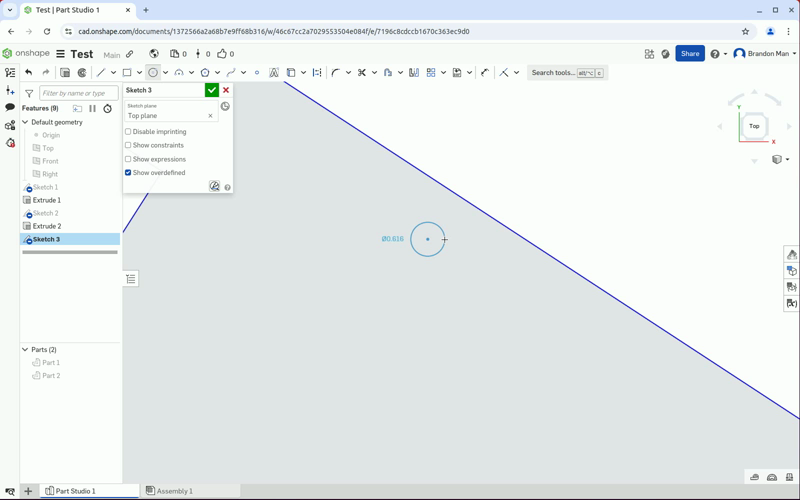
scroll(-6)
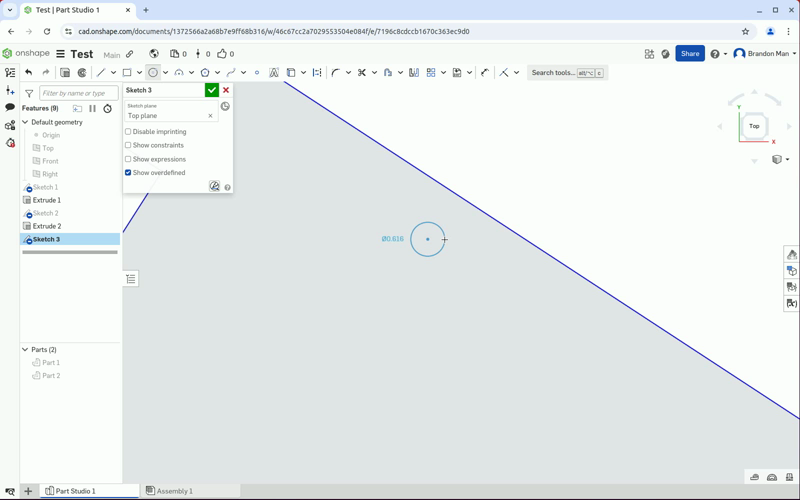
scroll(-6)
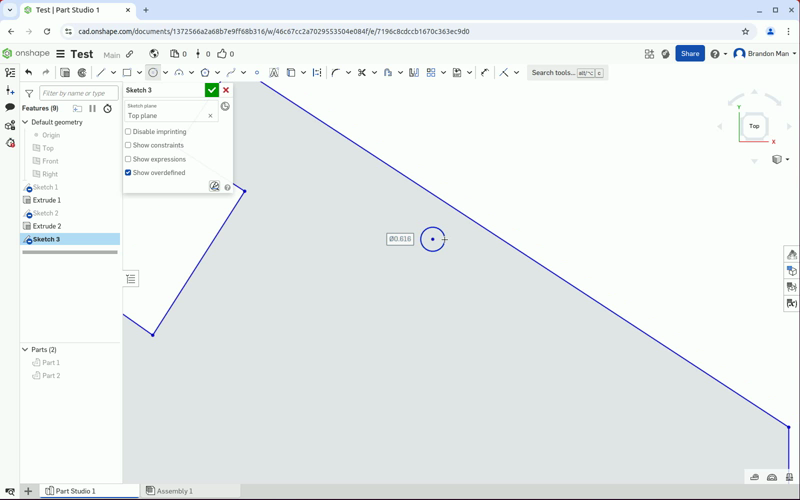
scroll(-6)
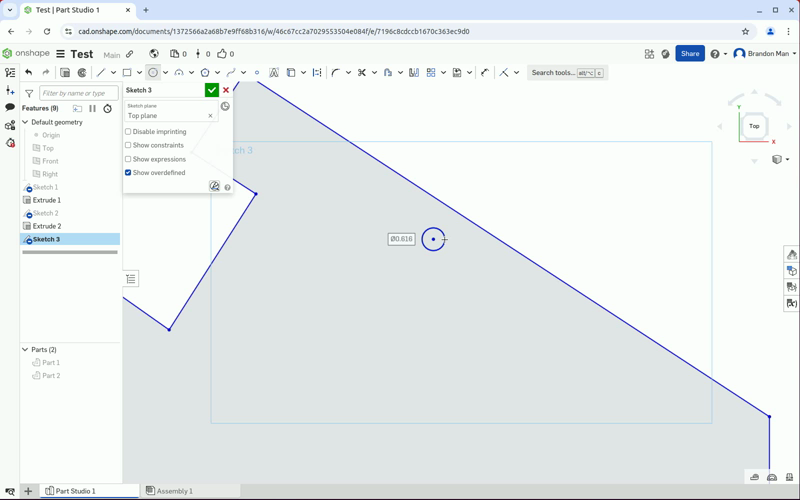
scroll(-6)
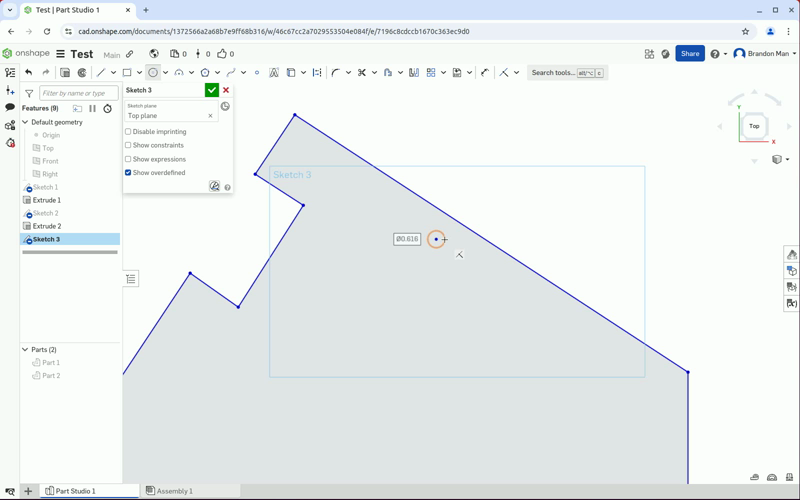
scroll(-6)
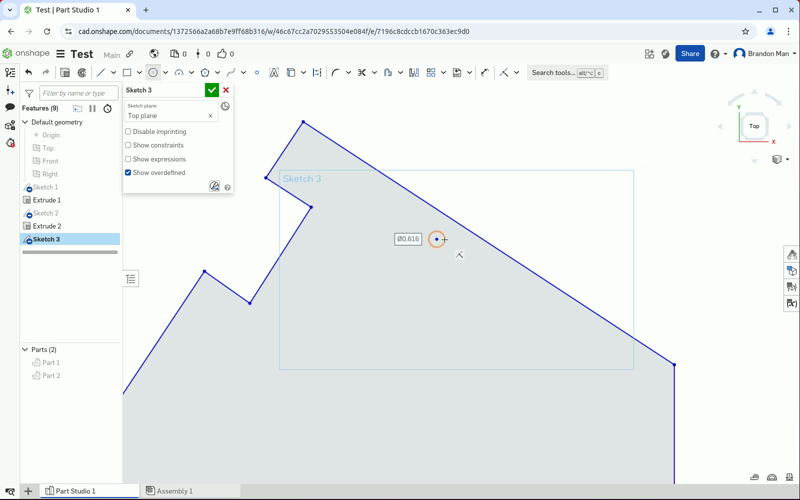
scroll(-6)
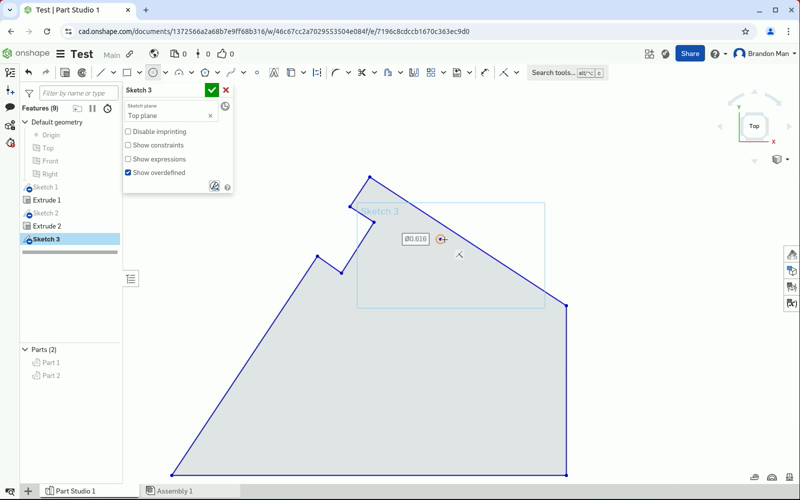
scroll(-6)
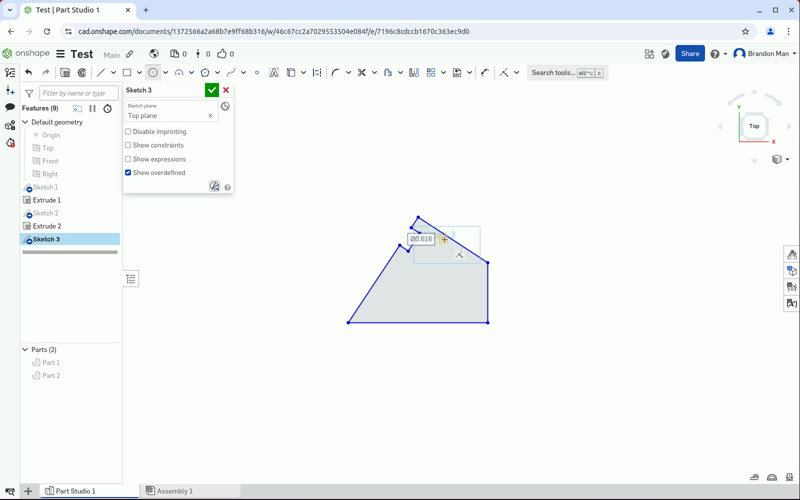
key(esc)
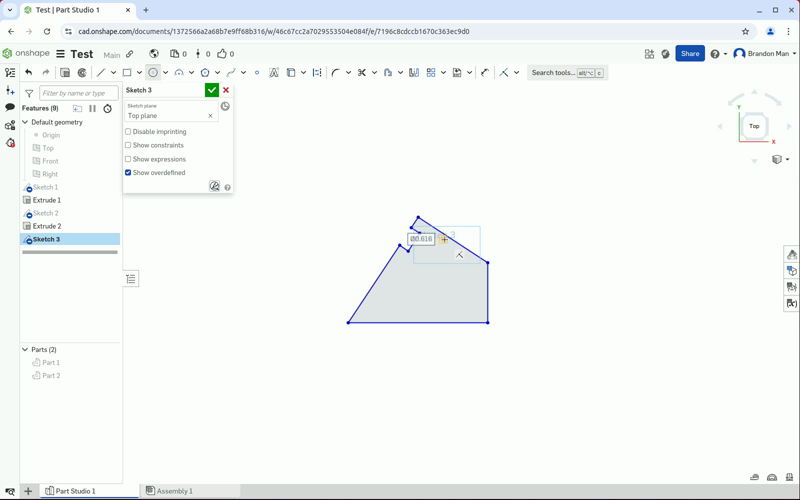
key(c)
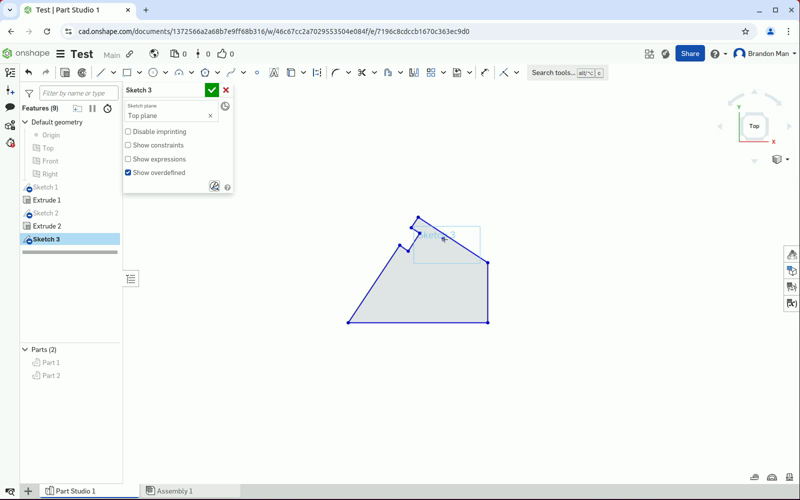
key_down(shift)
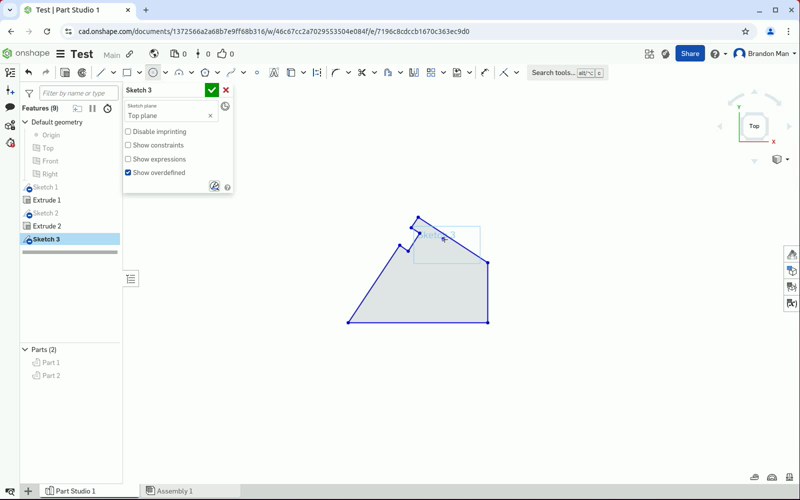
mouse_move(481, 316)
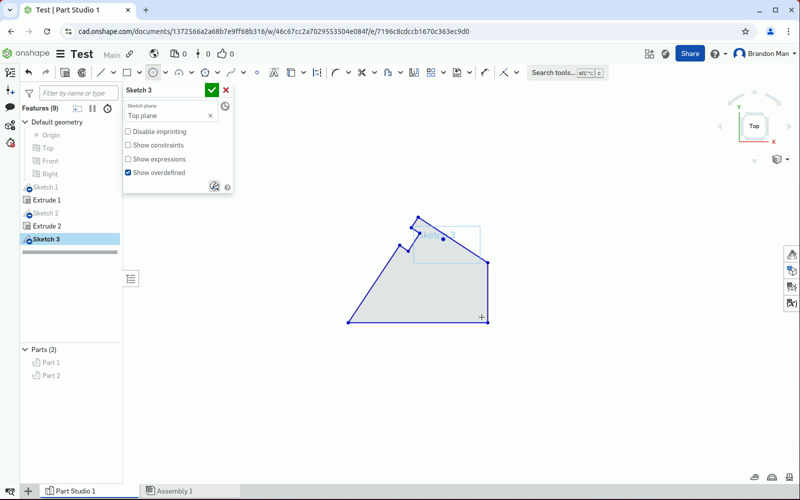
click(481, 316)
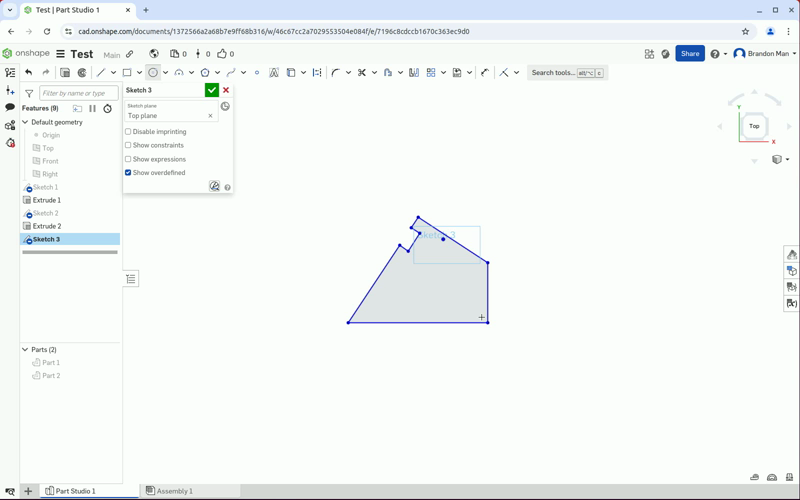
key_up(shift)
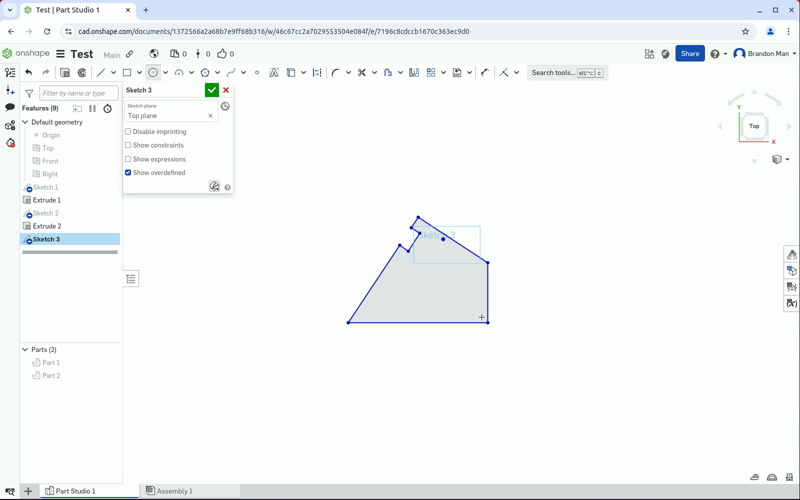
mouse_move(483, 316)
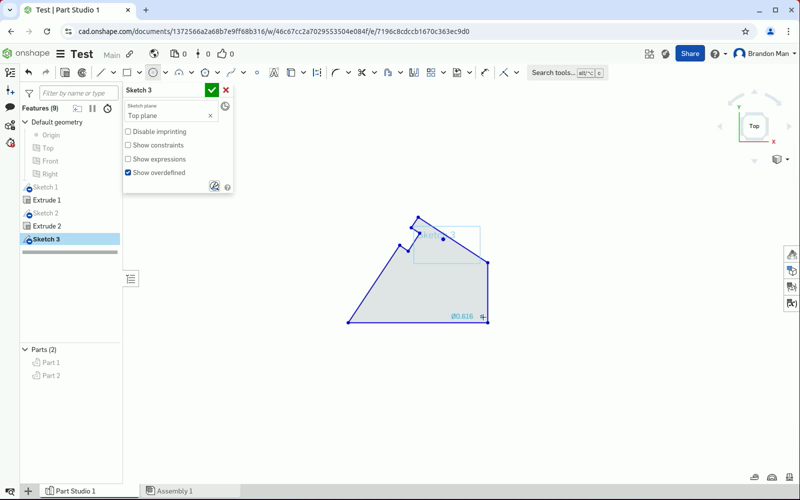
scroll(6)
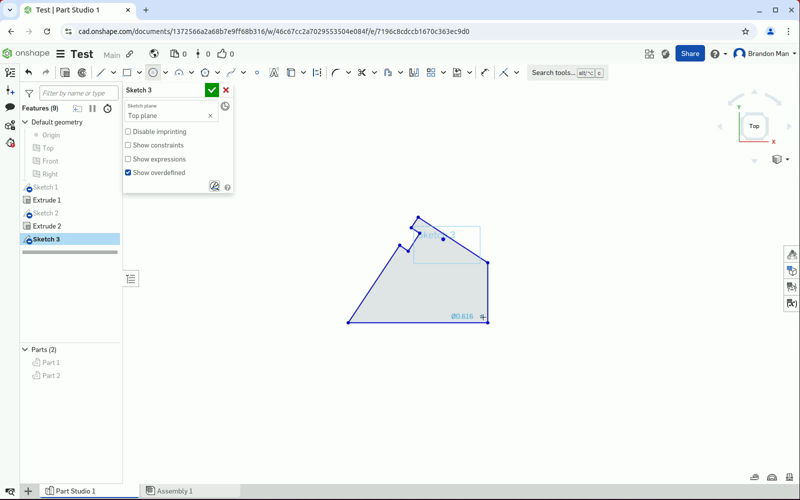
scroll(6)
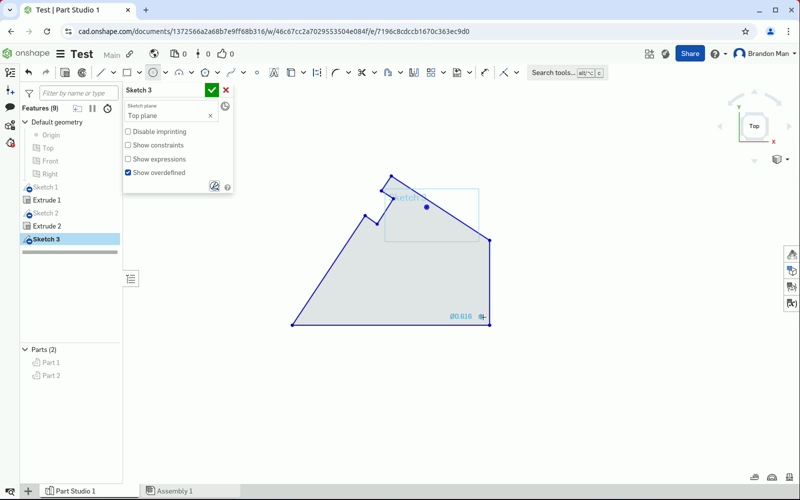
scroll(6)
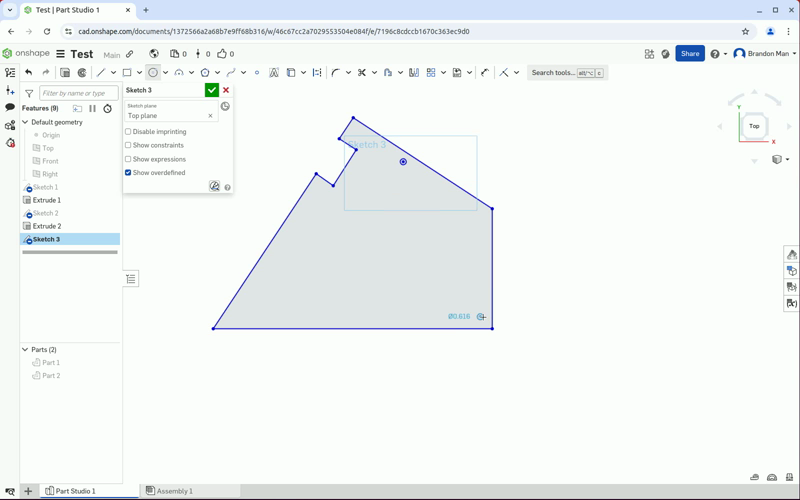
scroll(6)
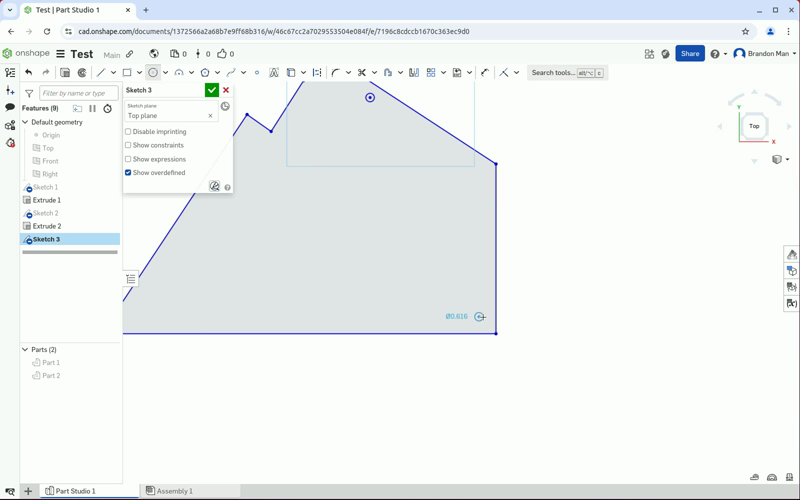
scroll(6)
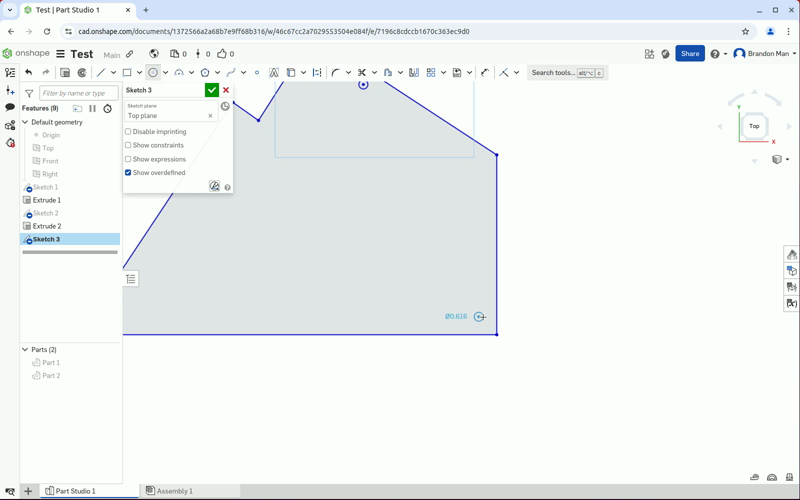
scroll(6)
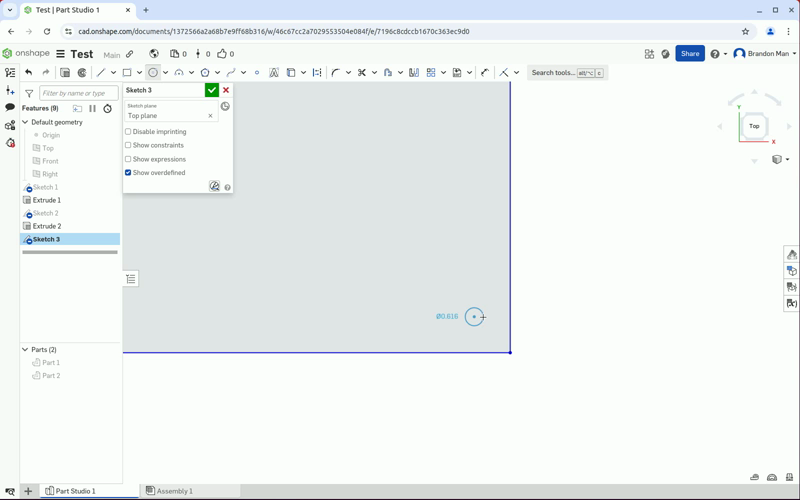
scroll(6)
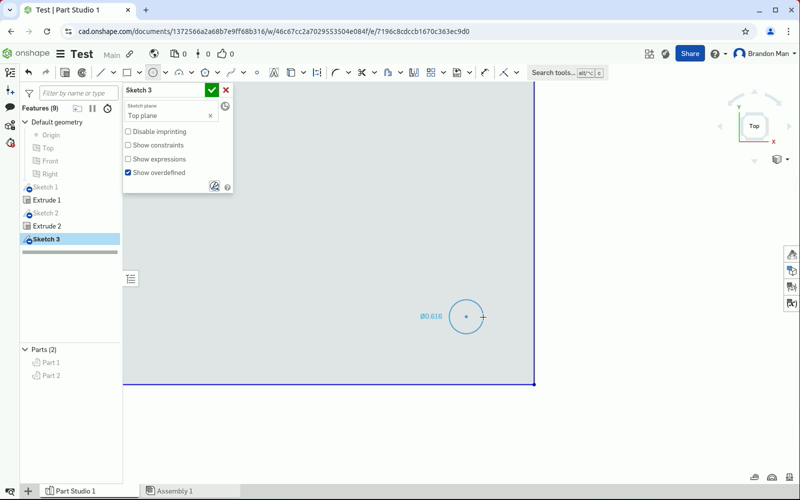
click(483, 316)
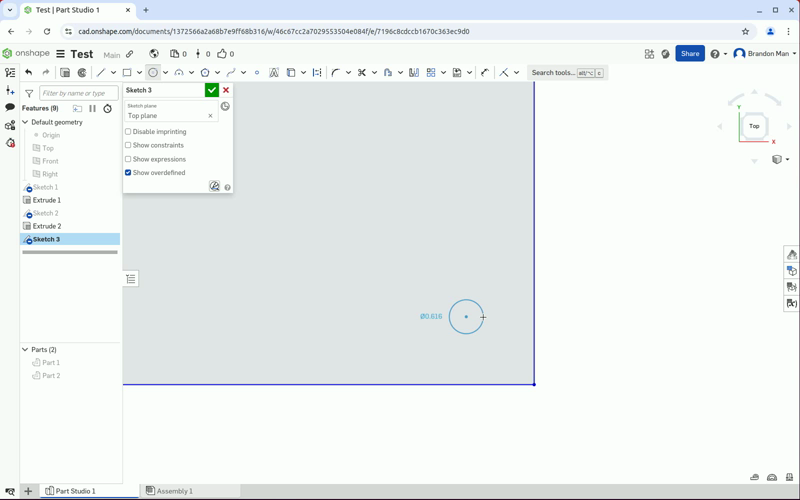
scroll(-6)
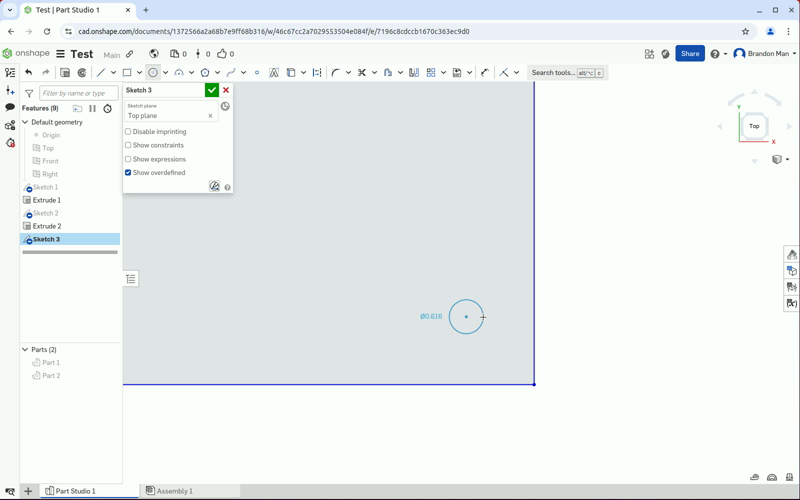
scroll(-6)
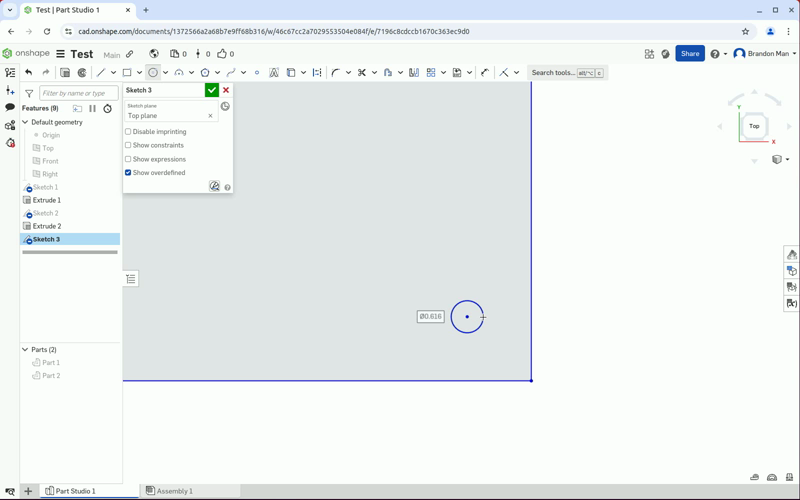
scroll(-6)
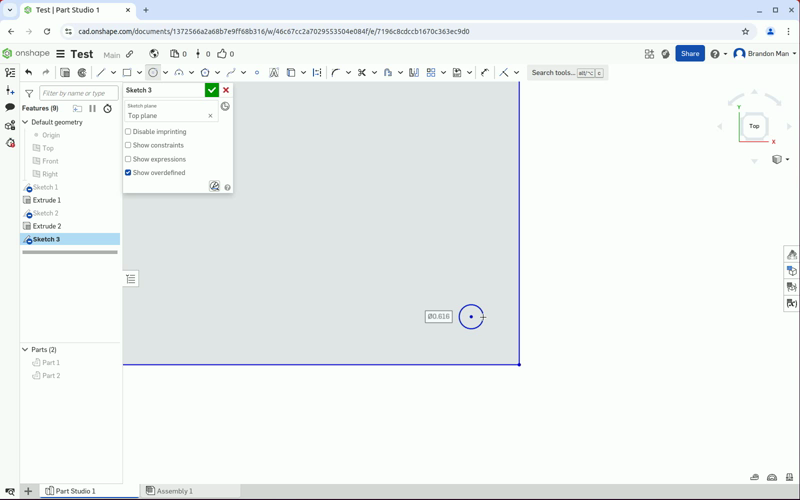
scroll(-6)
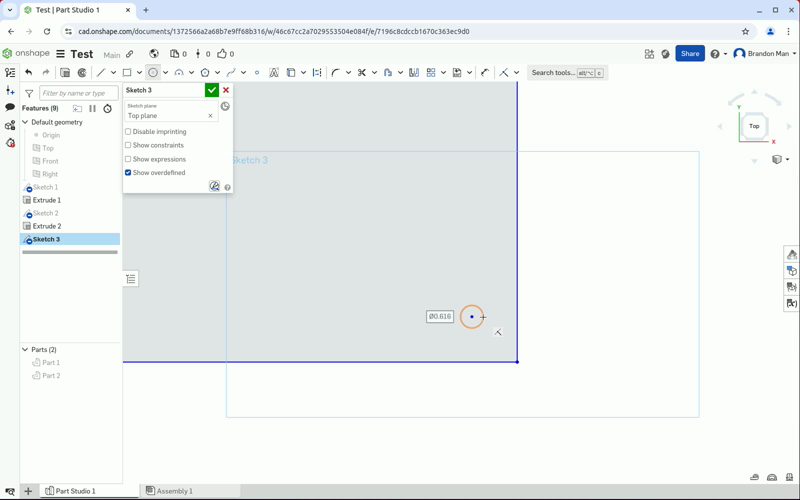
scroll(-6)
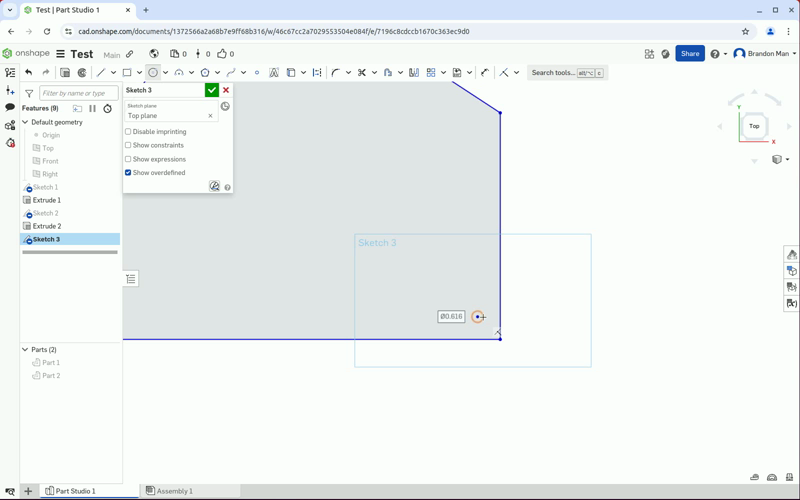
scroll(-6)
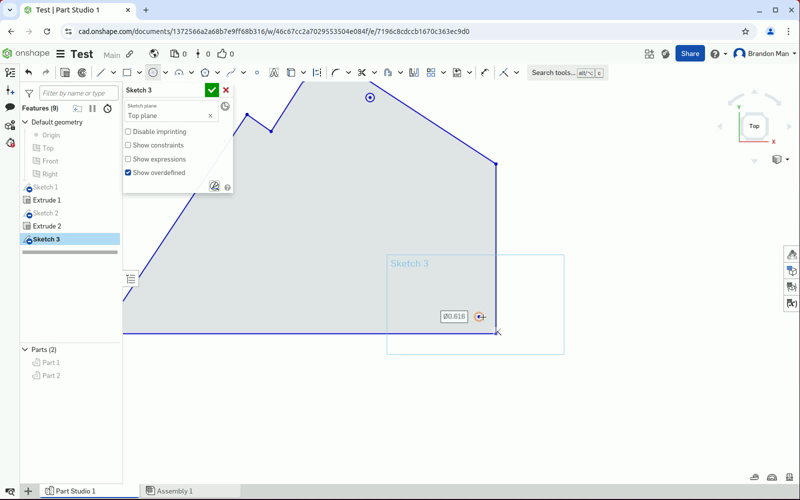
scroll(-6)
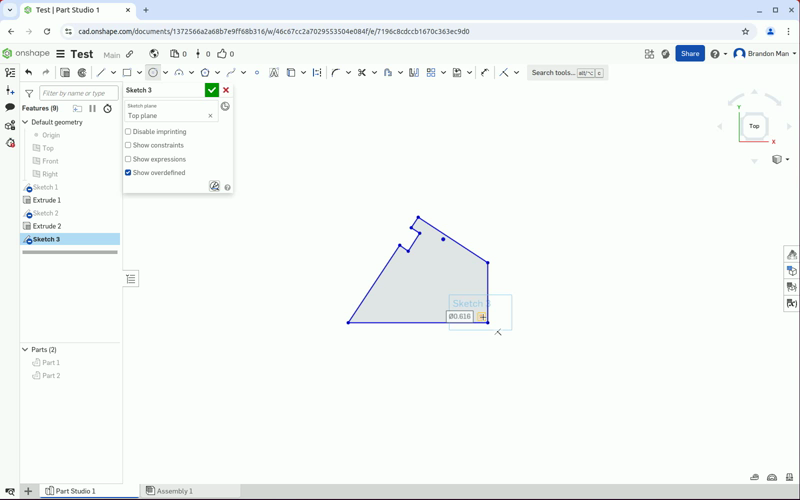
key(esc)
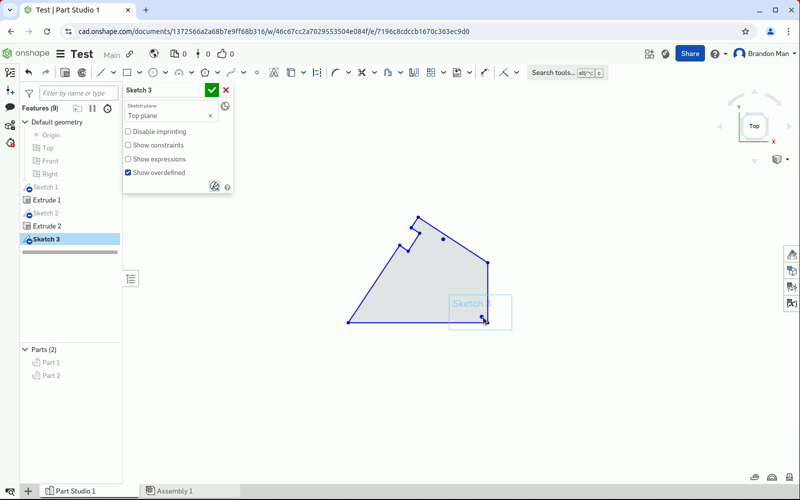
mouse_move(415, 271)
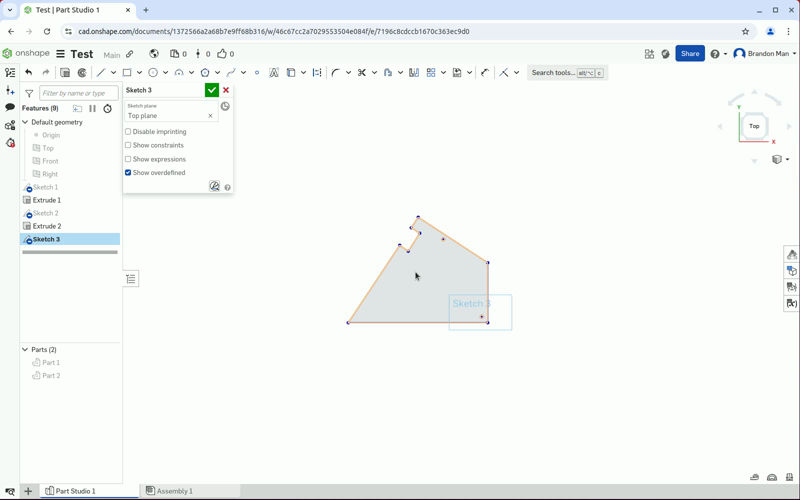
click(415, 271)
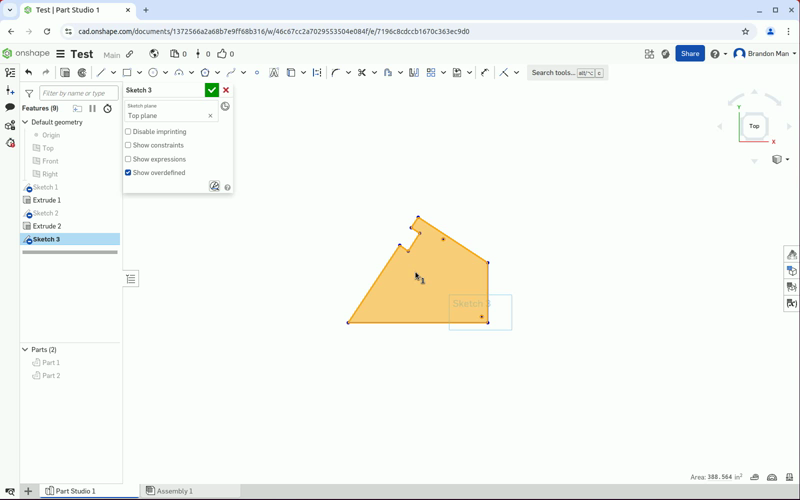
mouse_move(73, 352)
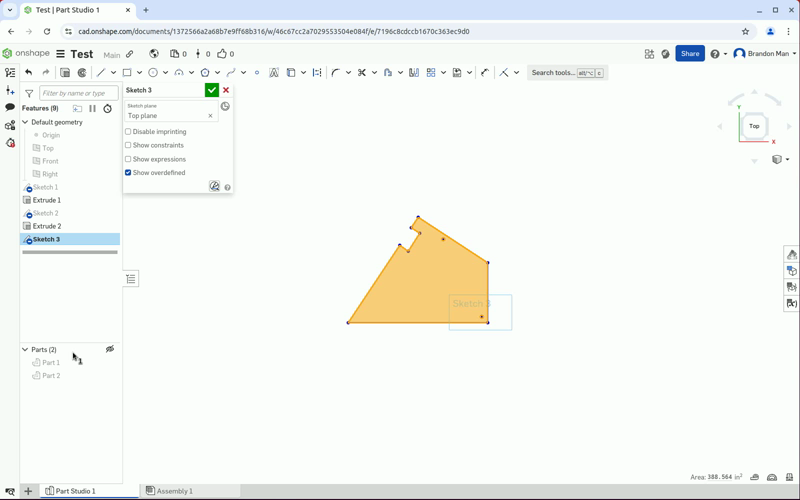
key(shift+y)
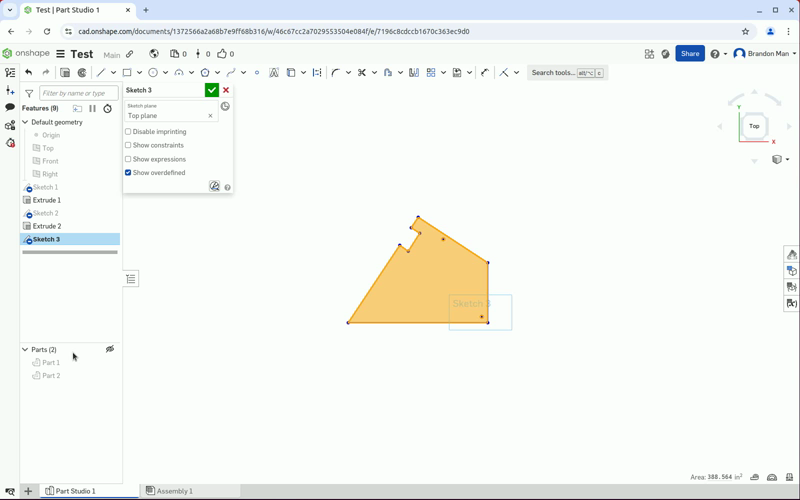
key(shift+e)
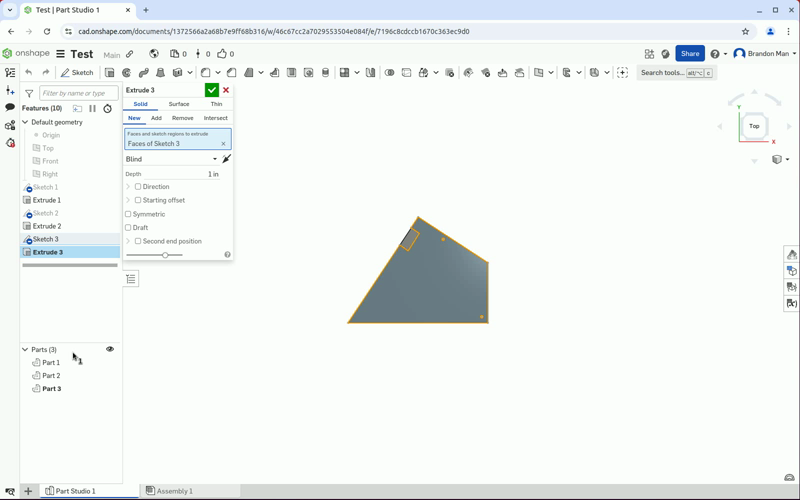
mouse_move(143, 106)
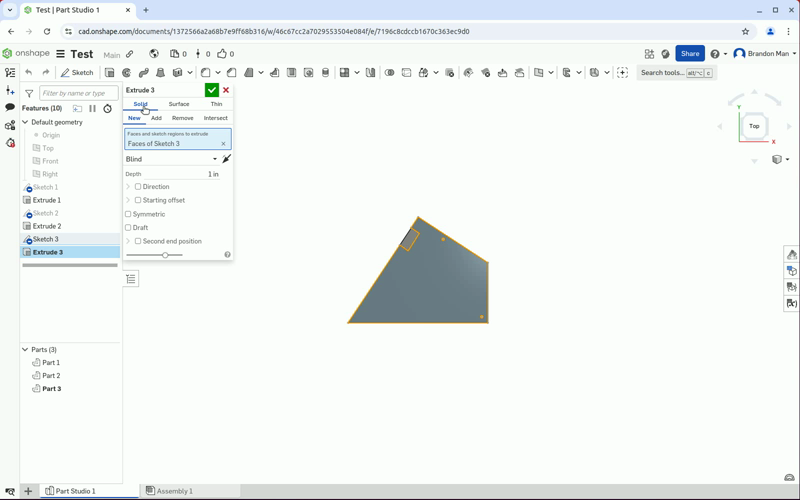
click(143, 106)
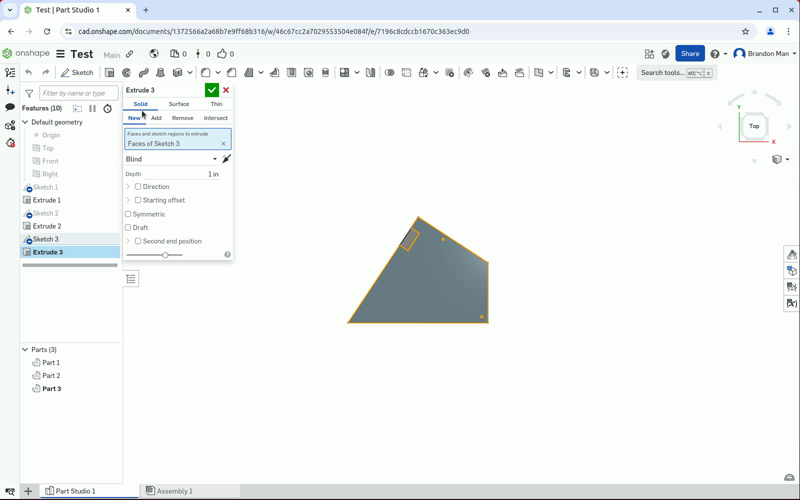
mouse_move(137, 120)
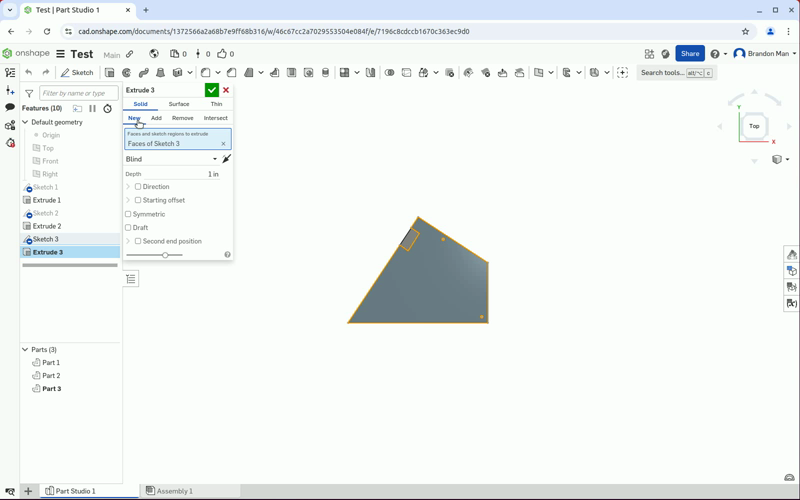
click(137, 120)
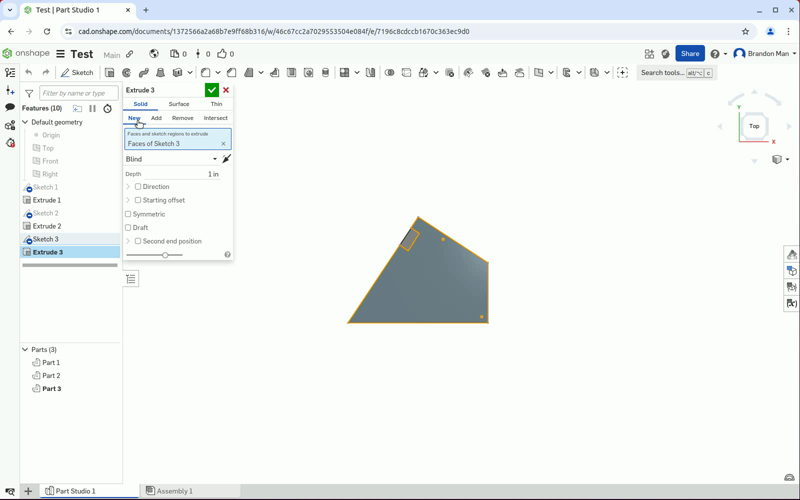
key(tab, 4)
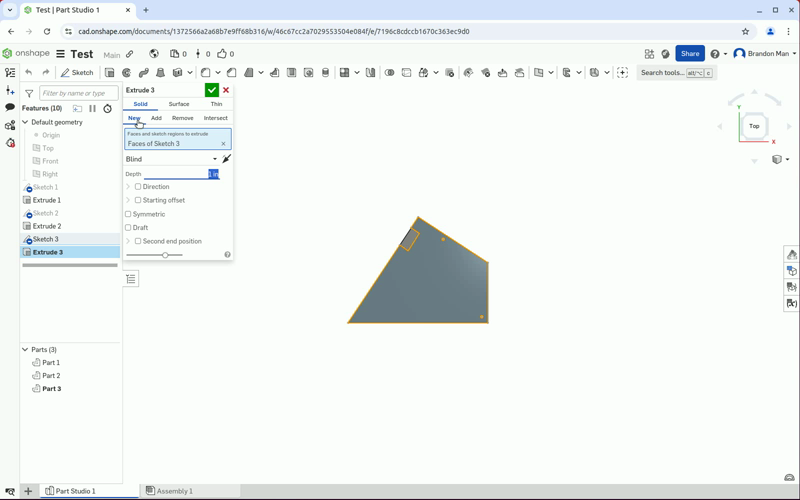
text(0.481)
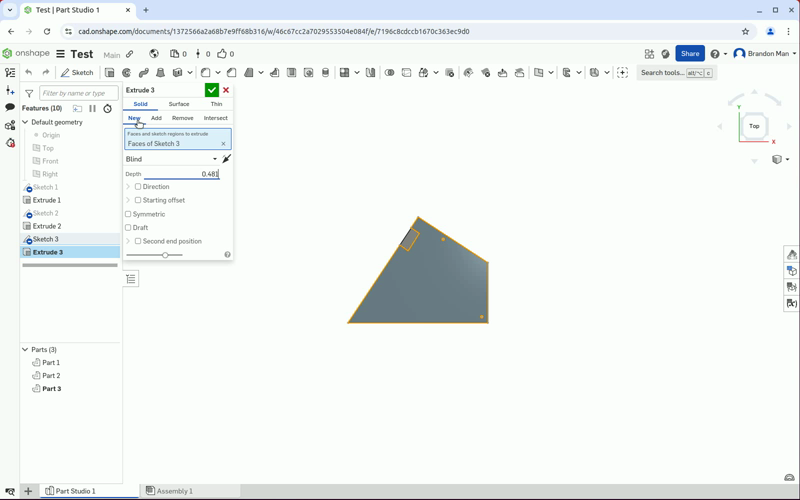
key(enter)
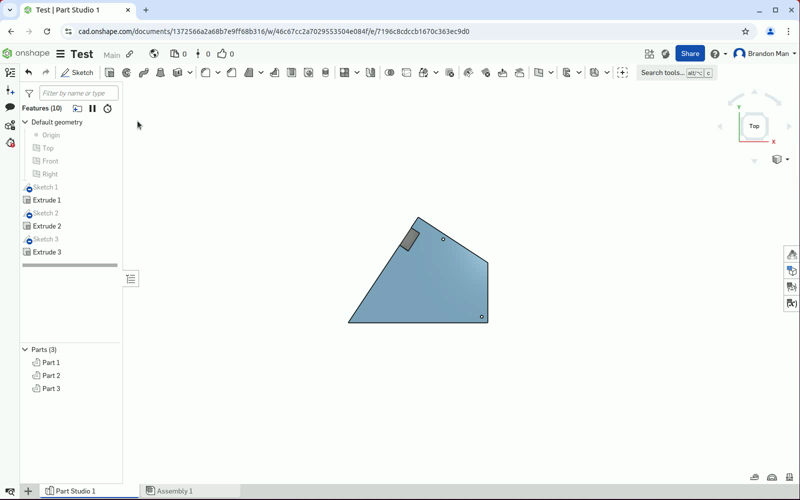
key(shift+h)
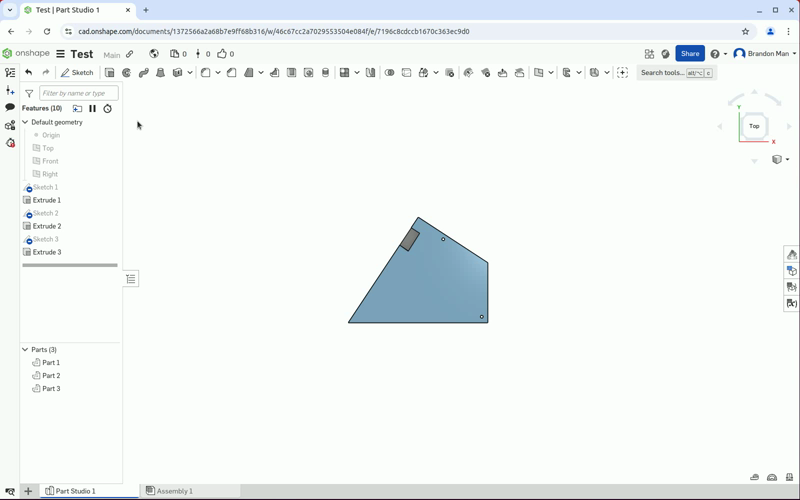
key(shift+h)
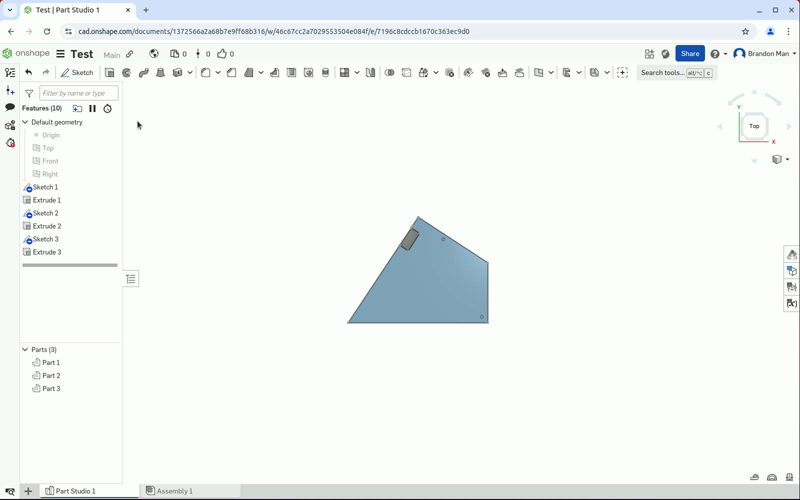
key(shift+7)
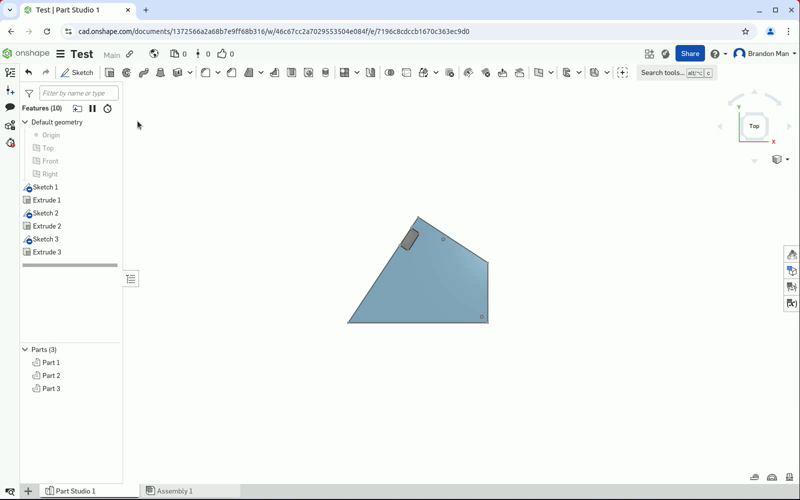
key(up, 3)
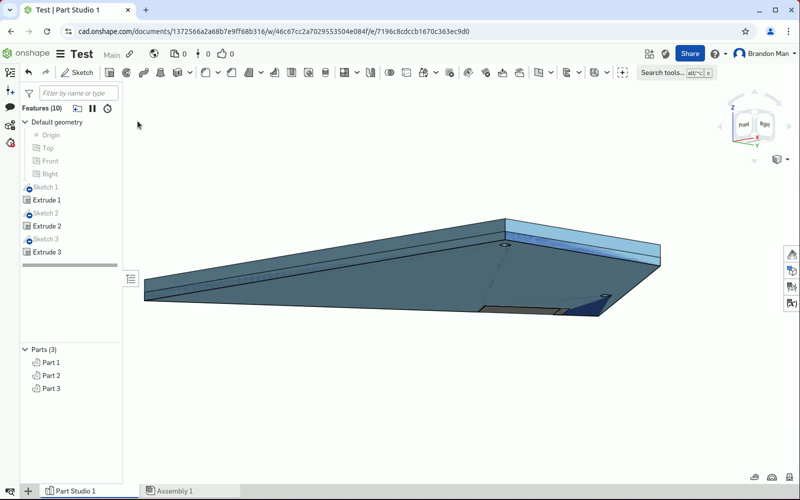
key(left, 3)
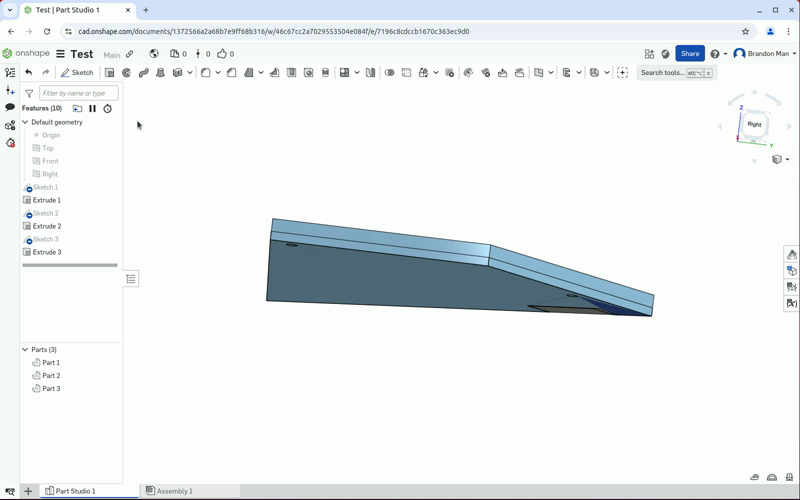
key(right, 3)
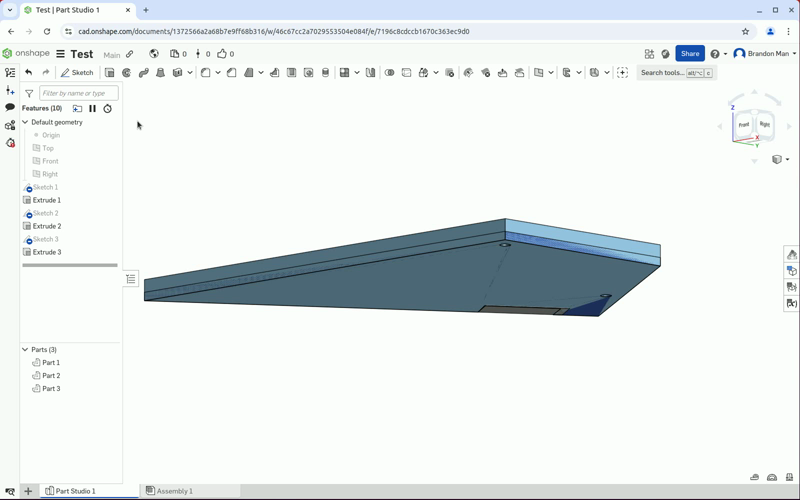
key(down, 3)
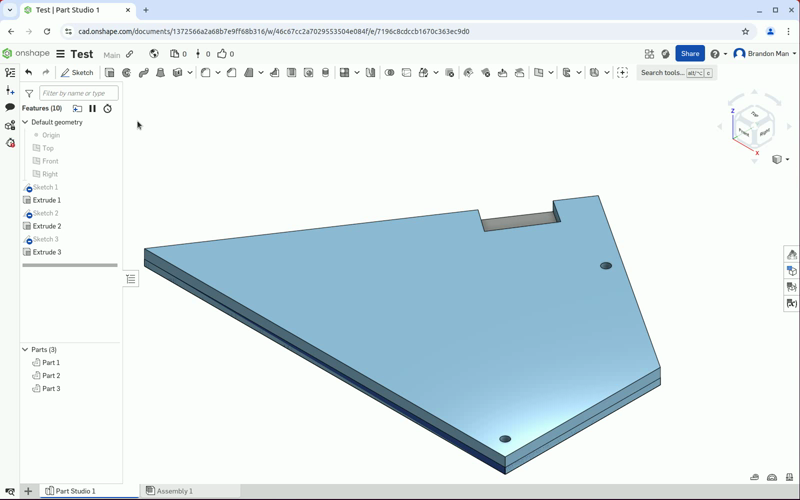
mouse_move(73, 189)
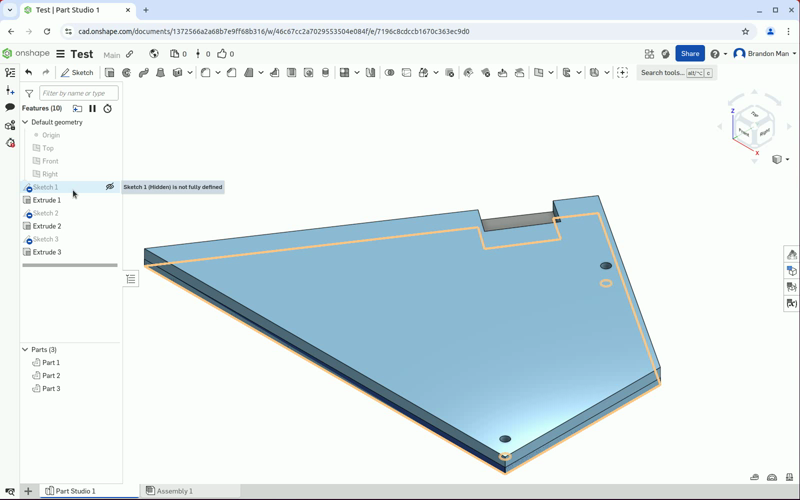
click(73, 189)